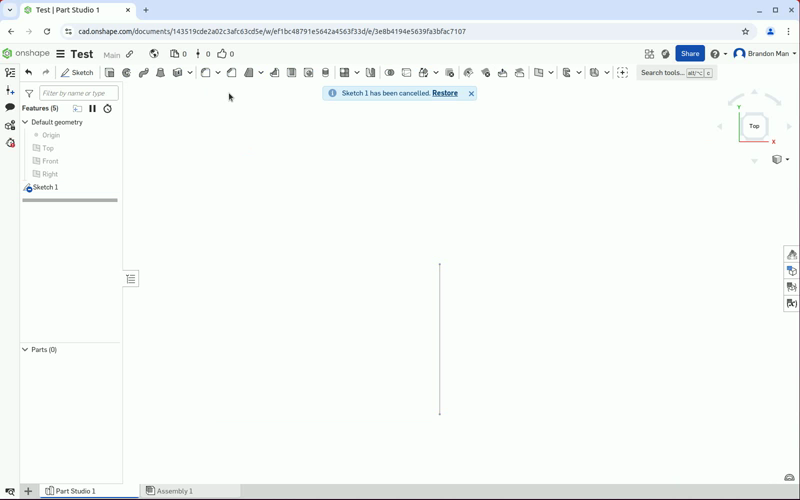
key(shift+h)
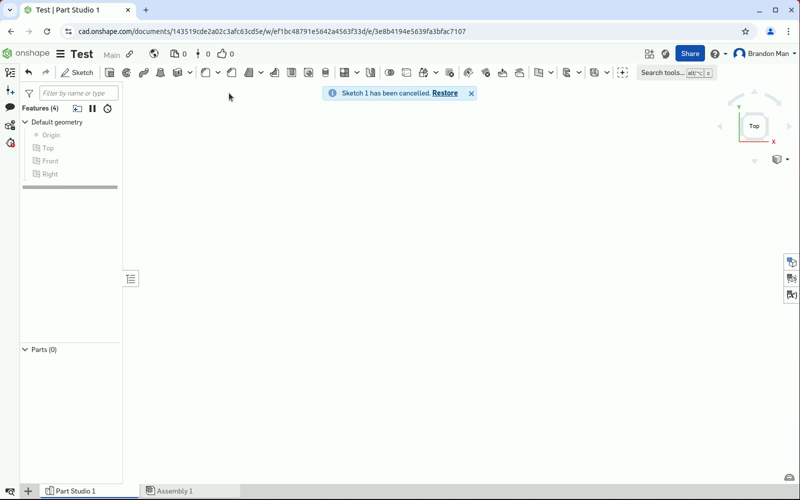
mouse_move(73, 352)
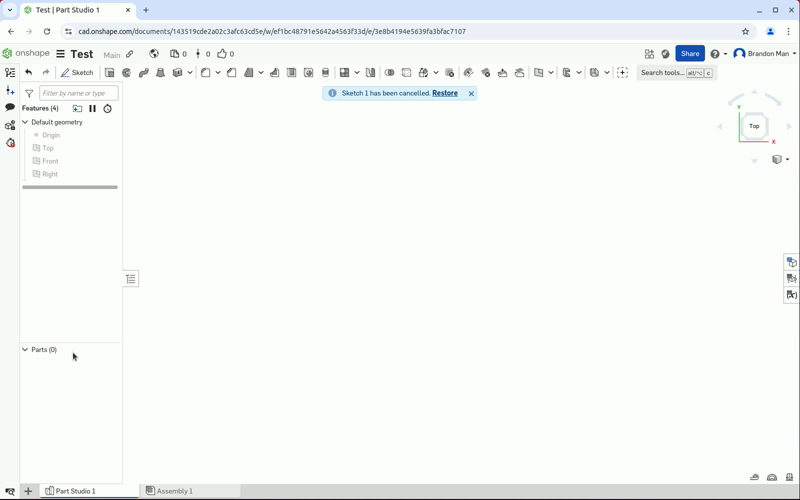
key(y)
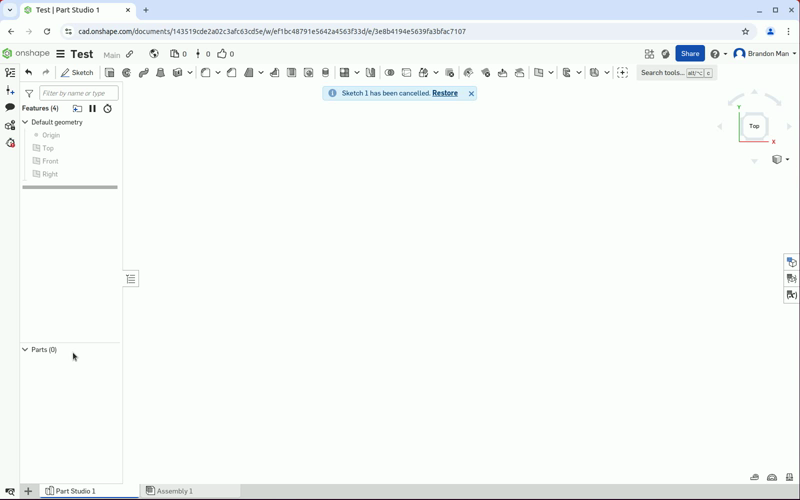
key(shift+p)
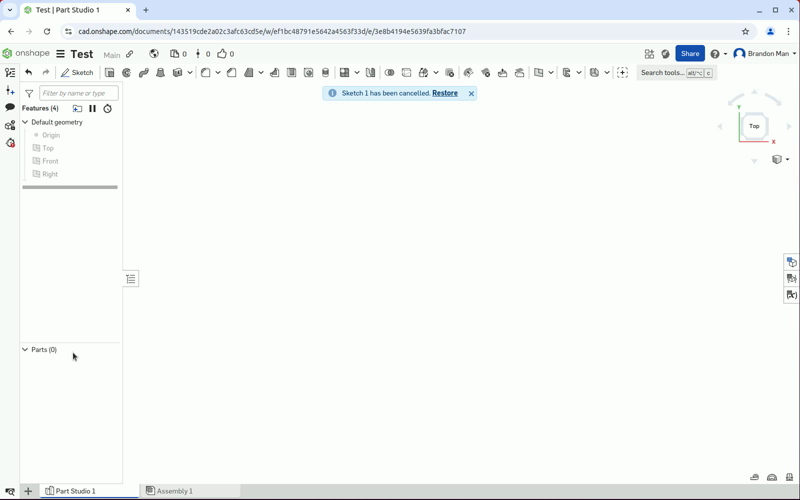
key(space)
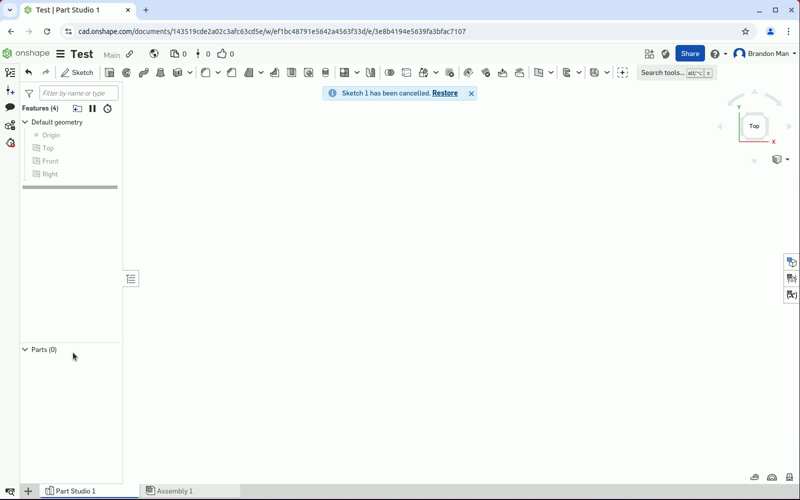
key_down(shift)
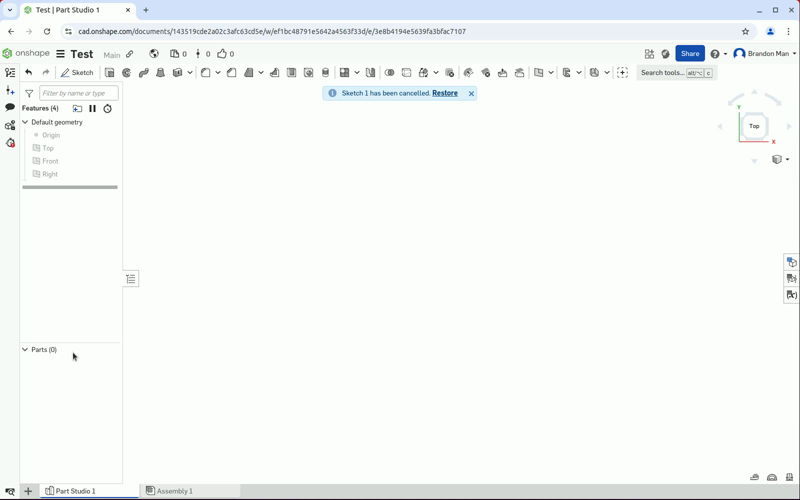
key(up)
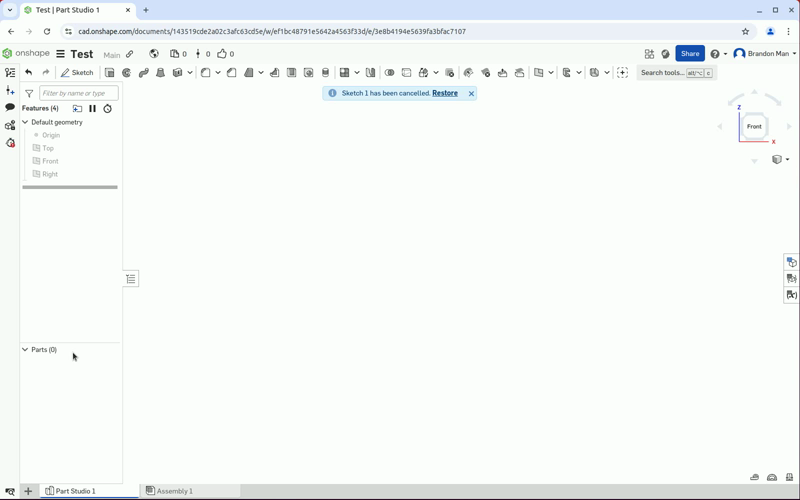
key_up(shift)
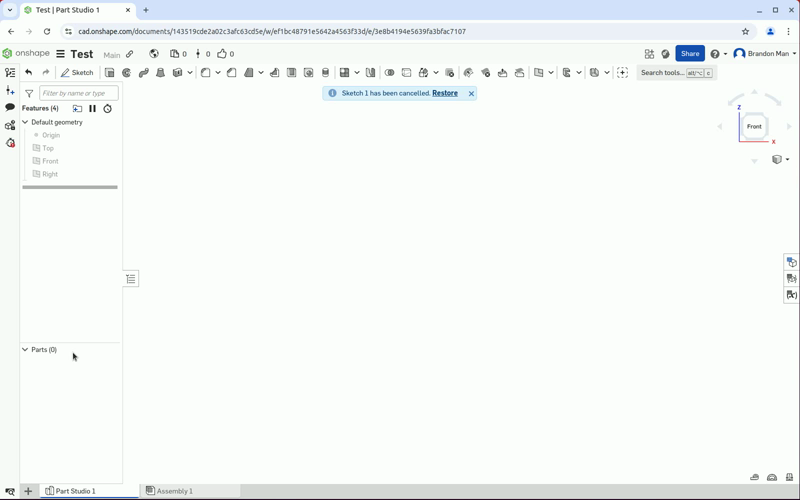
mouse_move(73, 352)
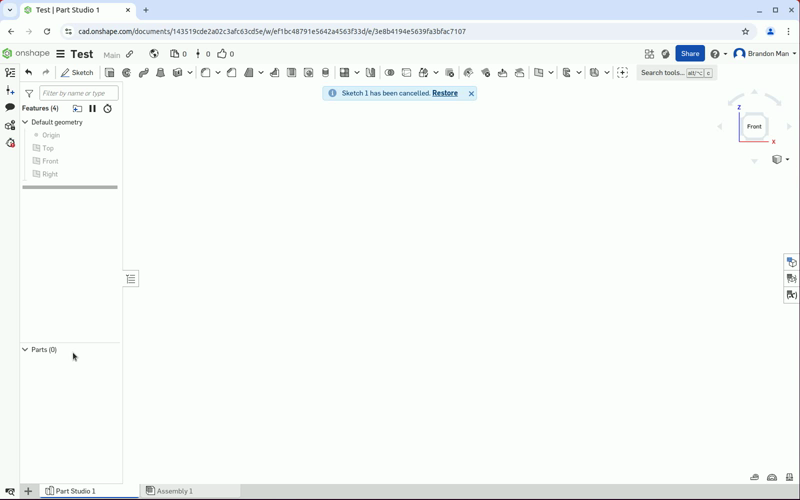
key(shift+y)
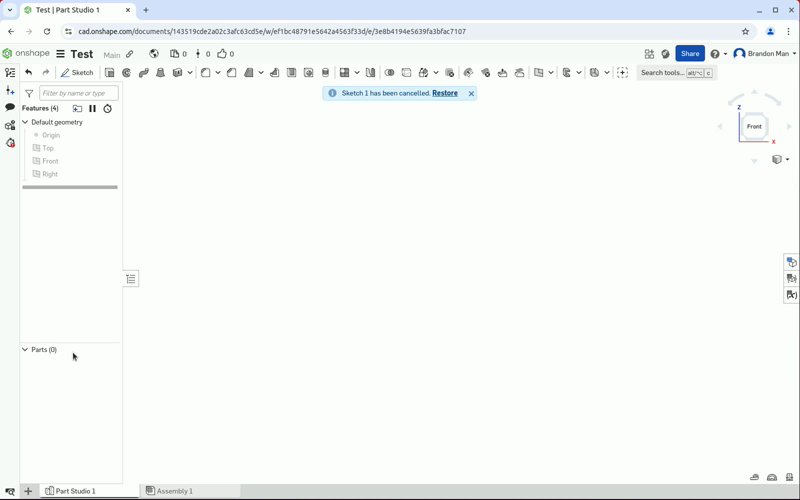
key(shift+s)
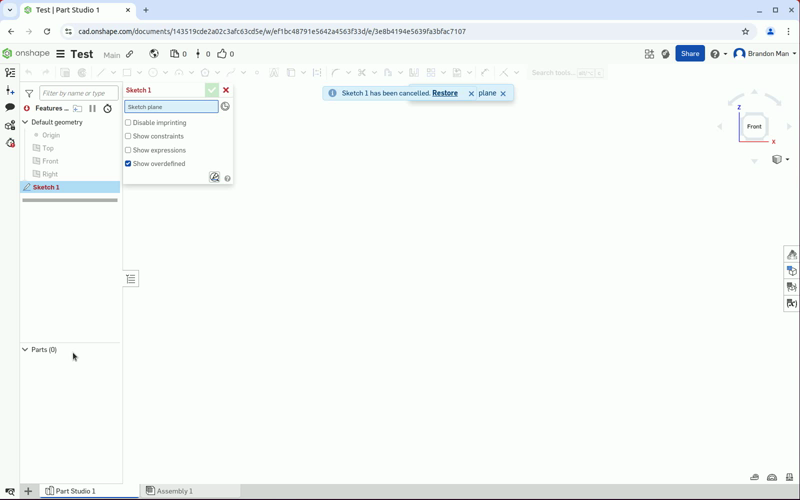
mouse_move(73, 163)
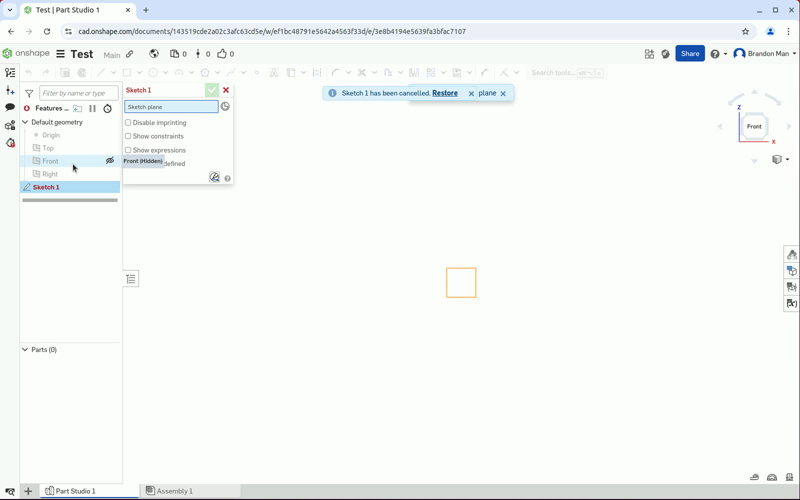
click(73, 163)
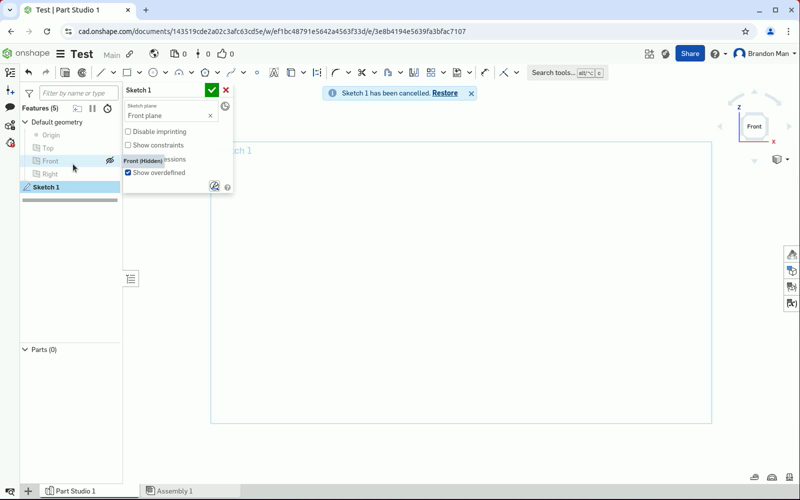
mouse_move(73, 352)
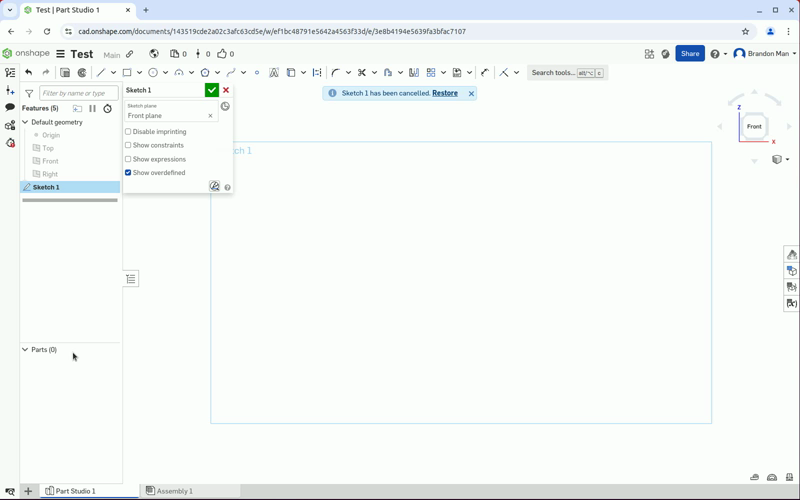
key(y)
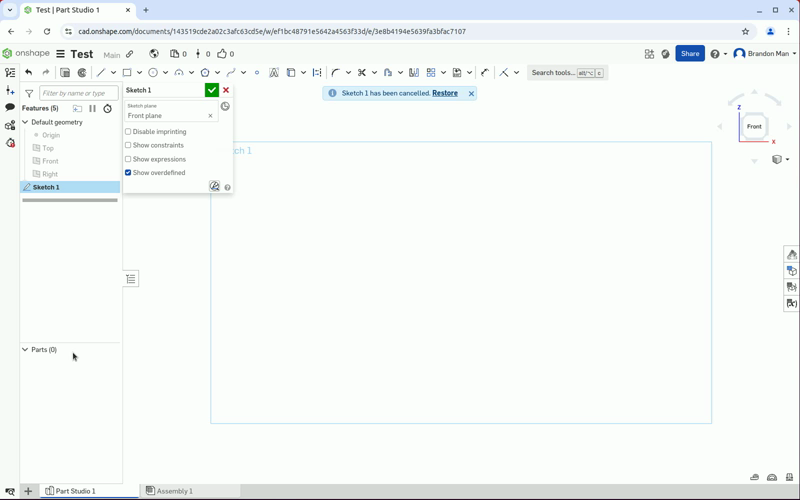
key(l)
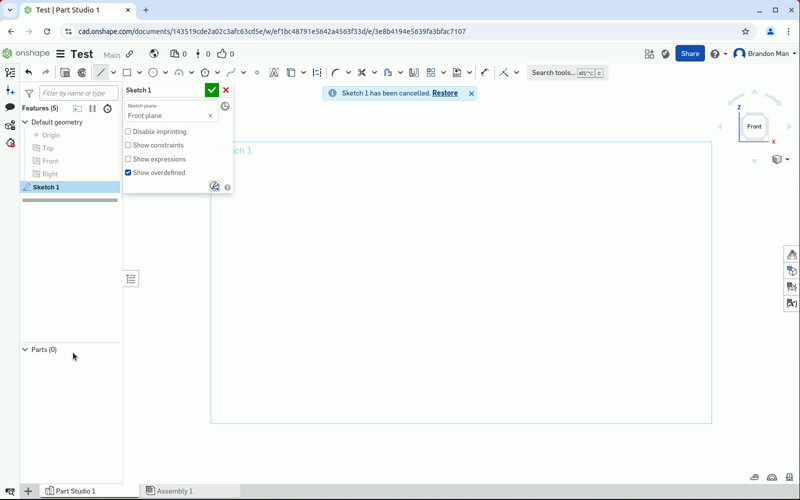
key_down(shift)
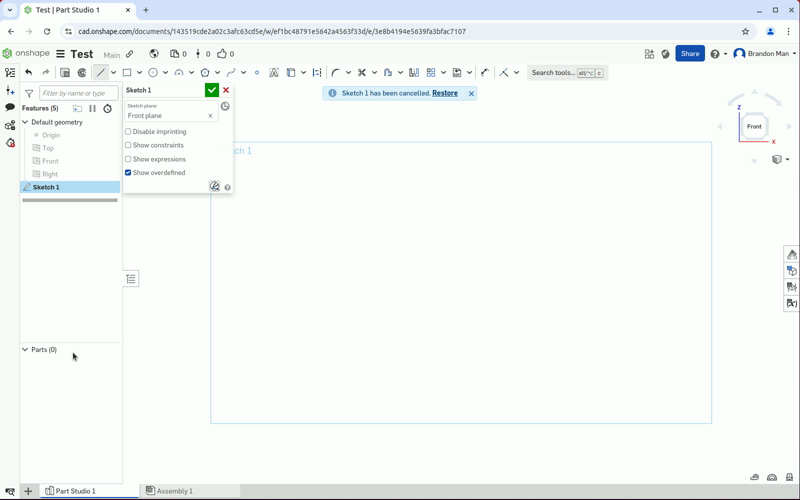
mouse_move(460, 282)
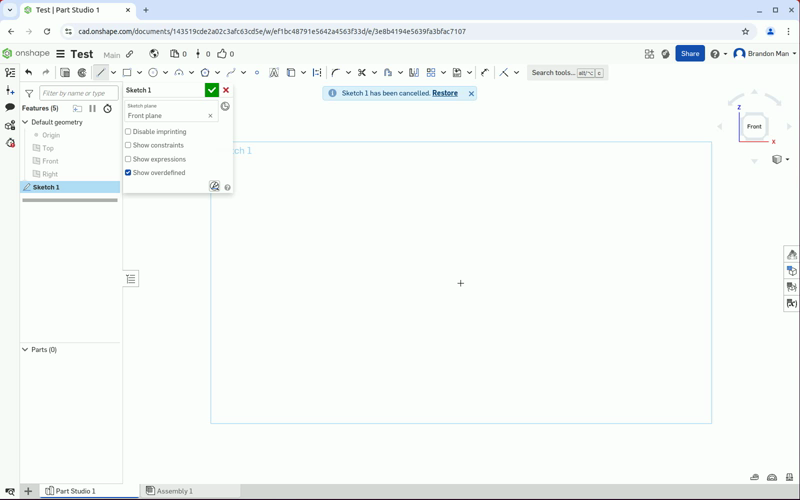
click(460, 282)
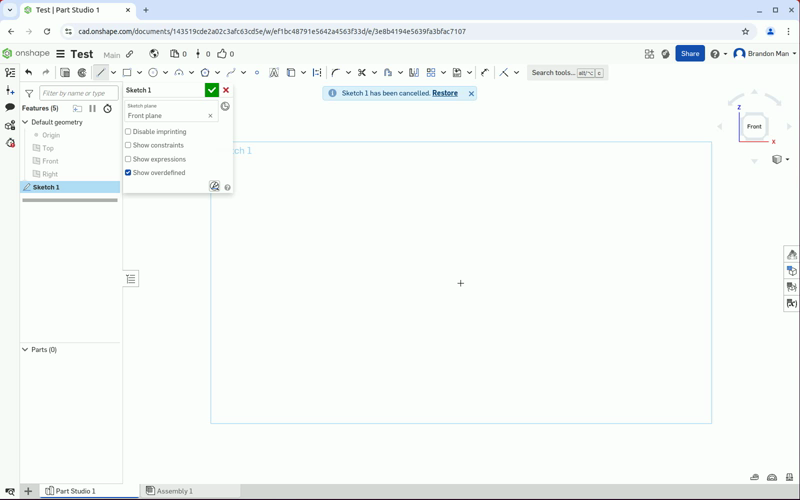
key_up(shift)
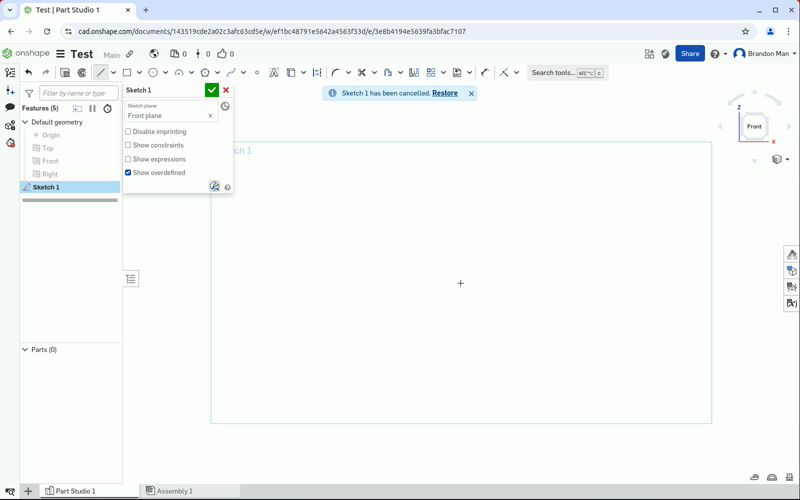
key_down(shift)
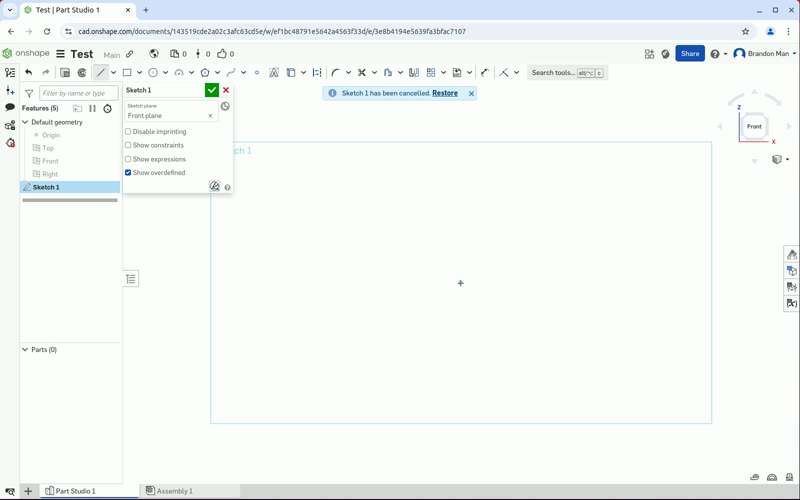
mouse_move(573, 282)
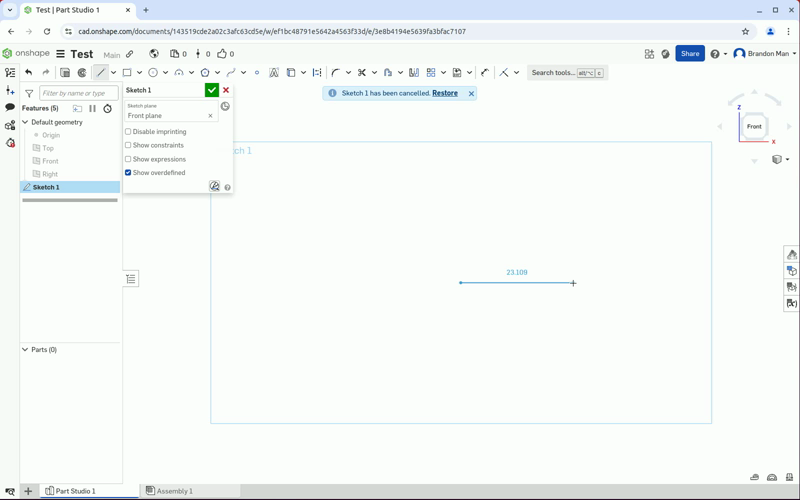
click(573, 282)
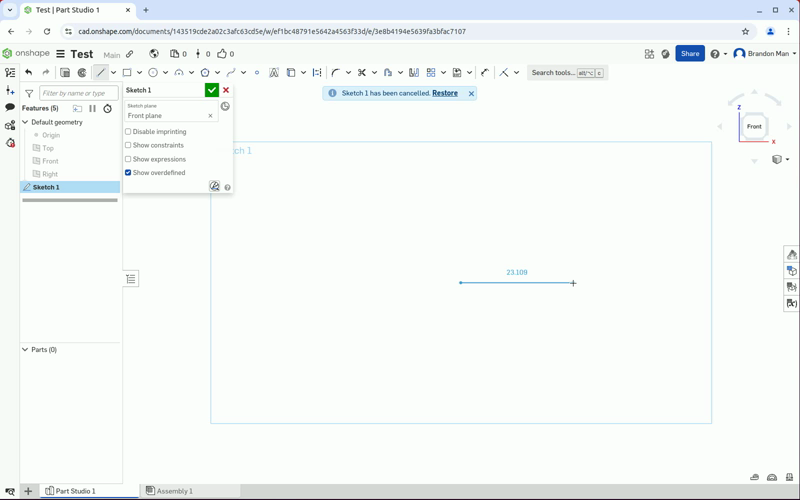
key_up(shift)
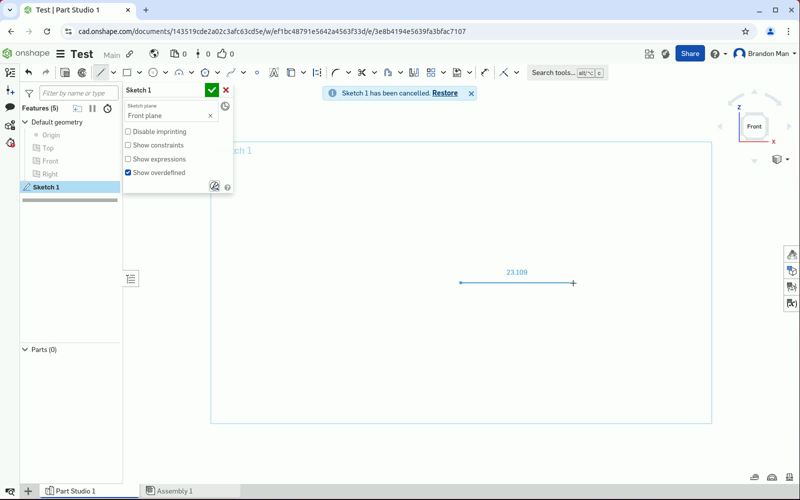
key_down(shift)
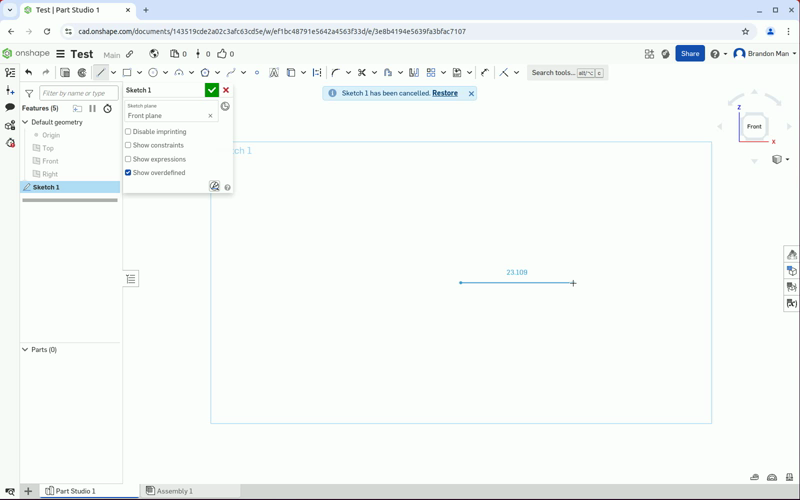
mouse_move(589, 282)
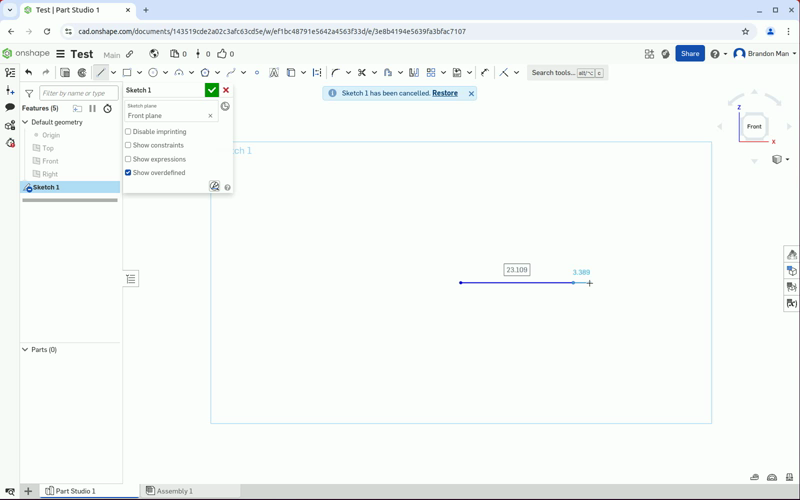
mouse_move(573, 262)
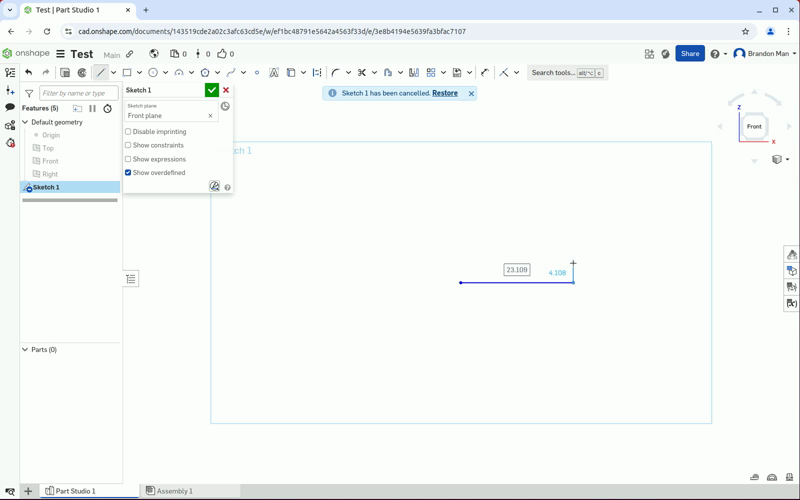
click(573, 262)
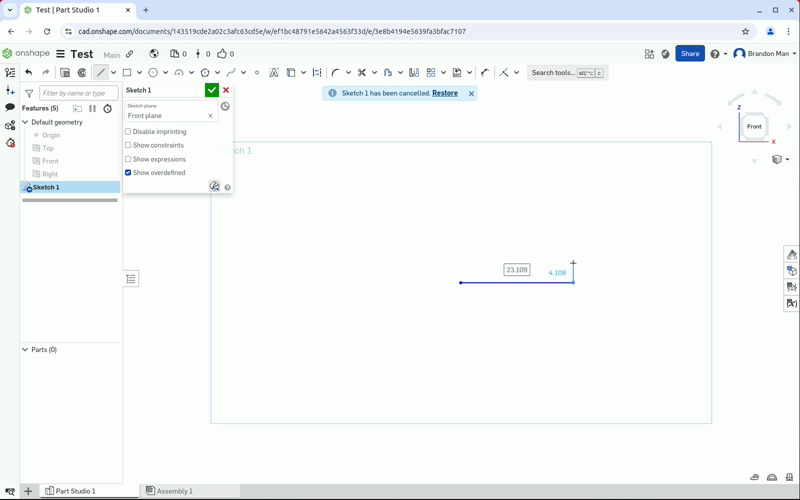
key_up(shift)
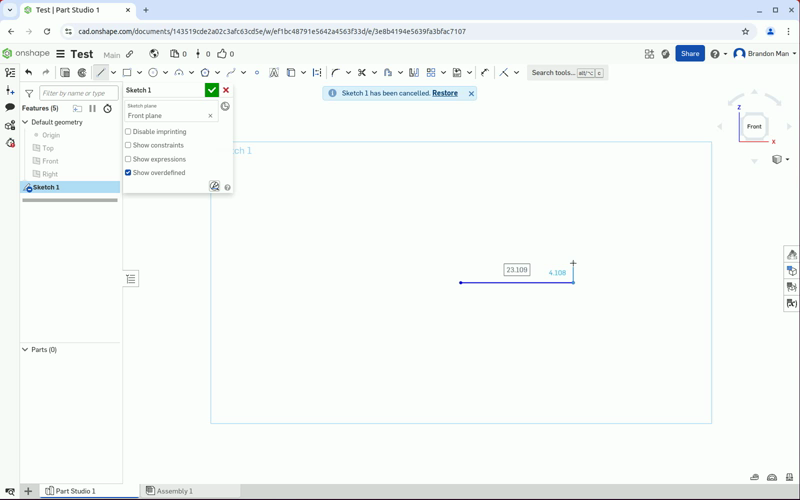
key_down(shift)
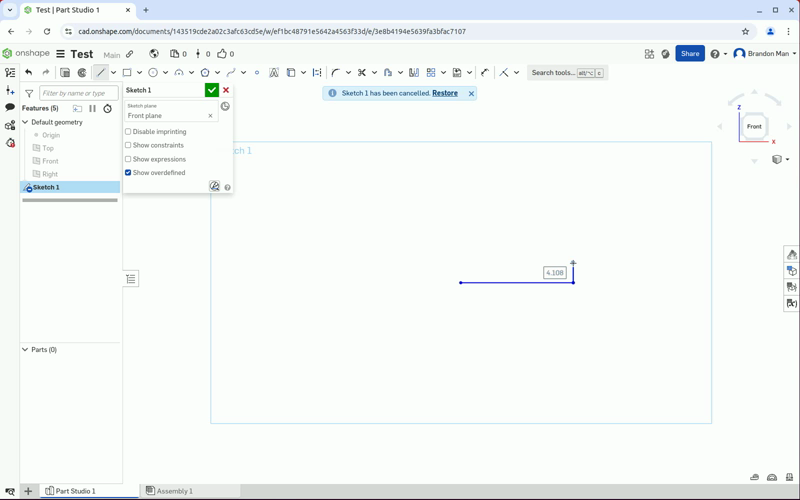
mouse_move(460, 262)
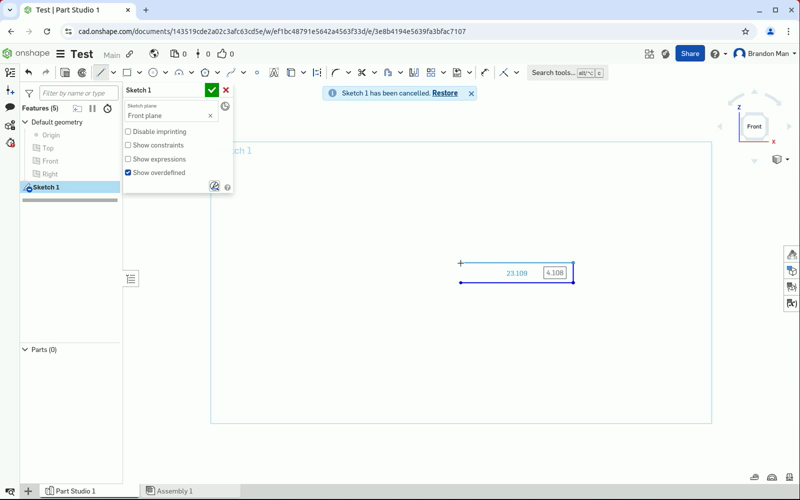
click(460, 262)
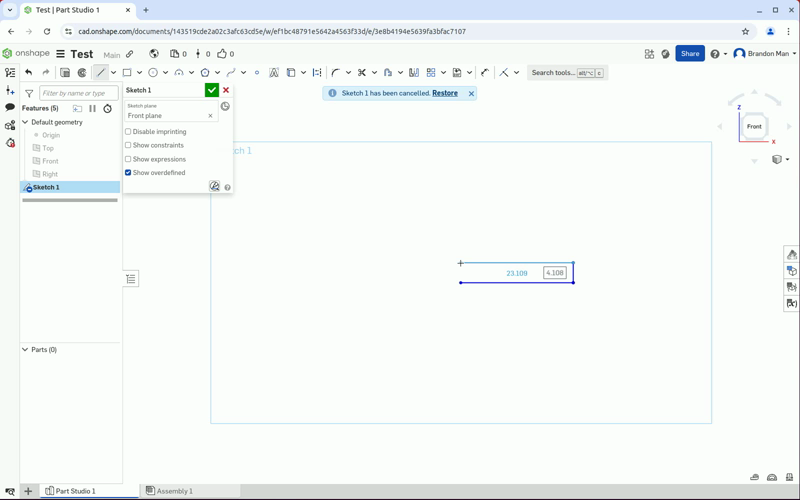
key_up(shift)
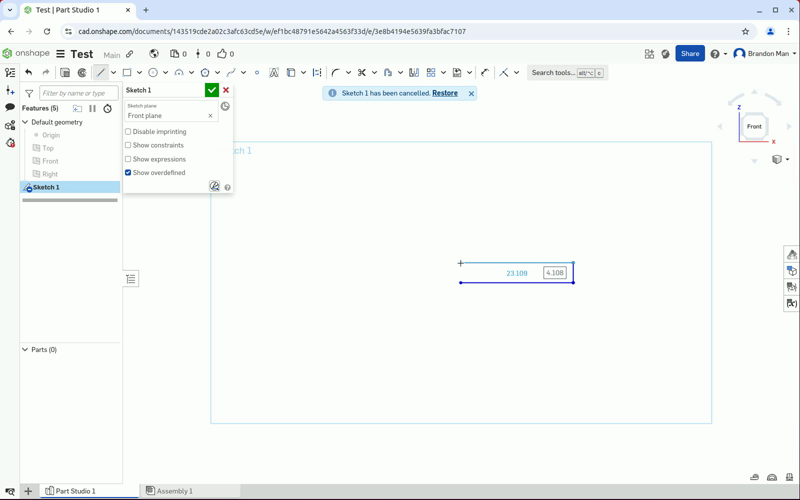
mouse_move(490, 262)
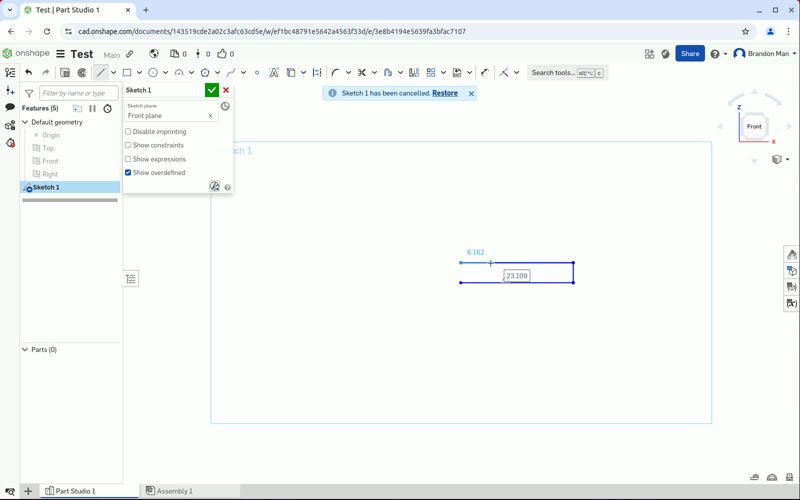
key_down(shift)
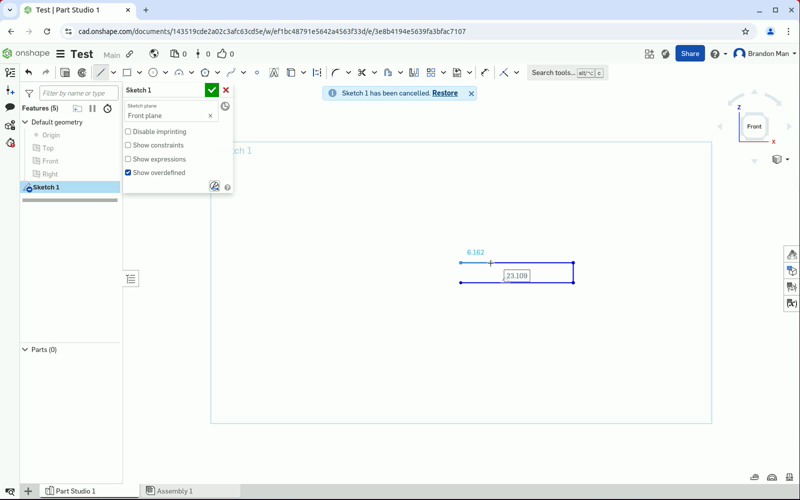
mouse_move(460, 282)
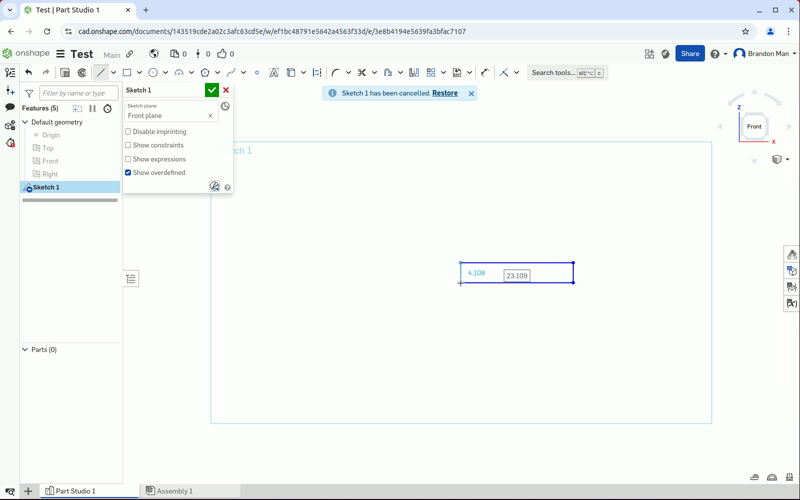
key_up(shift)
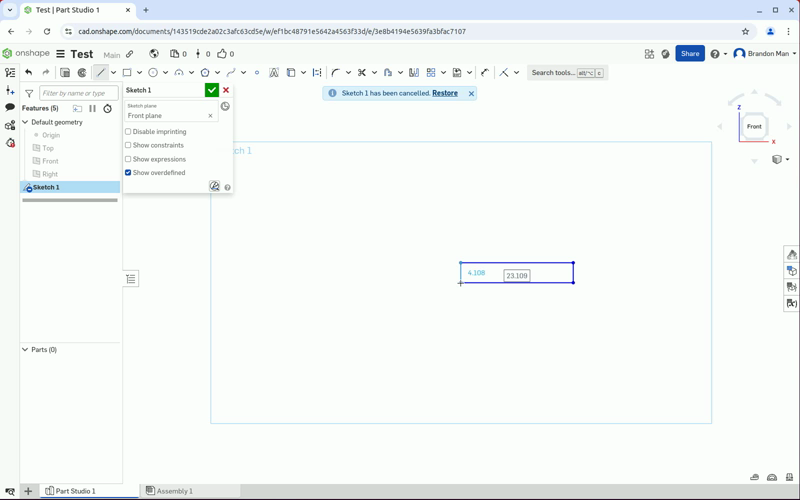
click(460, 282)
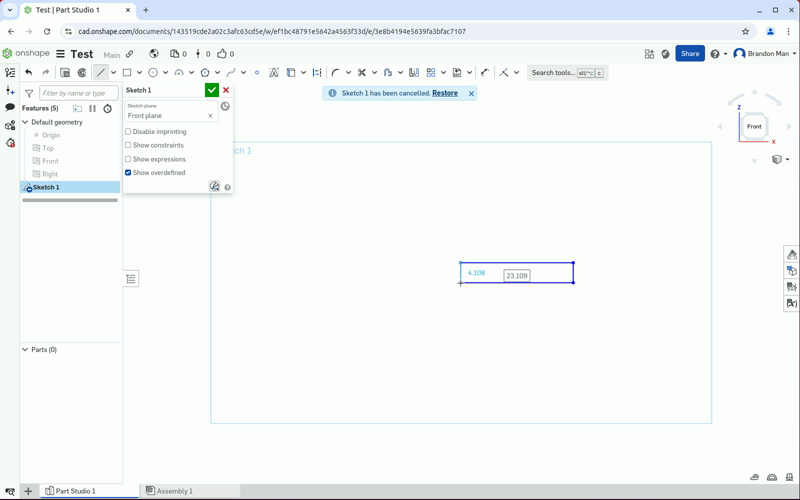
key(esc)
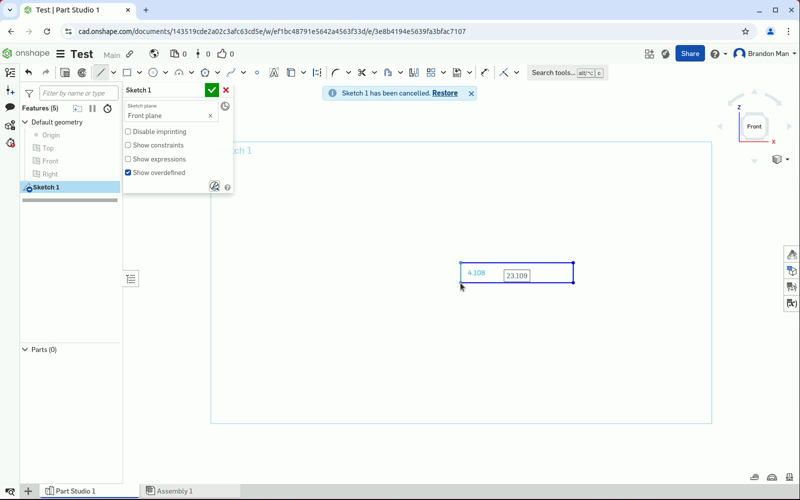
mouse_move(479, 273)
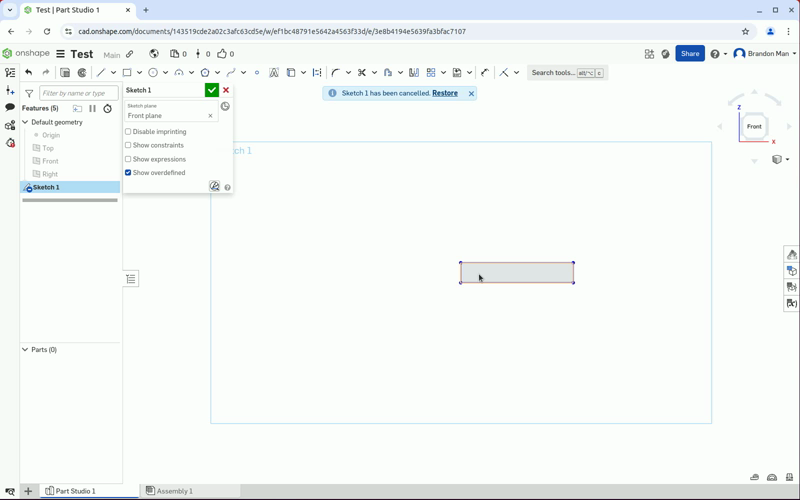
click(479, 273)
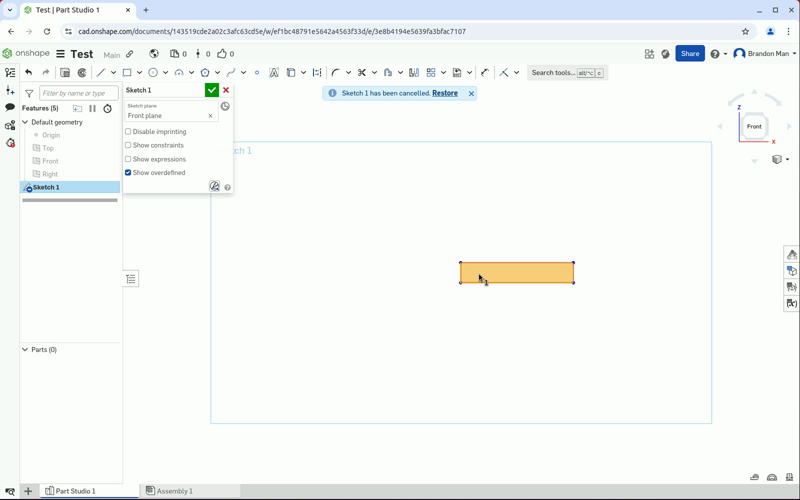
mouse_move(73, 352)
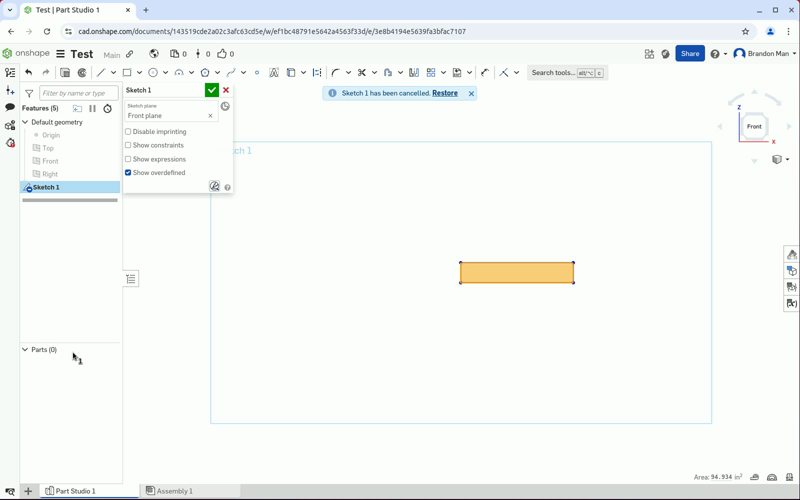
key(shift+y)
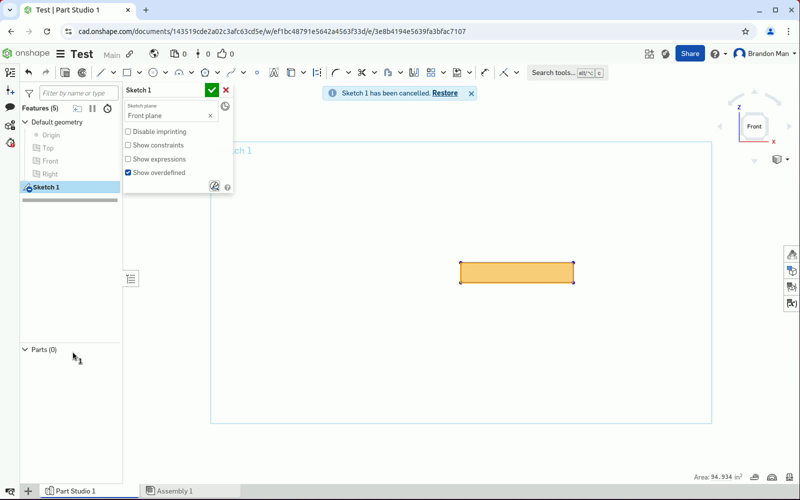
key(shift+e)
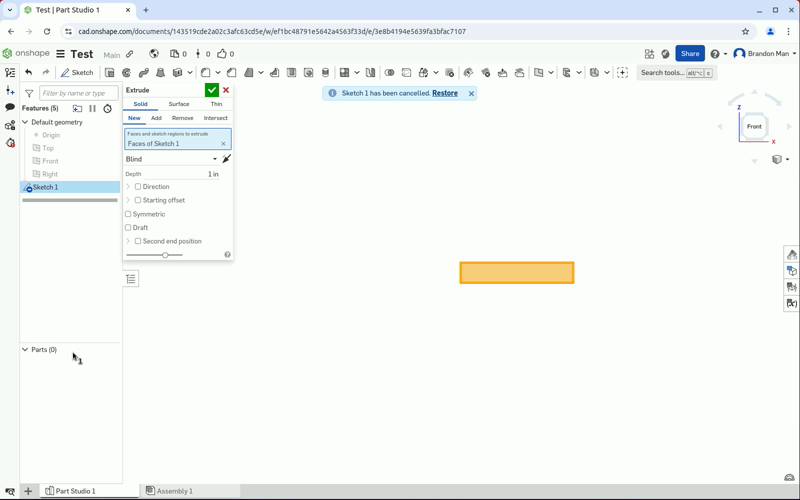
mouse_move(143, 106)
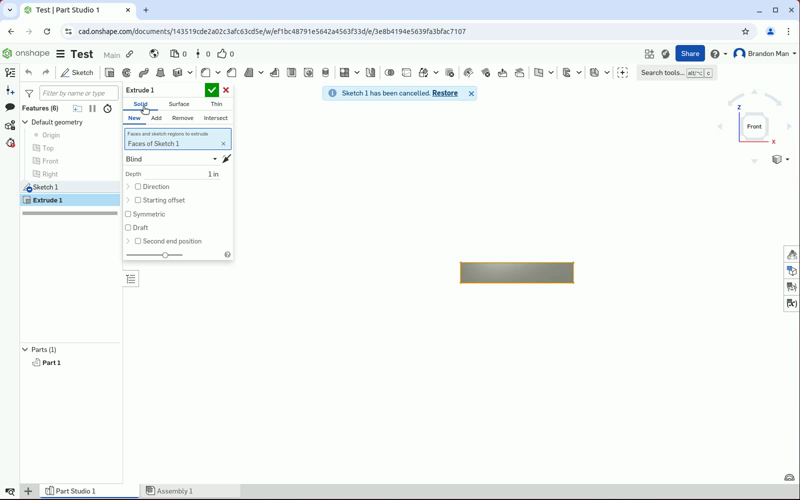
click(143, 106)
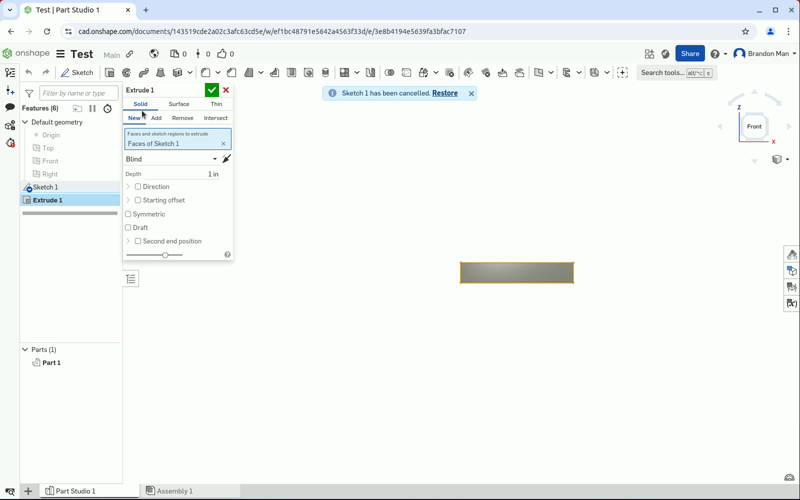
mouse_move(137, 120)
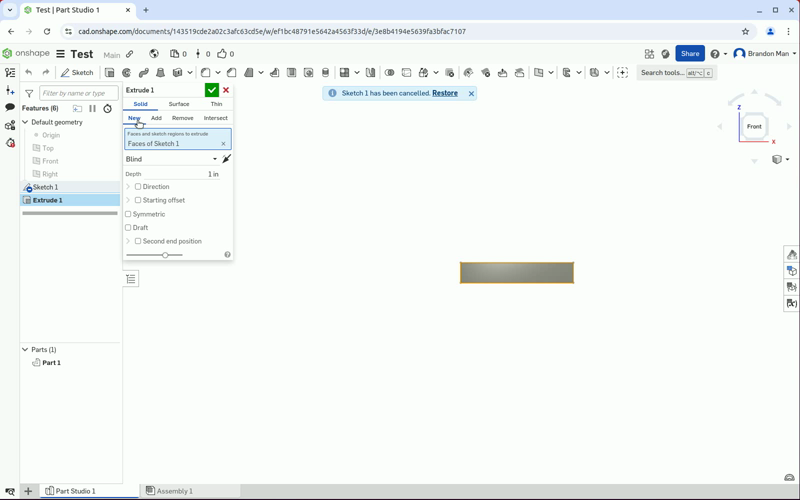
click(137, 120)
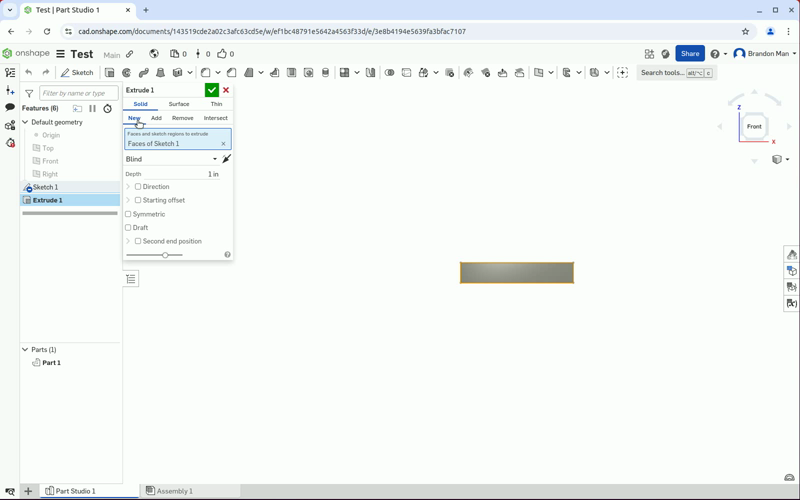
key(tab, 4)
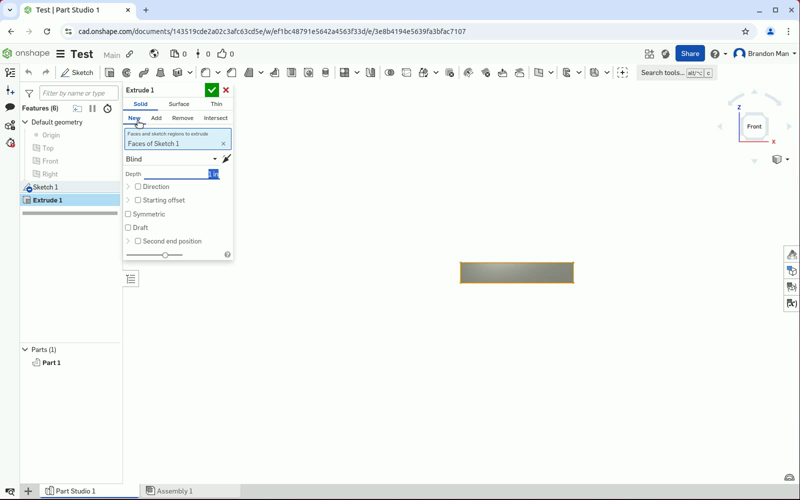
text(8.425)
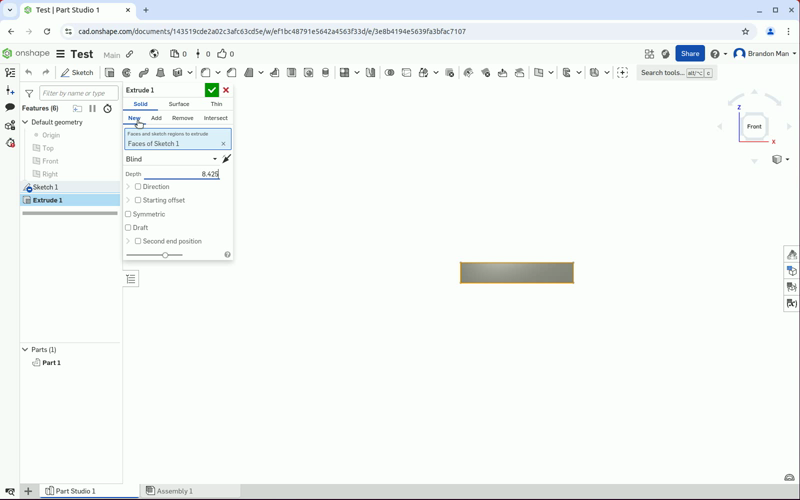
key(enter)
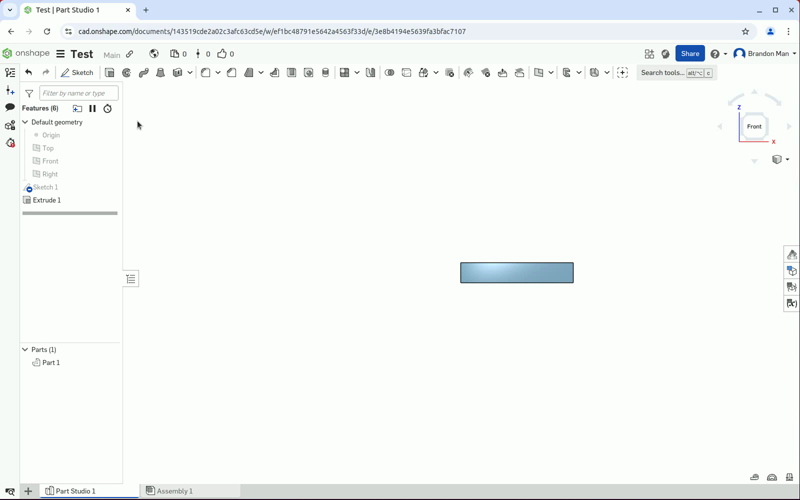
key(shift+h)
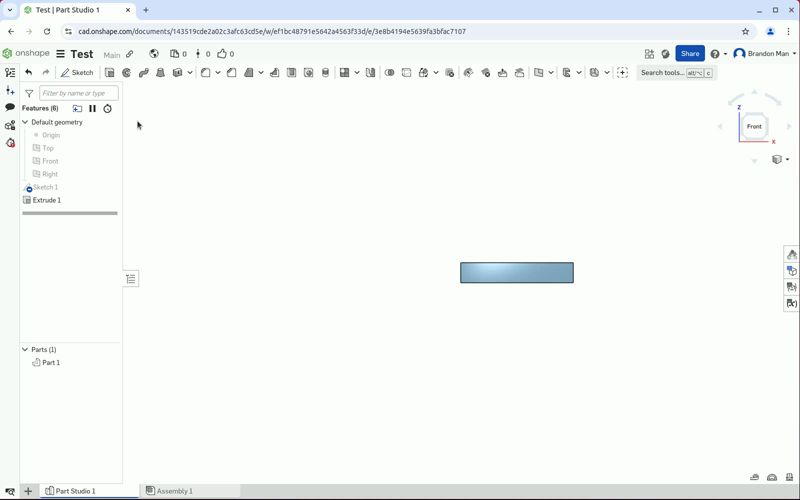
key(shift+h)
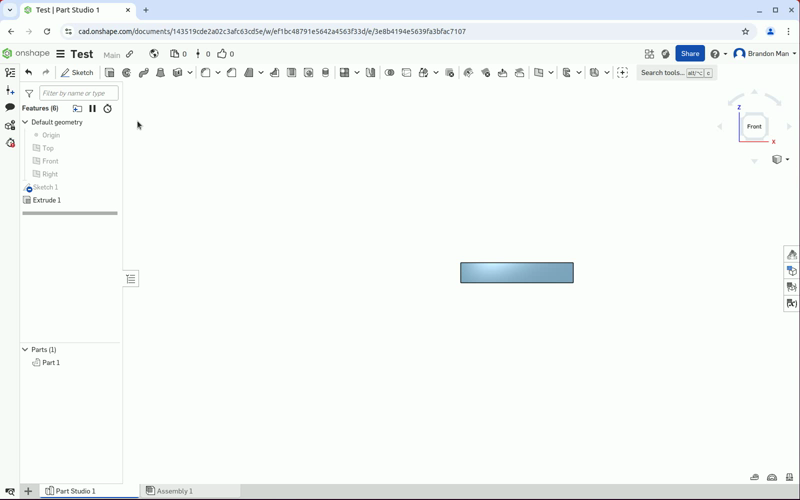
mouse_move(73, 189)
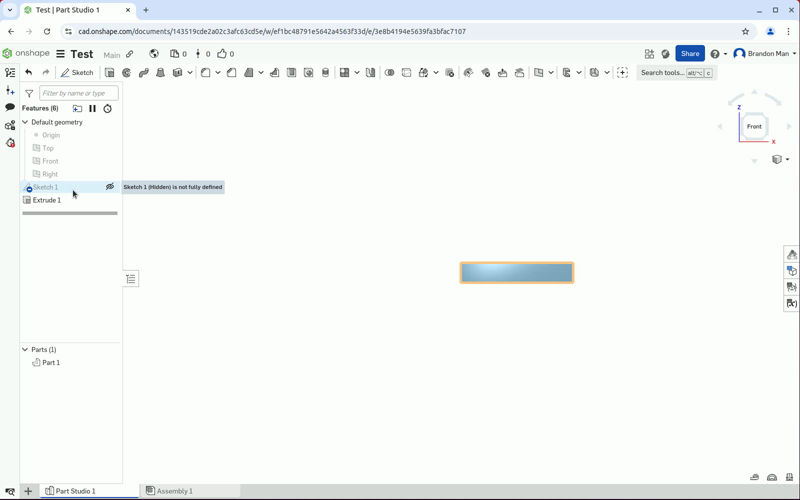
click(73, 189)
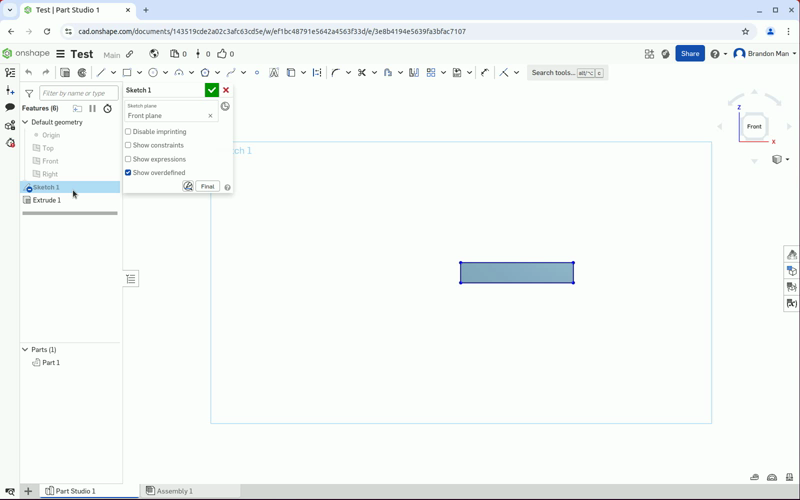
mouse_move(229, 92)
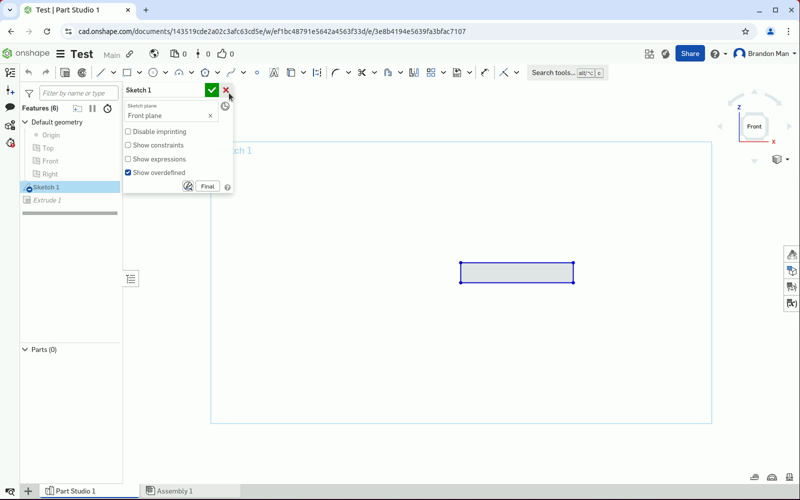
click(229, 92)
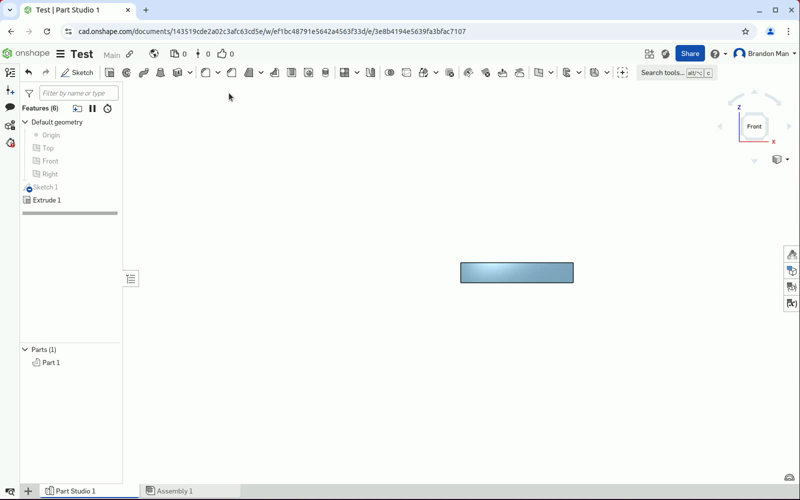
mouse_move(73, 352)
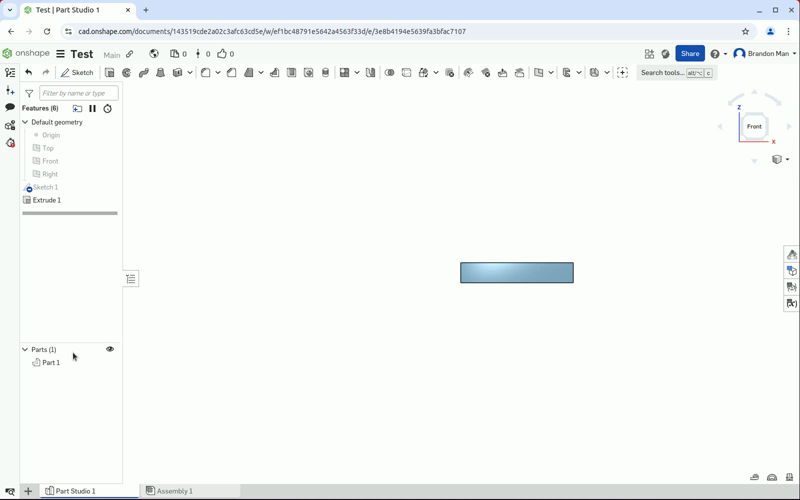
key(y)
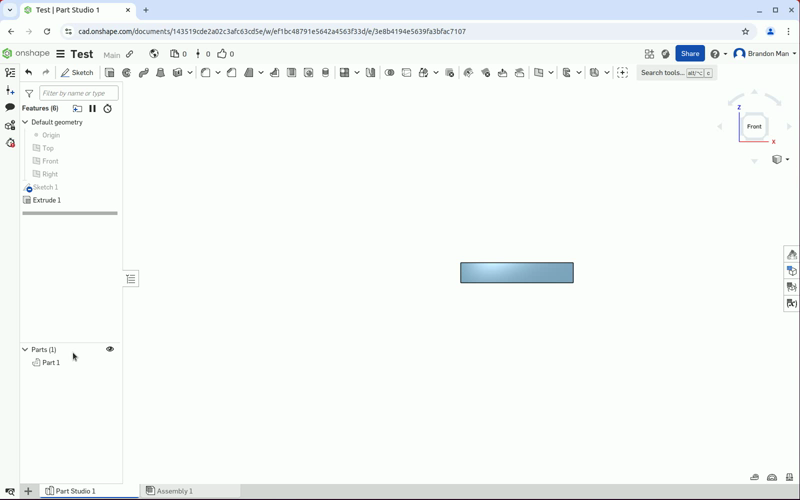
key(shift+p)
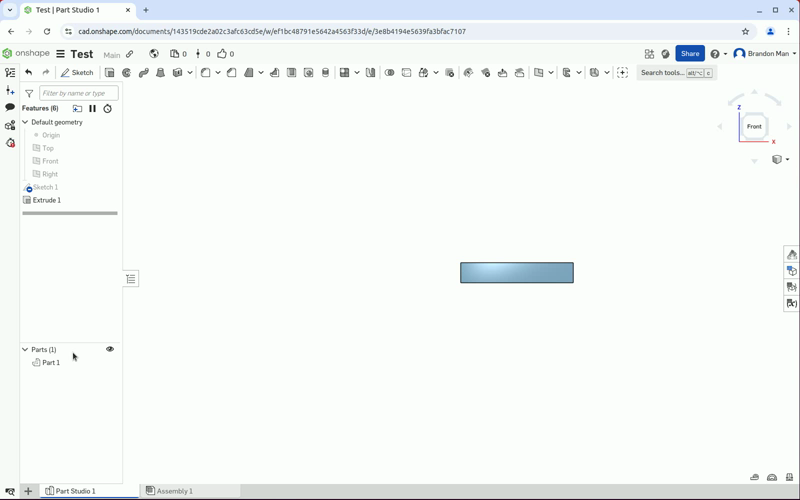
key(space)
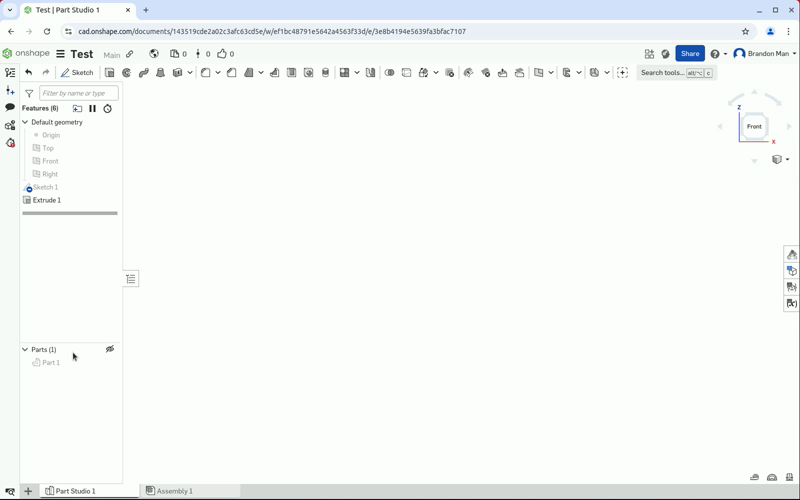
key_down(shift)
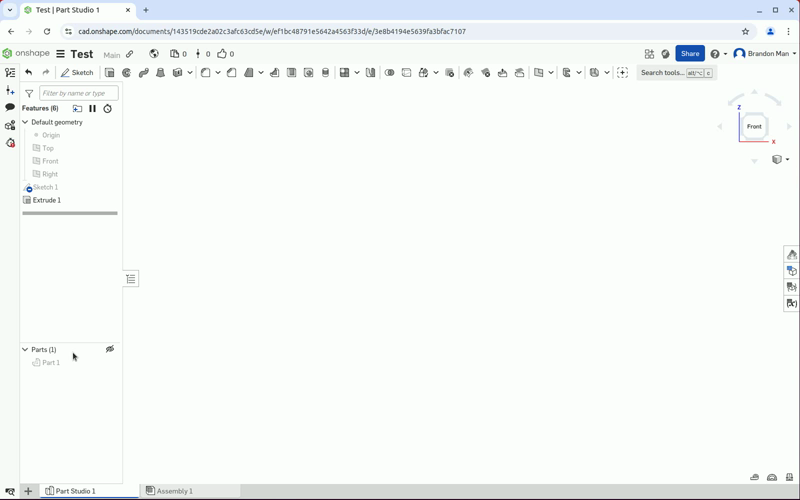
key(down)
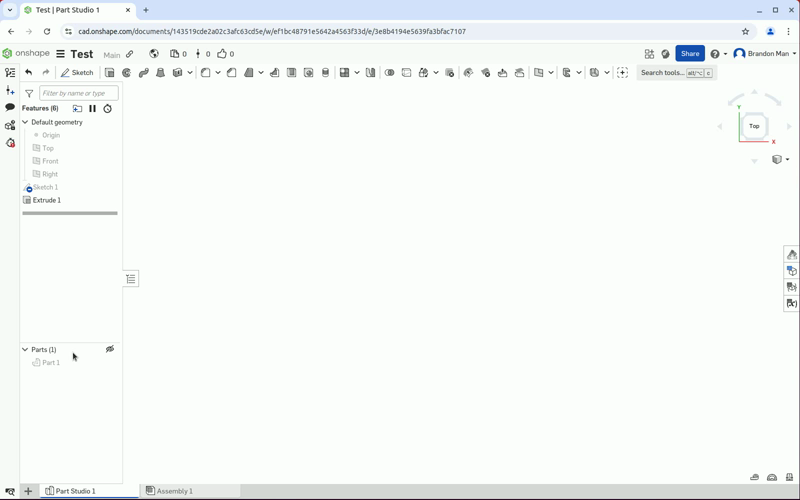
key_up(shift)
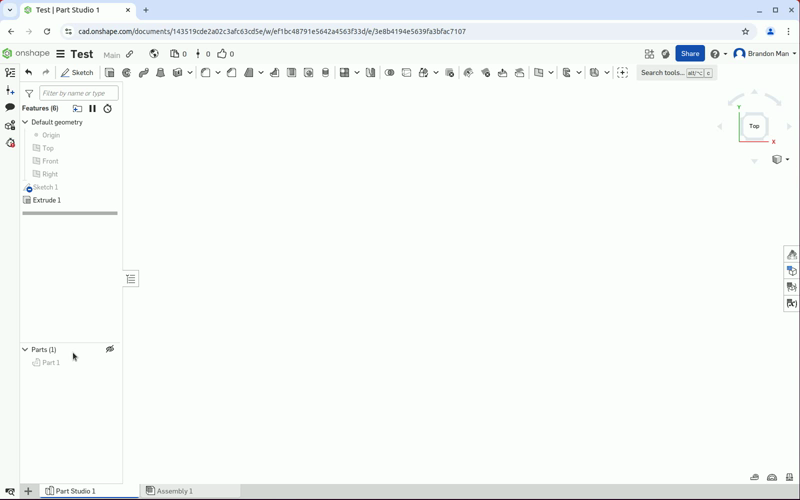
mouse_move(73, 352)
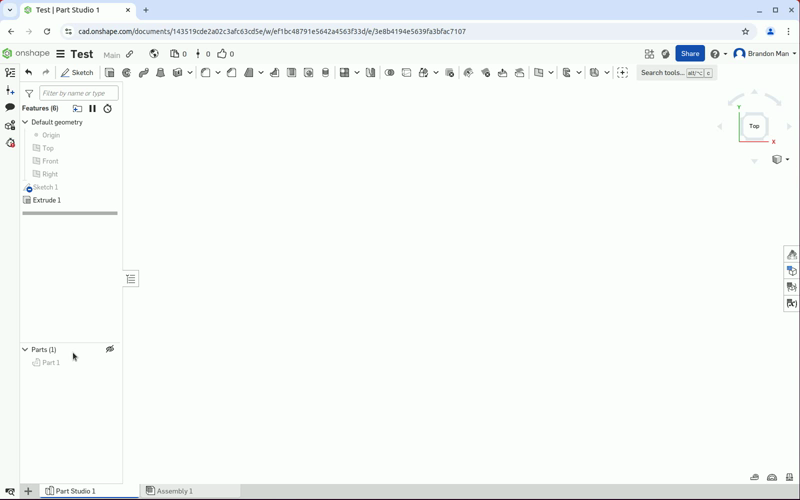
key(shift+y)
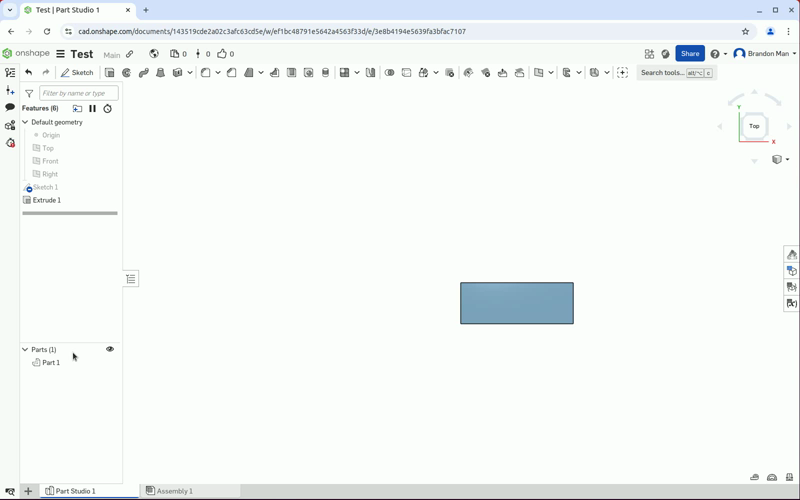
mouse_move(541, 75)
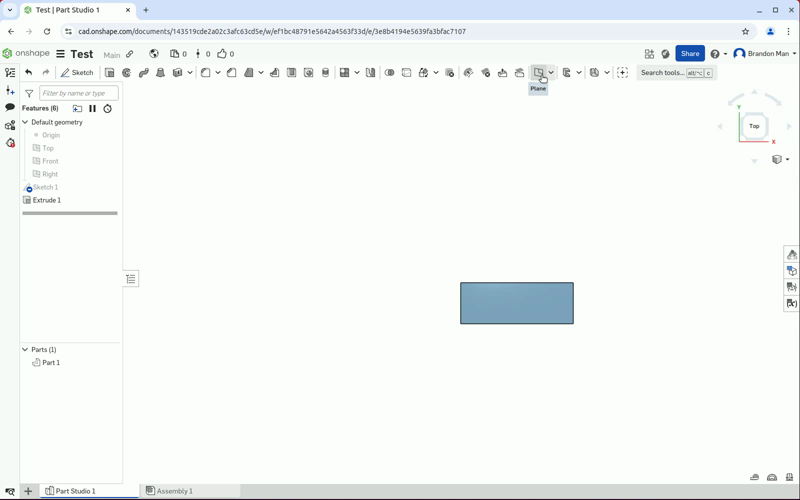
click(541, 75)
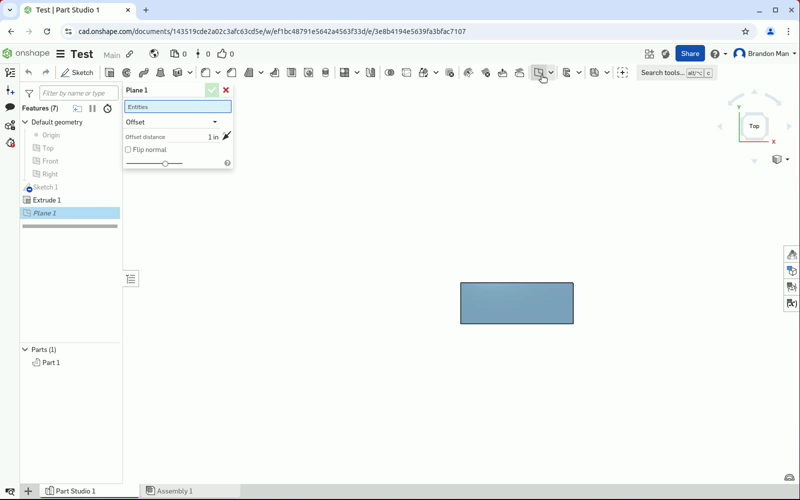
mouse_move(73, 150)
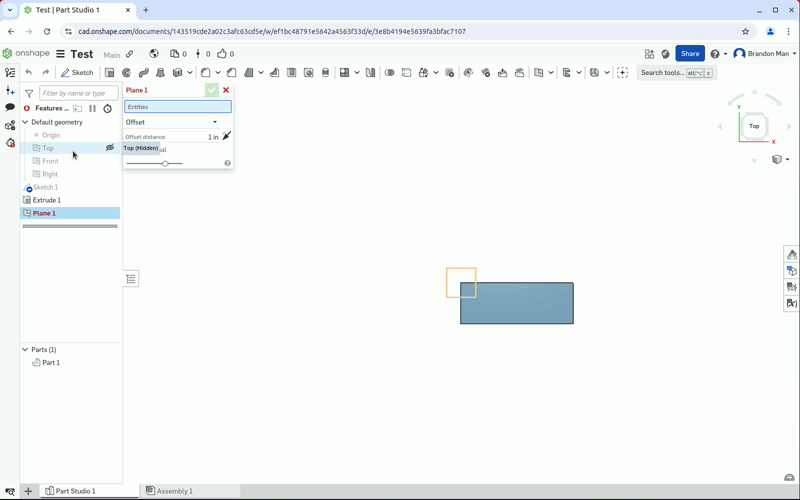
click(73, 150)
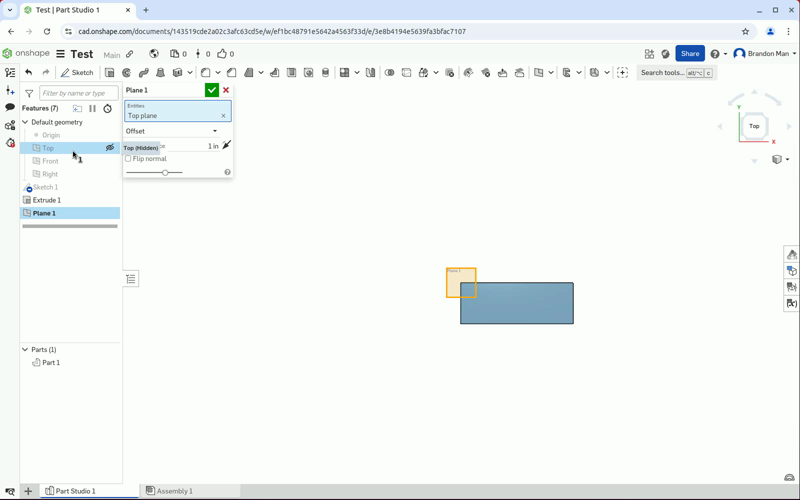
key(tab, 2)
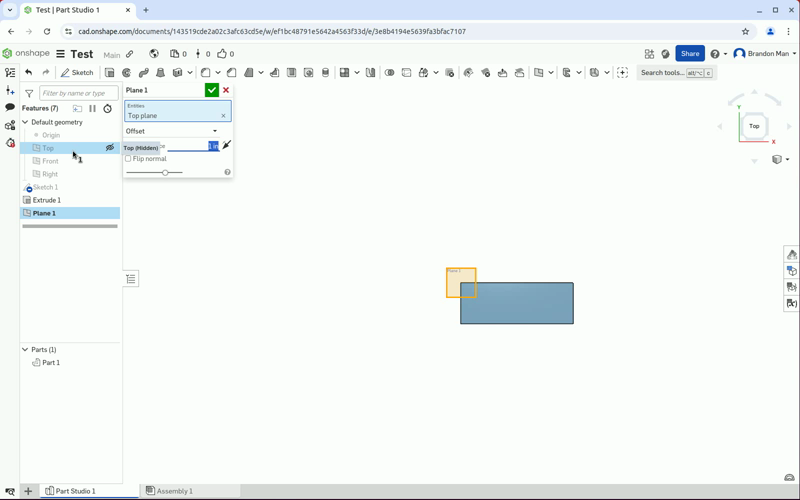
text(4.098)
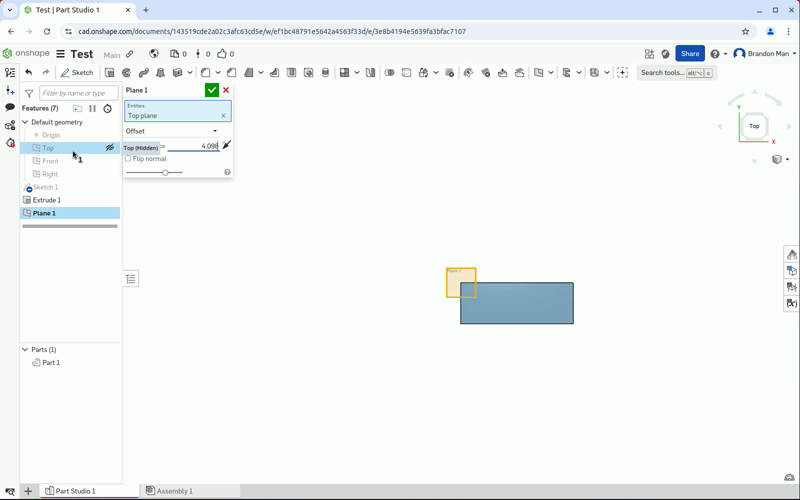
key(enter, 2)
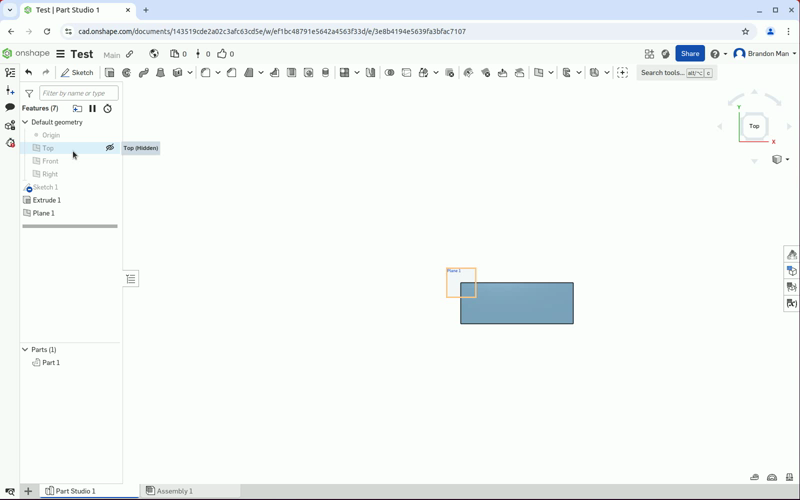
key(shift+s)
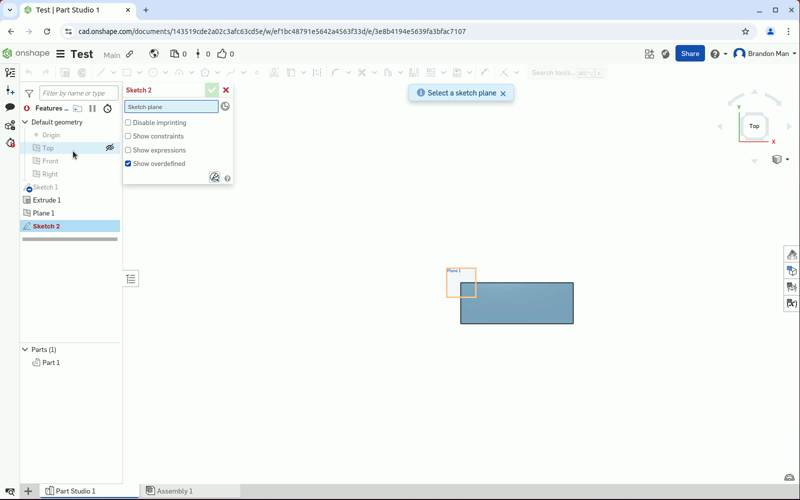
mouse_move(73, 215)
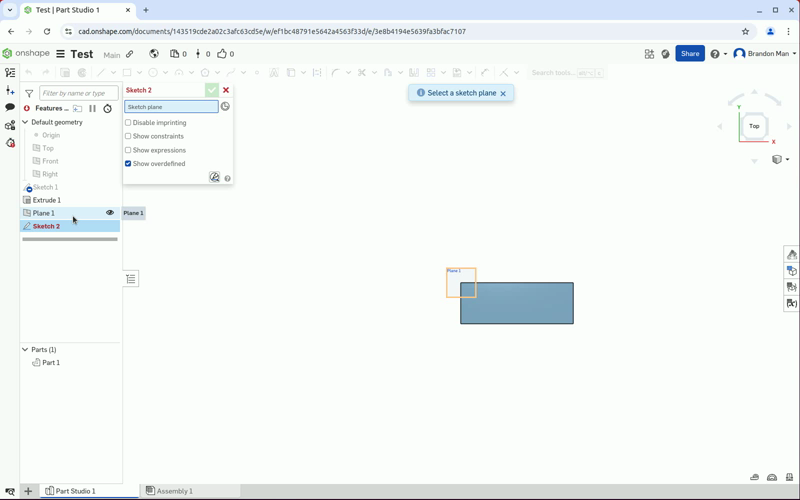
click(73, 215)
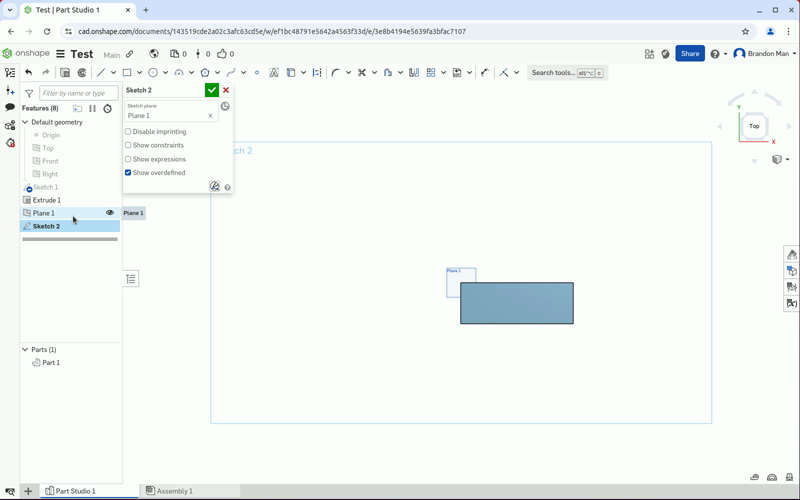
mouse_move(73, 352)
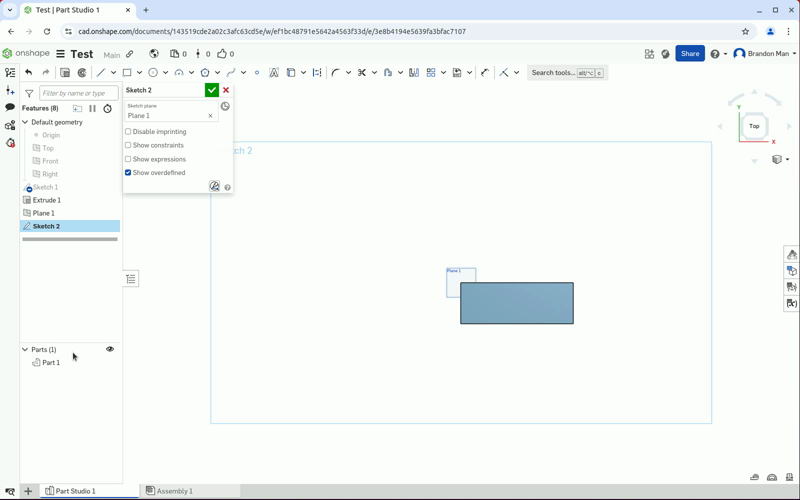
key(y)
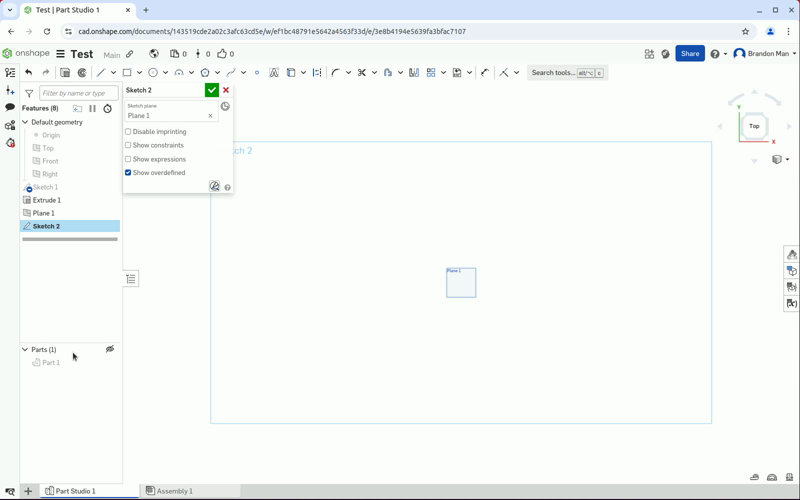
key(c)
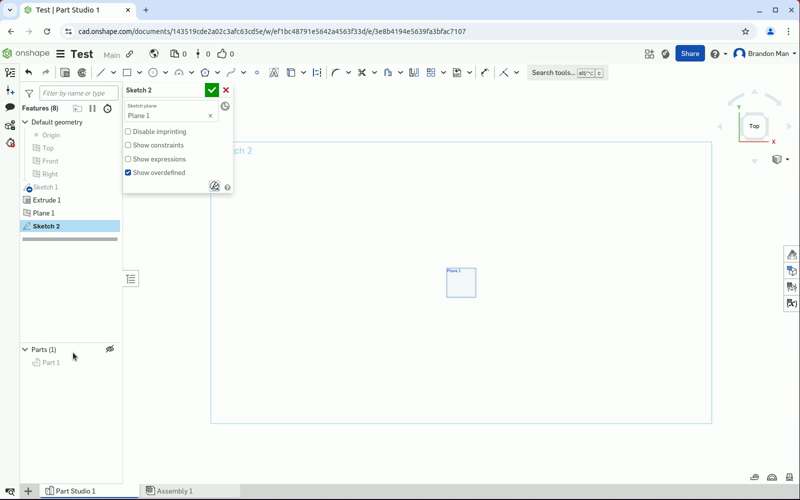
key_down(shift)
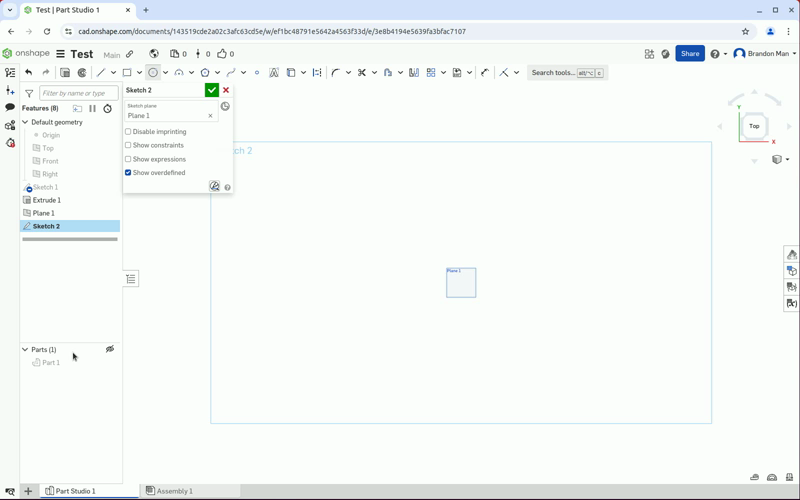
mouse_move(512, 303)
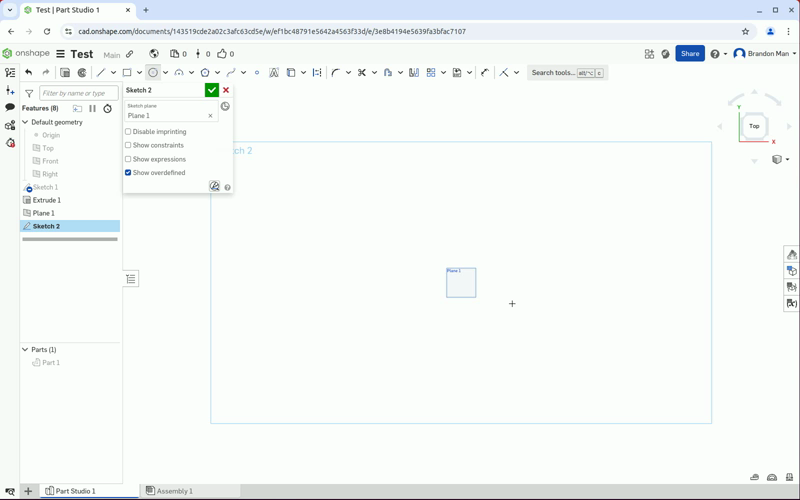
click(512, 303)
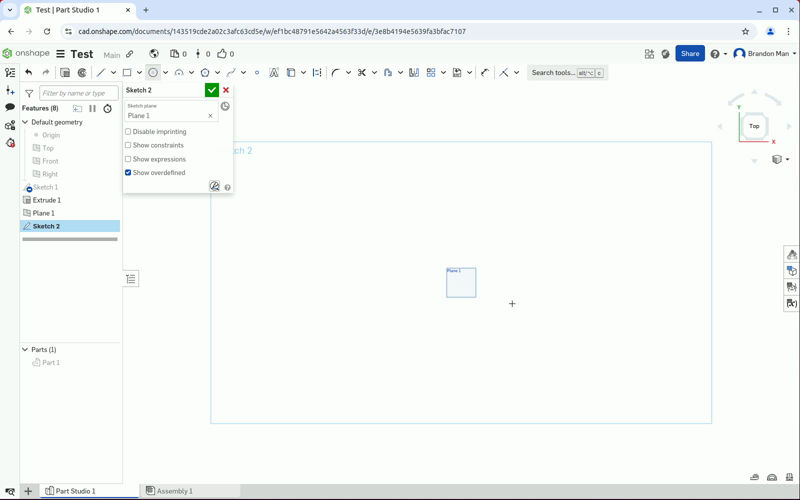
key_up(shift)
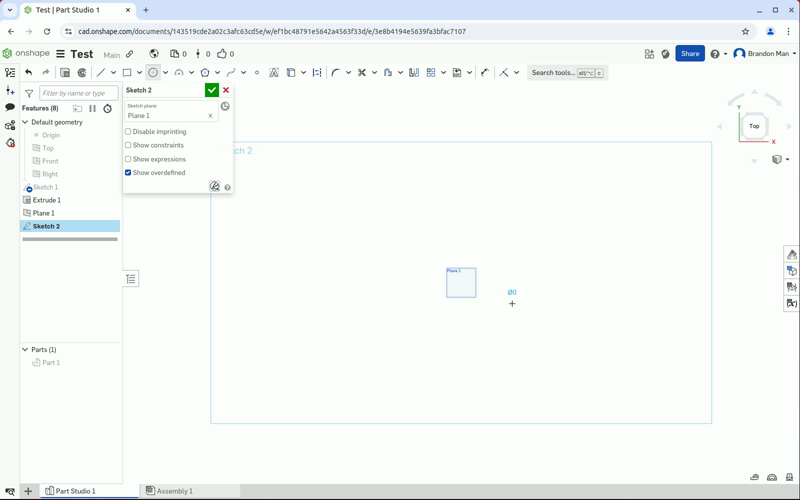
mouse_move(522, 303)
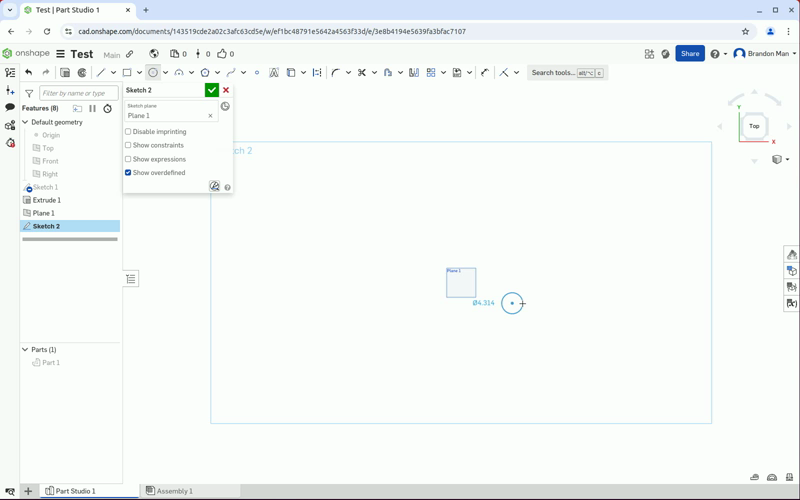
click(522, 303)
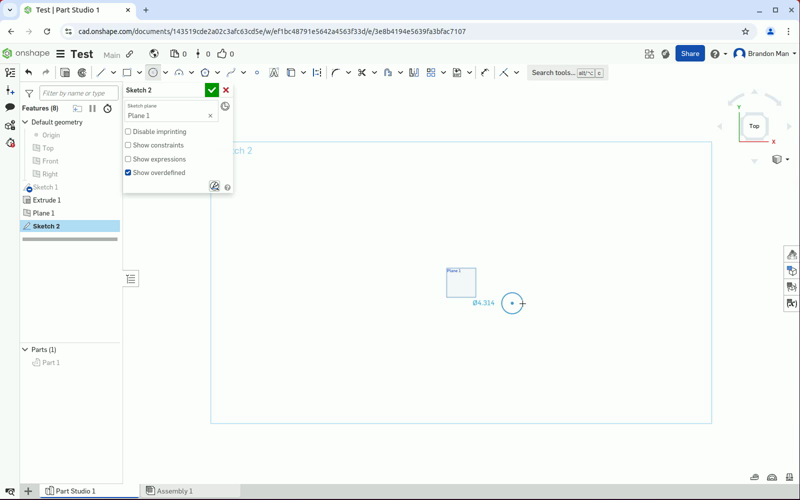
key(esc)
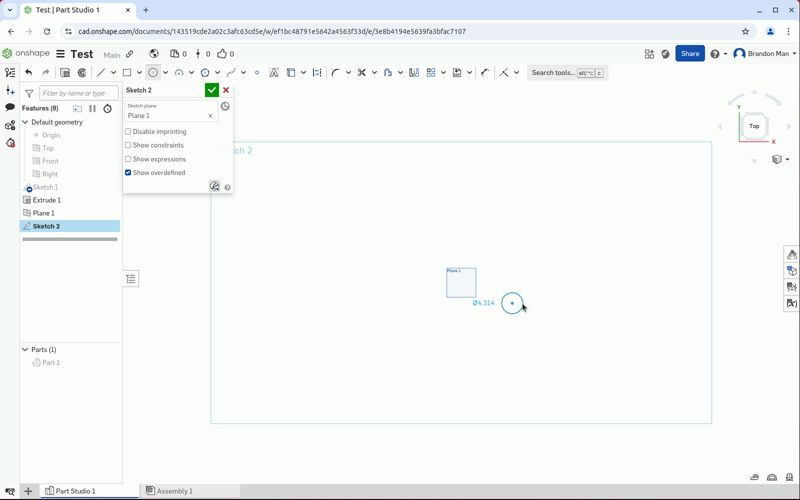
mouse_move(503, 304)
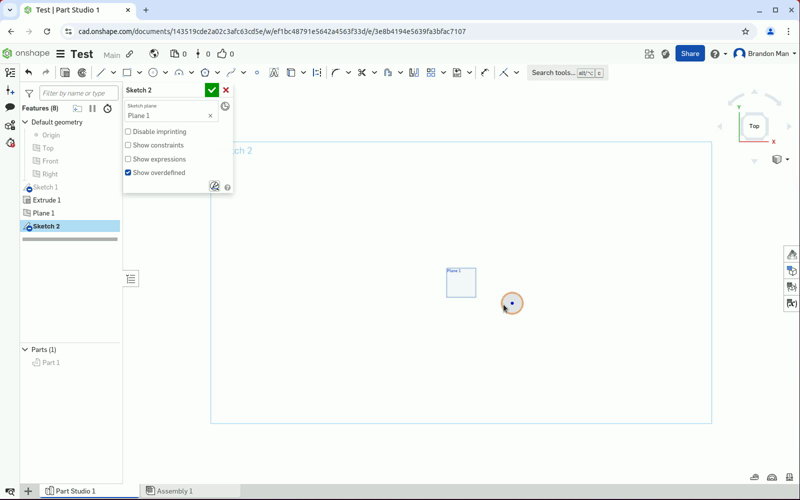
scroll(6)
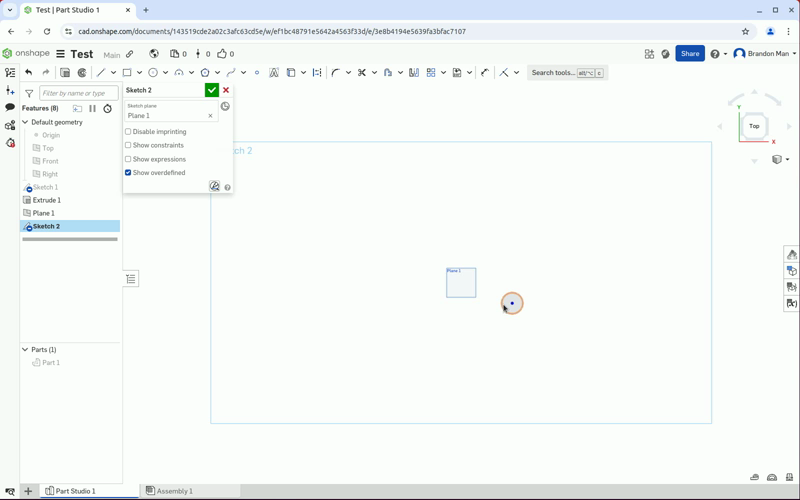
scroll(6)
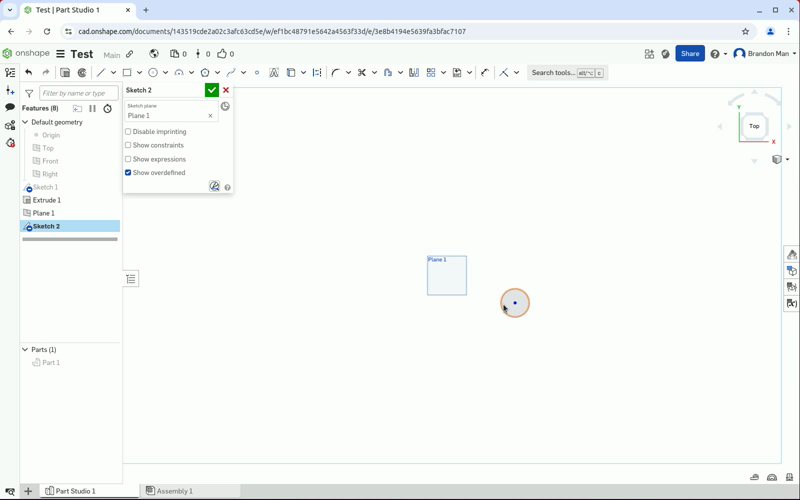
scroll(6)
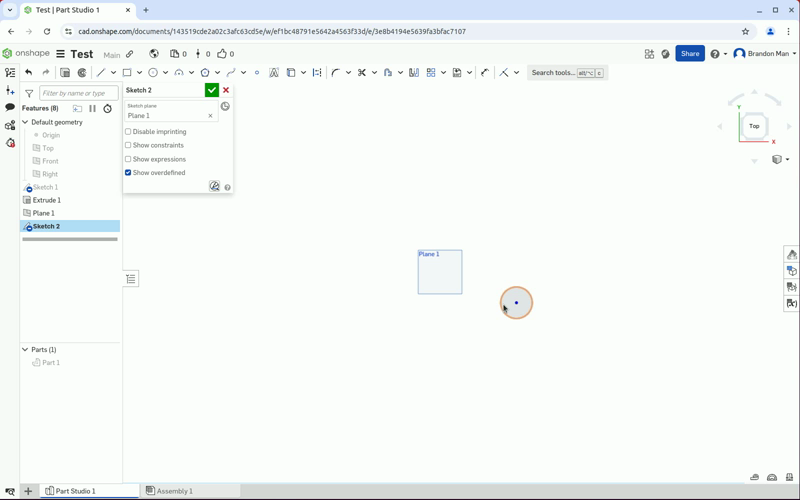
scroll(6)
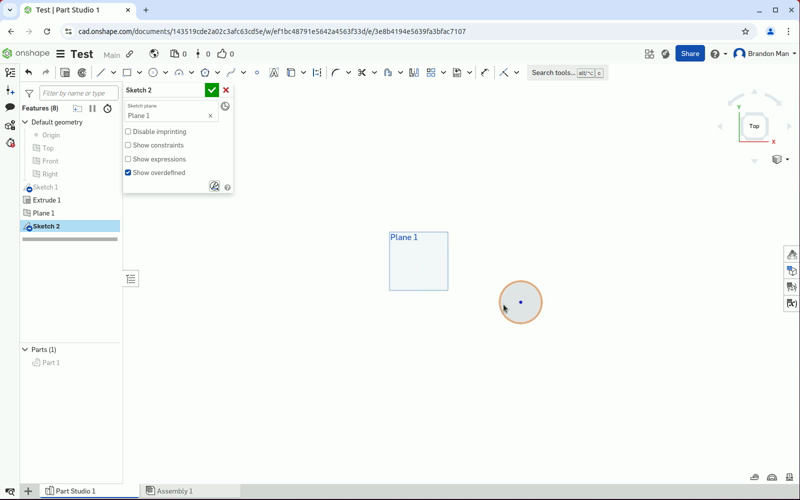
scroll(6)
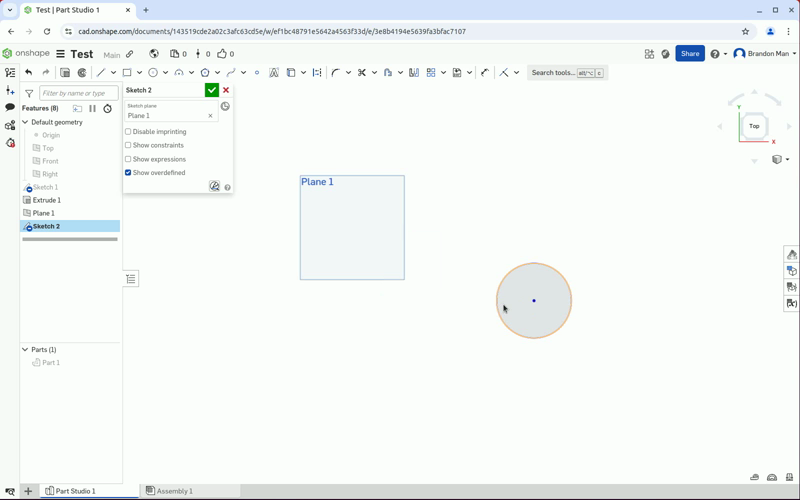
scroll(6)
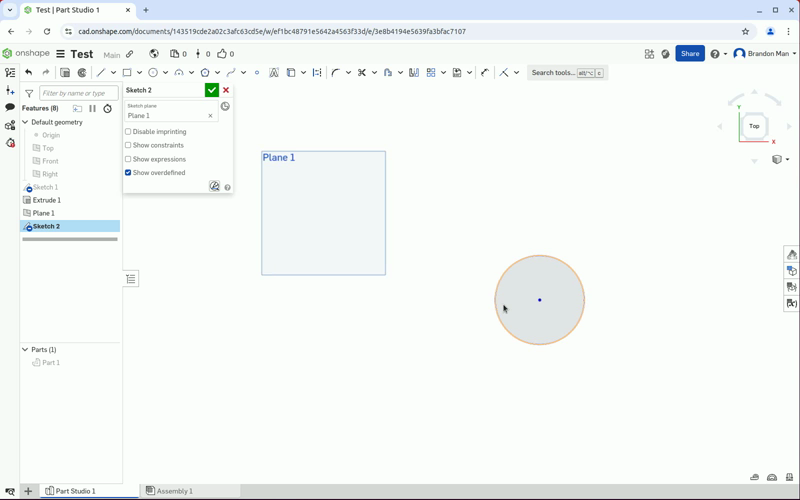
scroll(6)
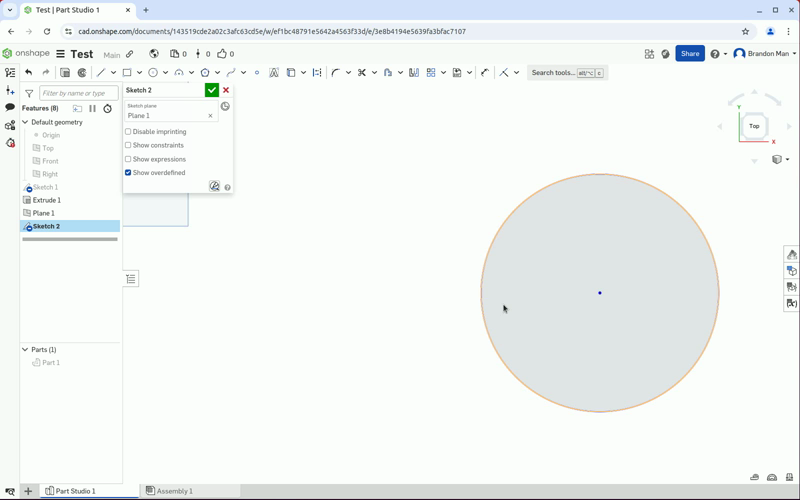
click(503, 304)
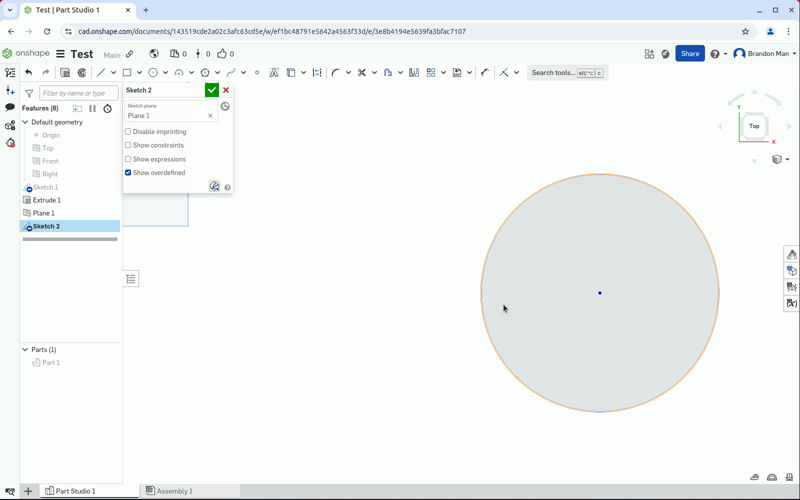
scroll(-6)
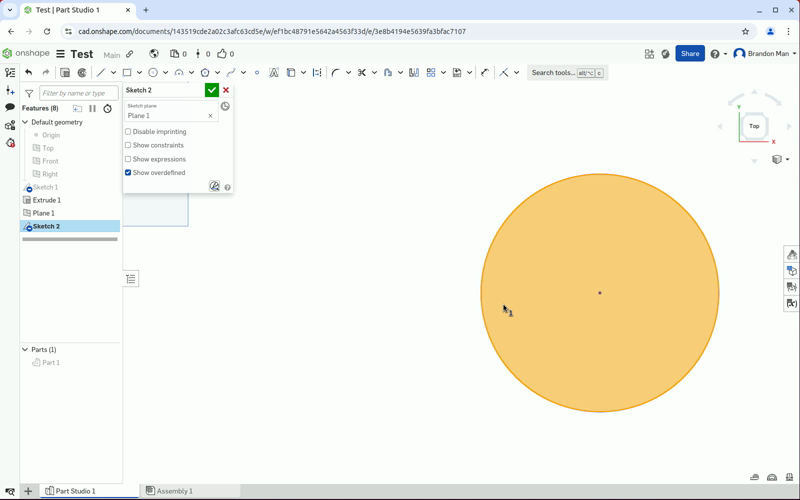
scroll(-6)
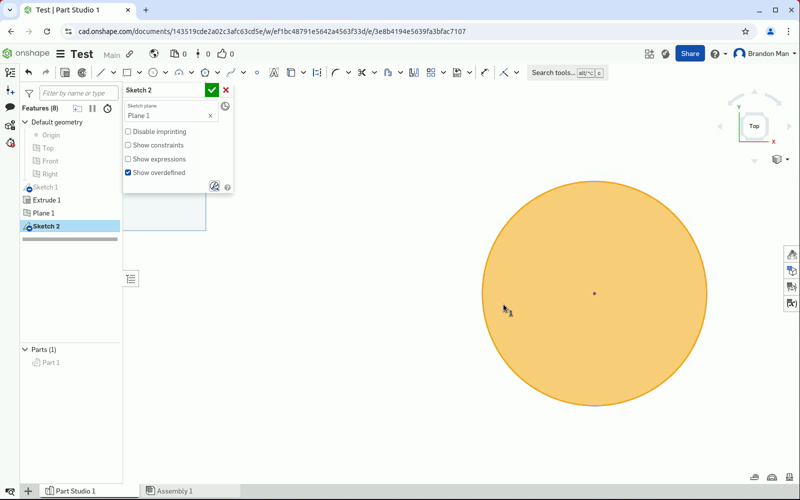
scroll(-6)
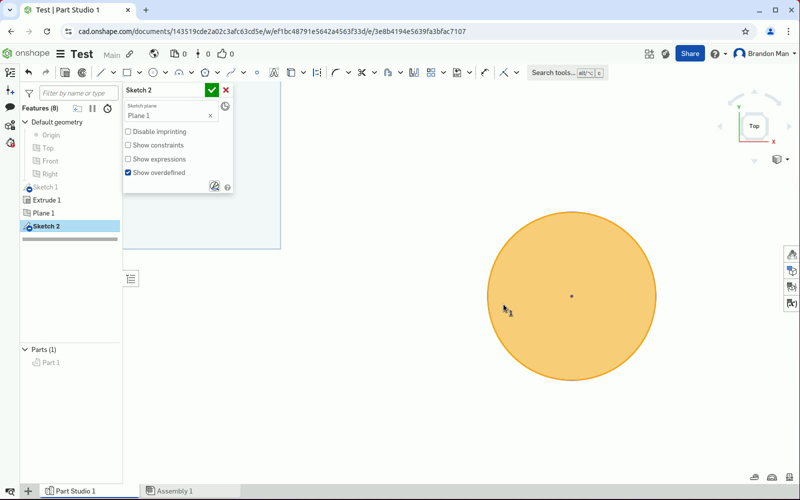
scroll(-6)
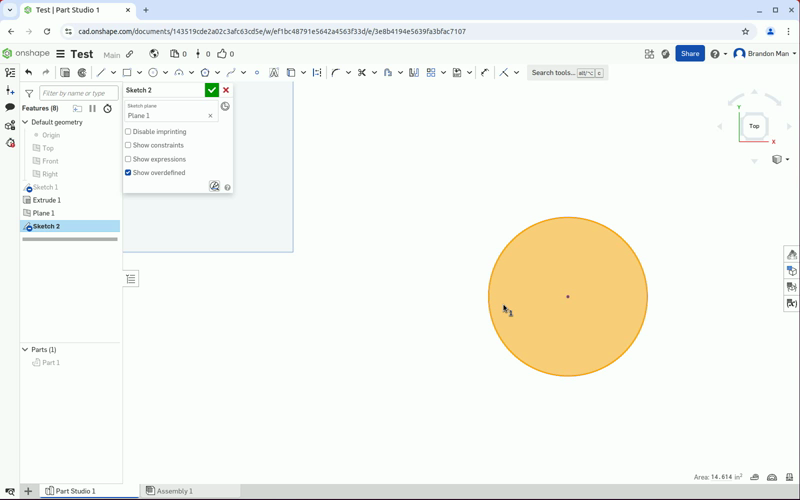
scroll(-6)
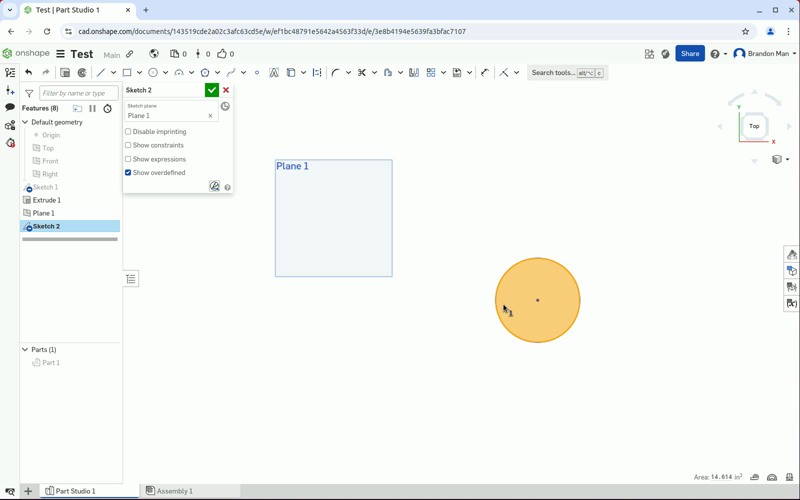
scroll(-6)
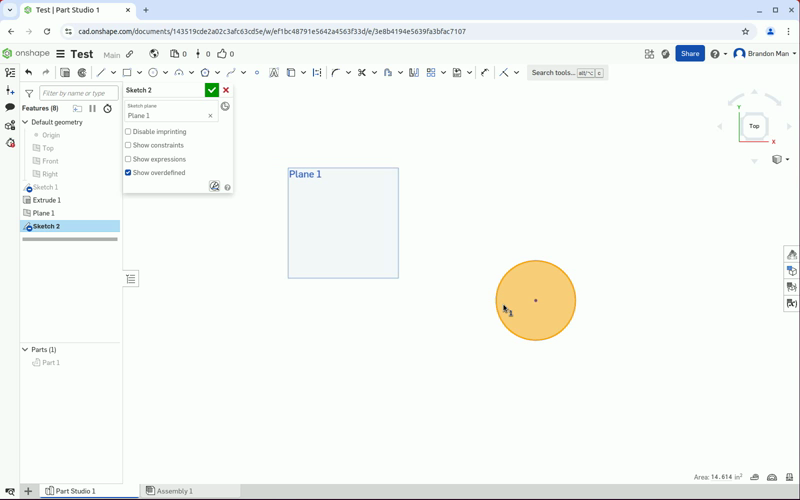
scroll(-6)
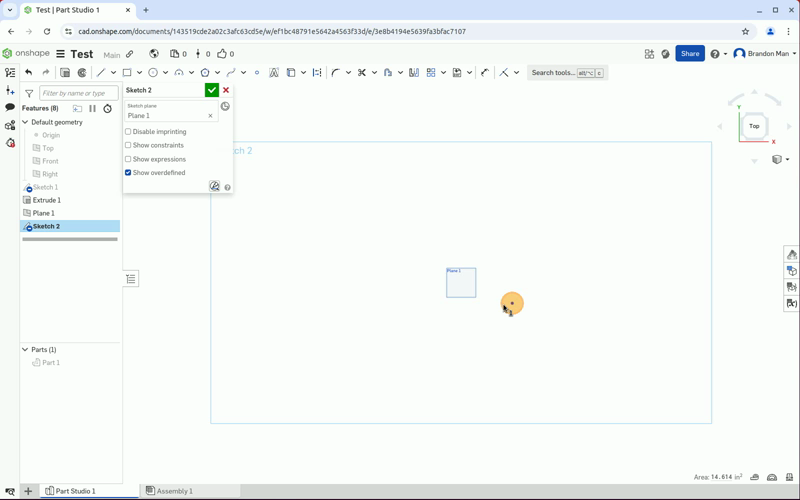
mouse_move(73, 352)
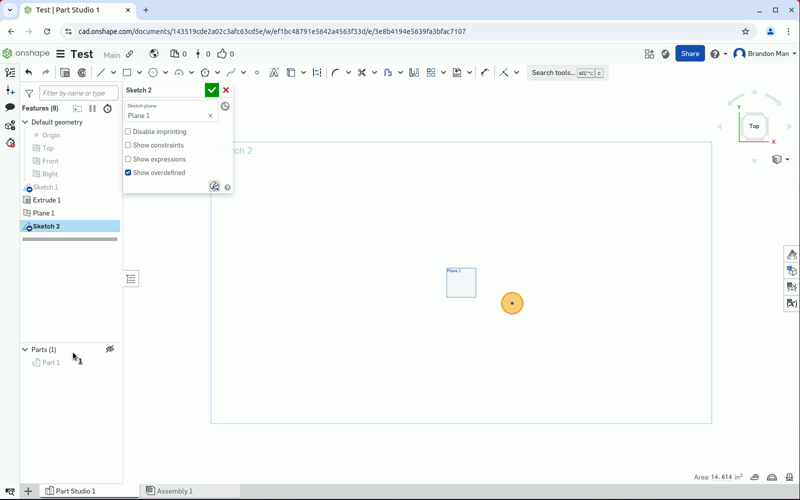
key(shift+y)
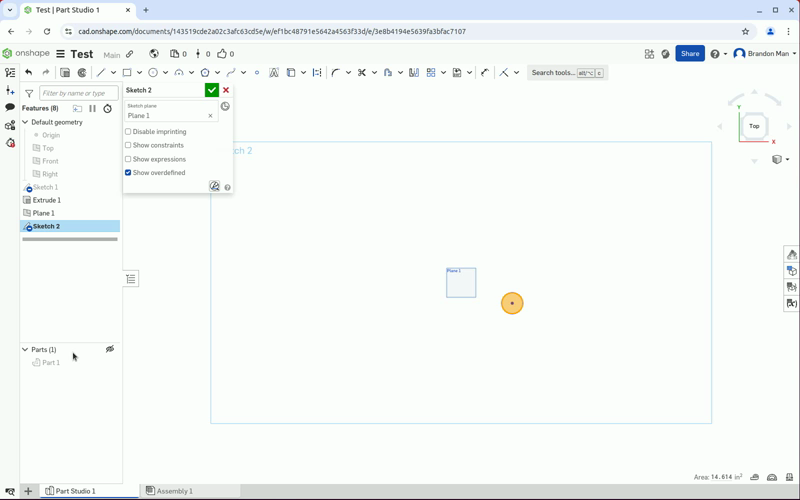
key(shift+e)
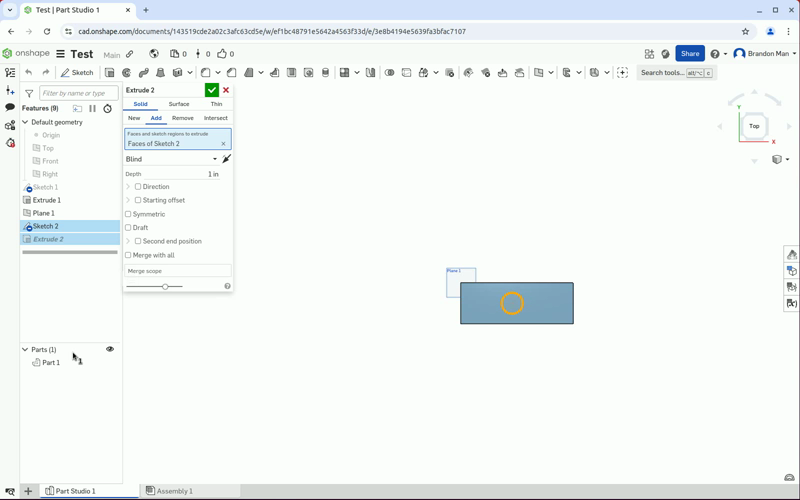
mouse_move(143, 106)
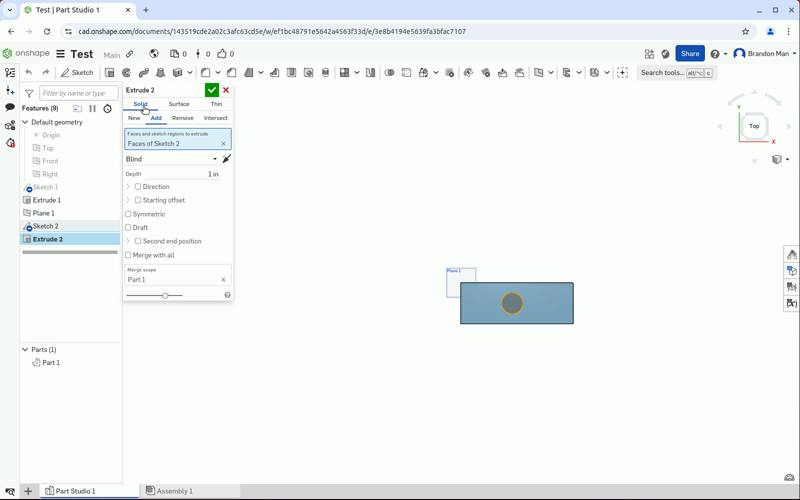
click(143, 106)
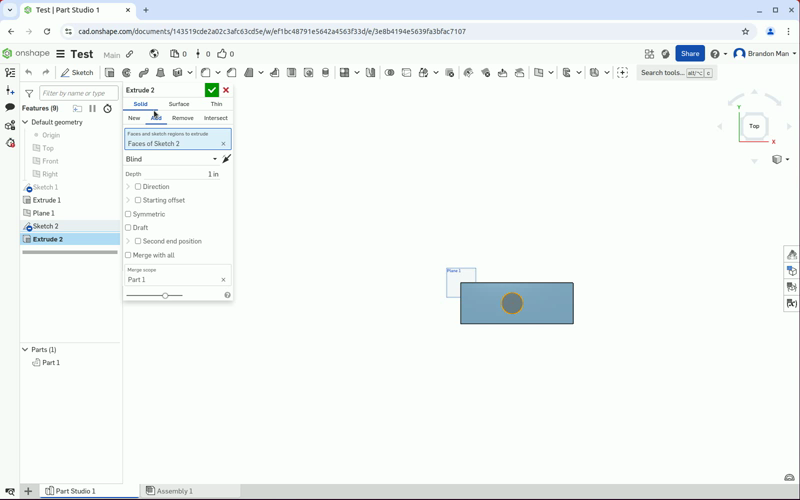
mouse_move(186, 120)
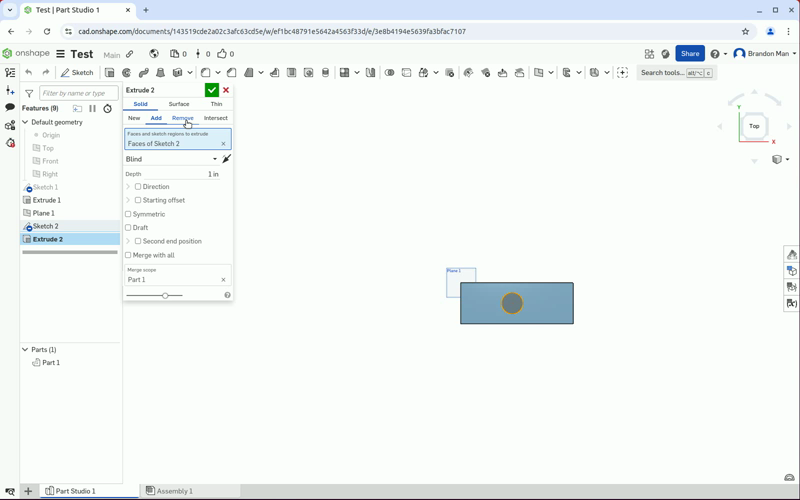
click(186, 120)
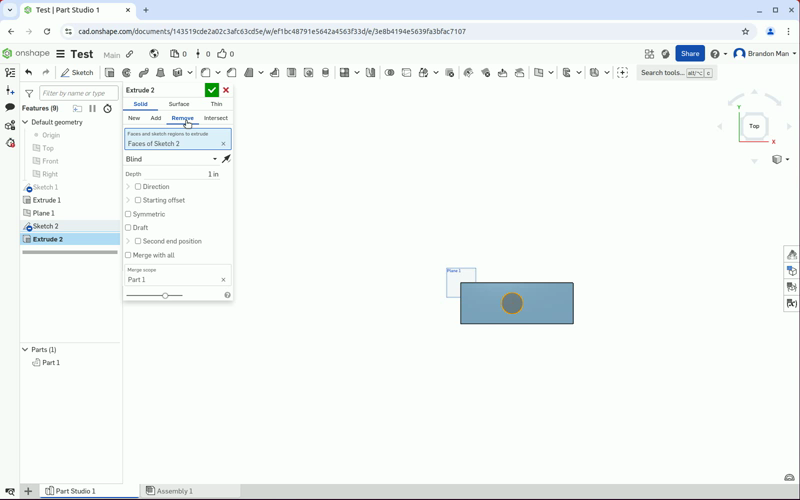
key(tab, 4)
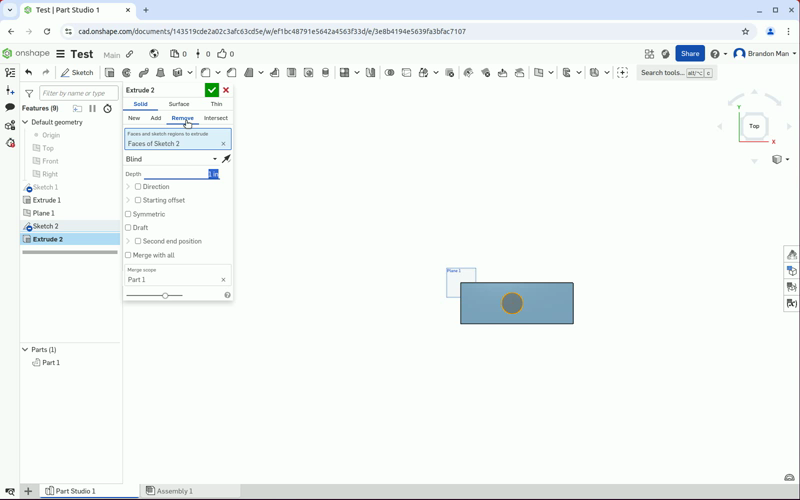
text(4.092)
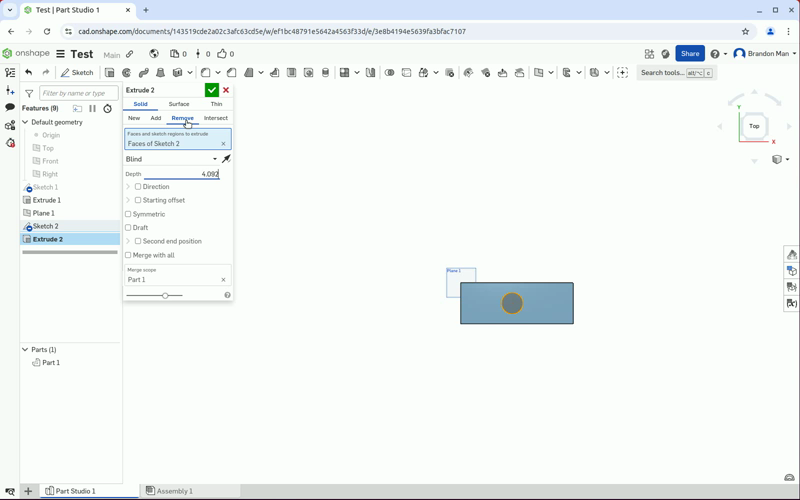
key(tab, 6)
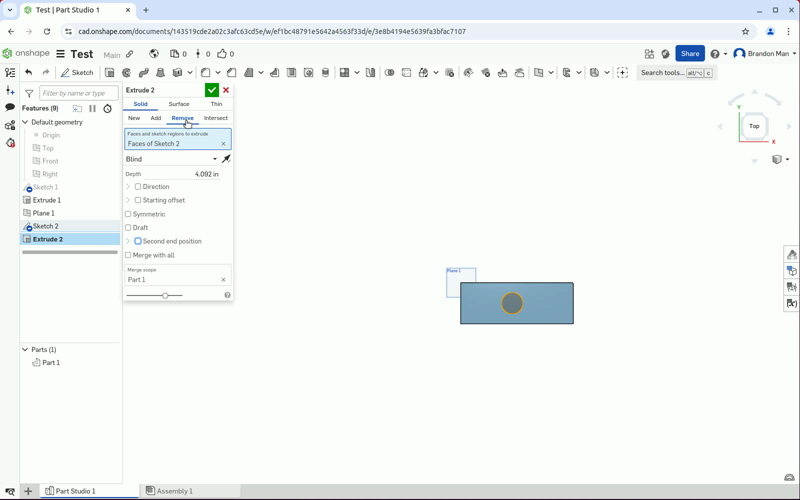
key(space)
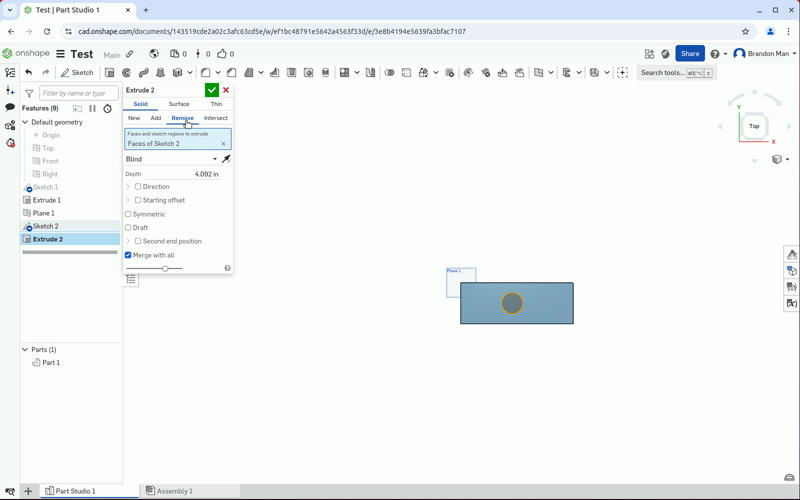
key(enter)
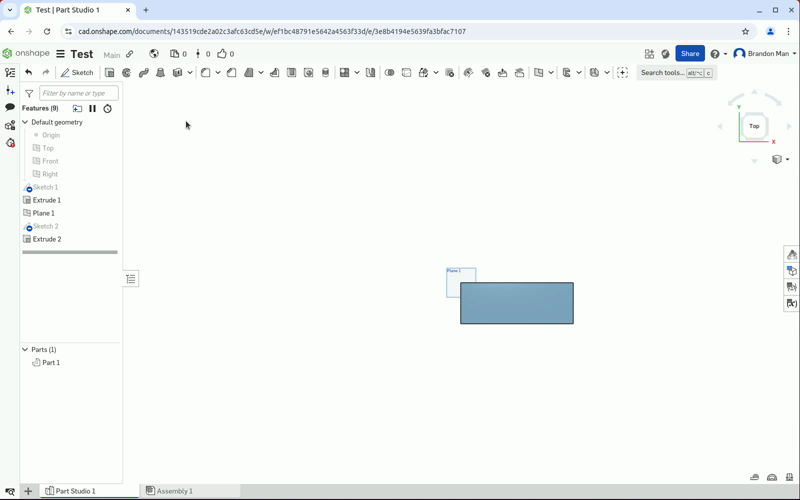
key(shift+h)
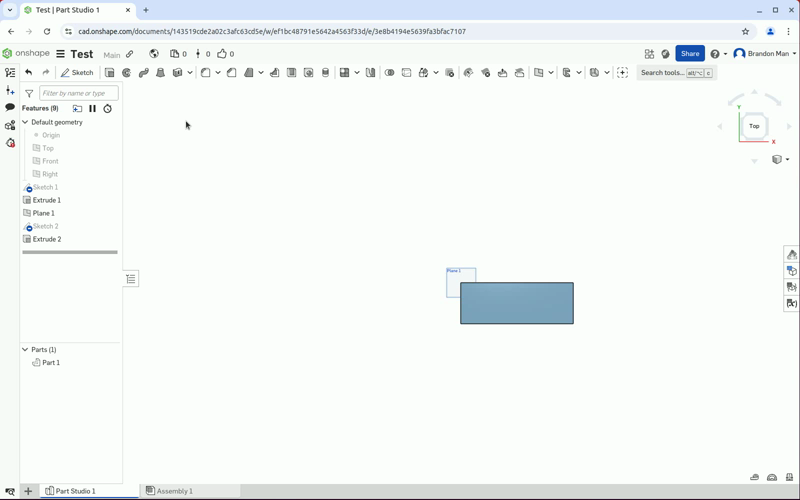
key(shift+h)
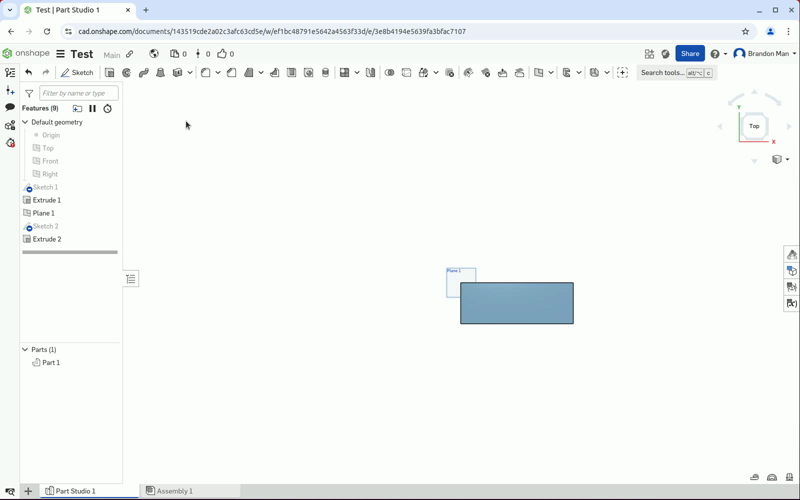
mouse_move(73, 189)
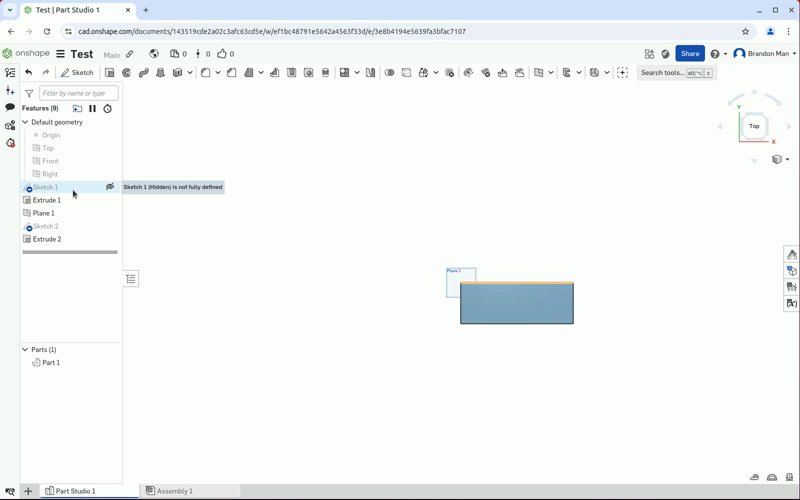
click(73, 189)
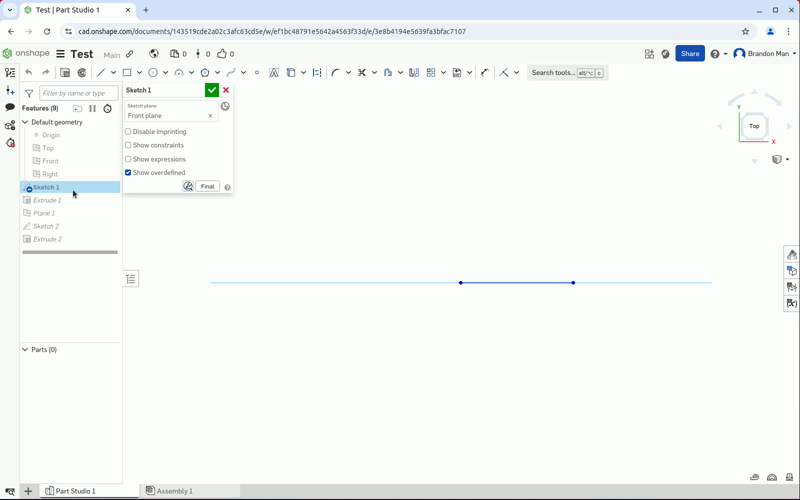
mouse_move(229, 92)
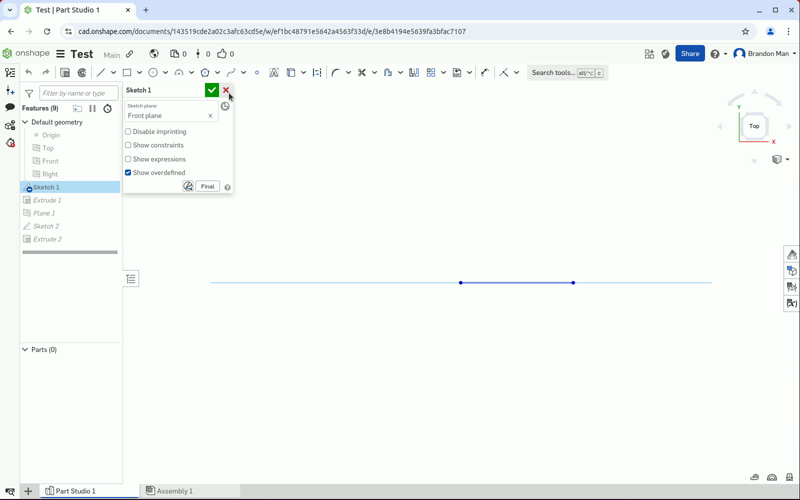
click(229, 92)
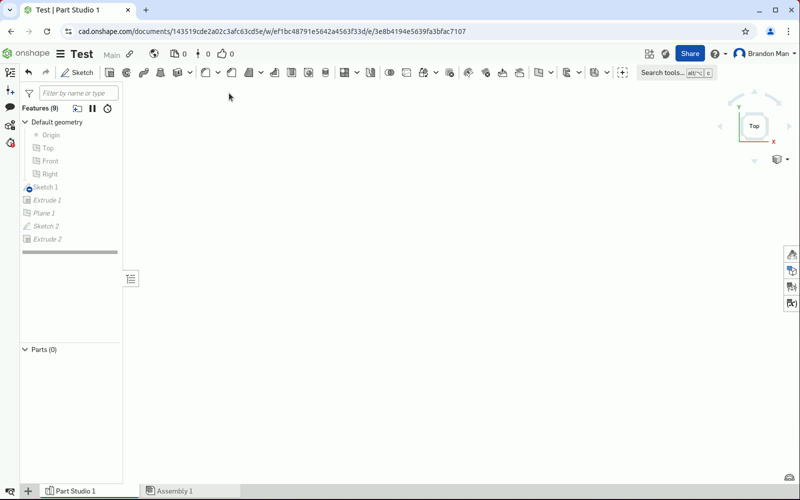
key(shift+s)
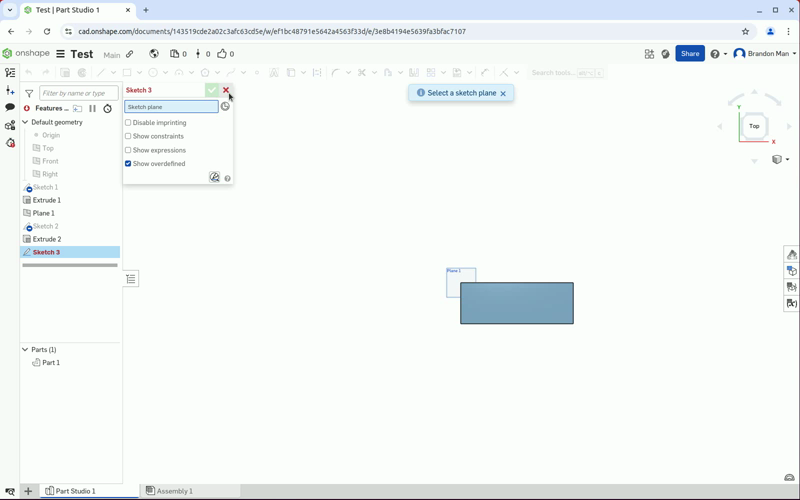
mouse_move(73, 215)
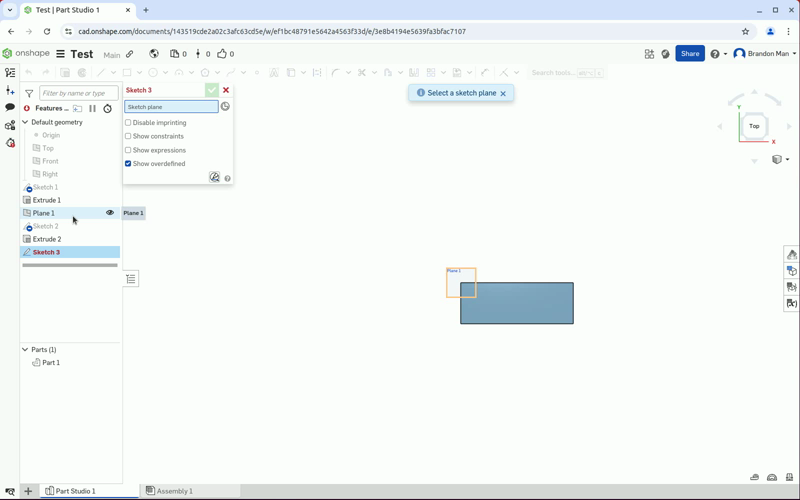
click(73, 215)
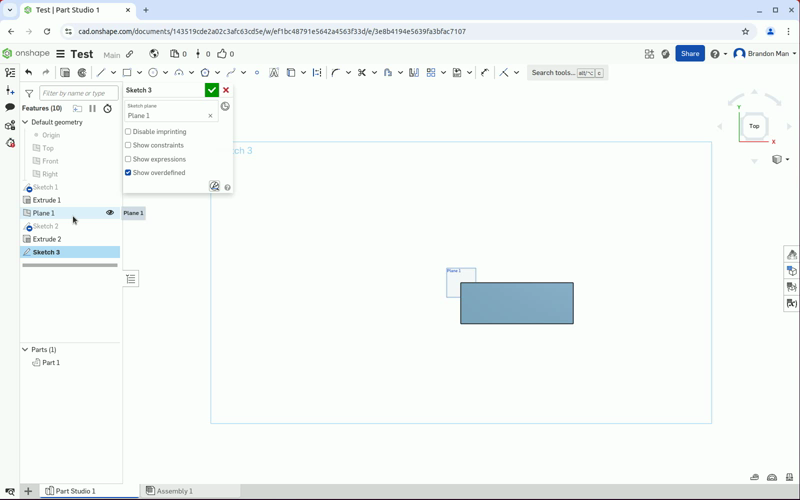
mouse_move(73, 352)
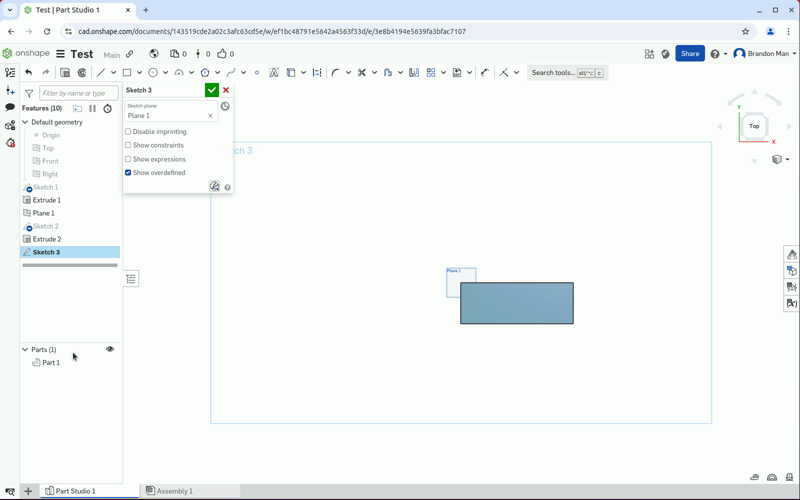
key(y)
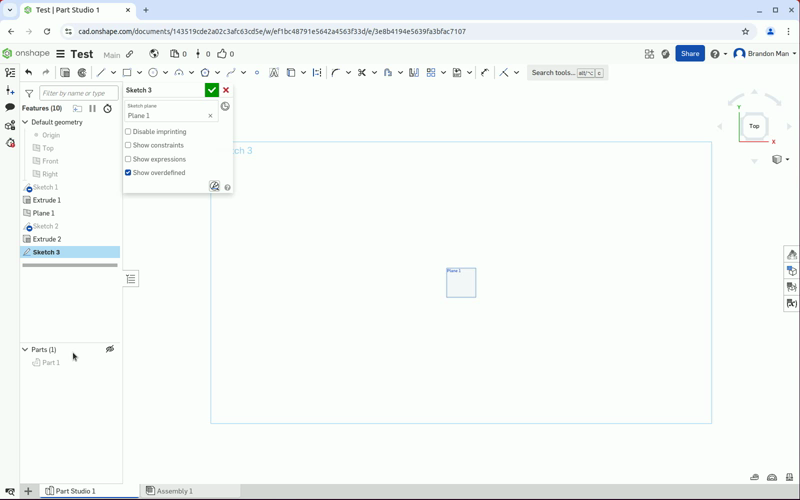
key(l)
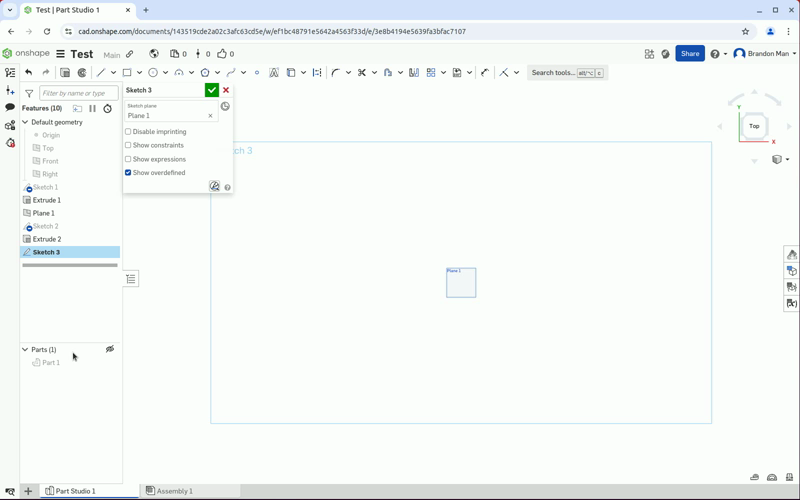
key_down(shift)
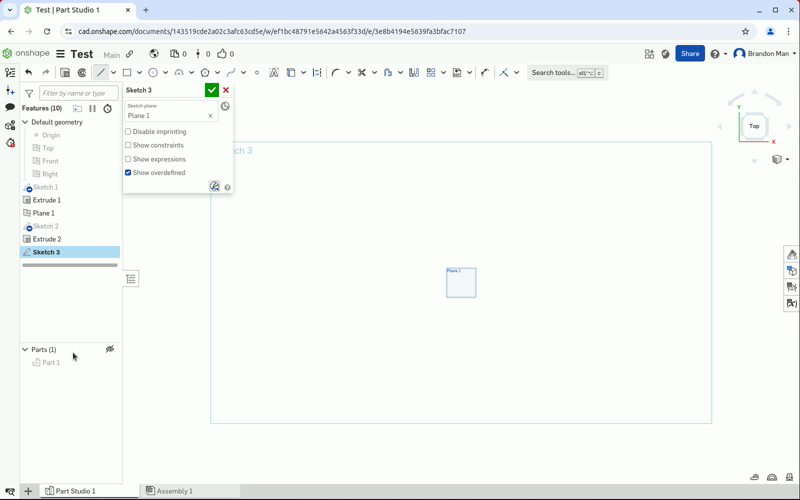
mouse_move(512, 313)
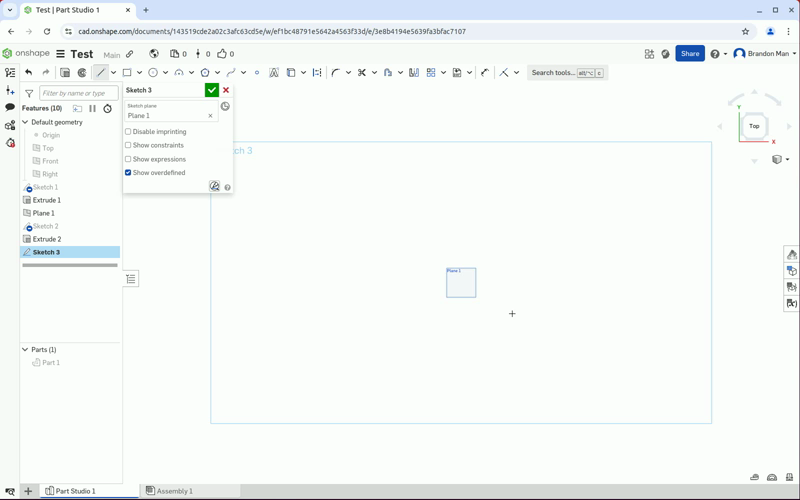
click(512, 313)
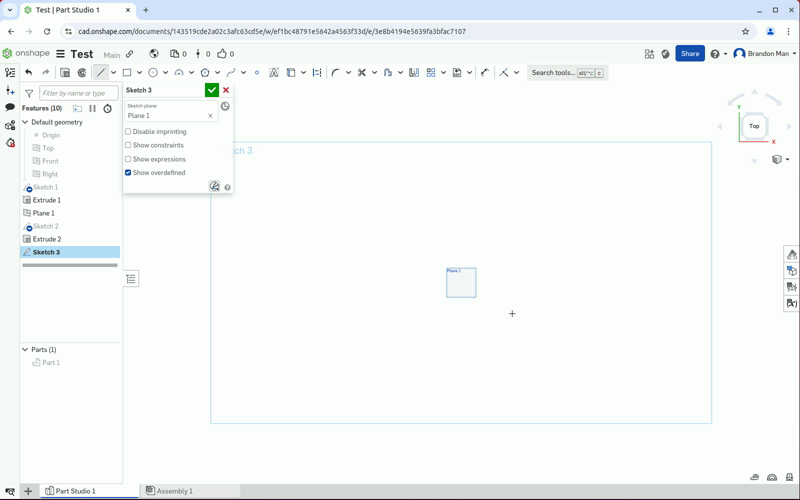
key_up(shift)
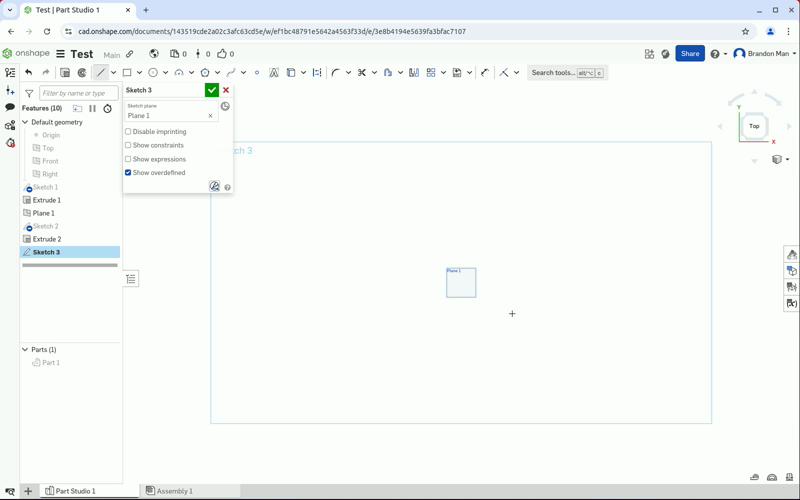
key_down(shift)
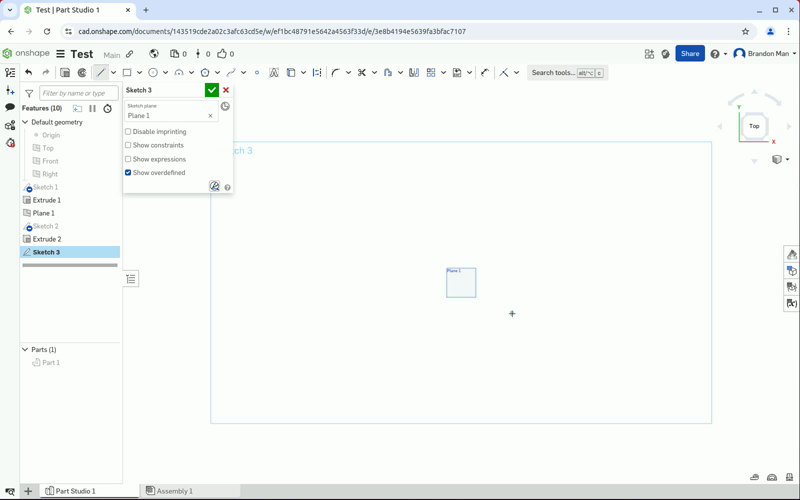
mouse_move(542, 313)
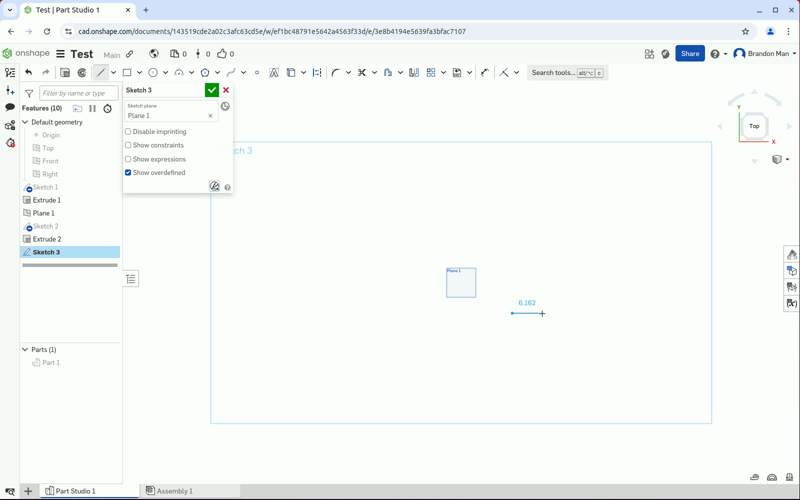
mouse_move(554, 313)
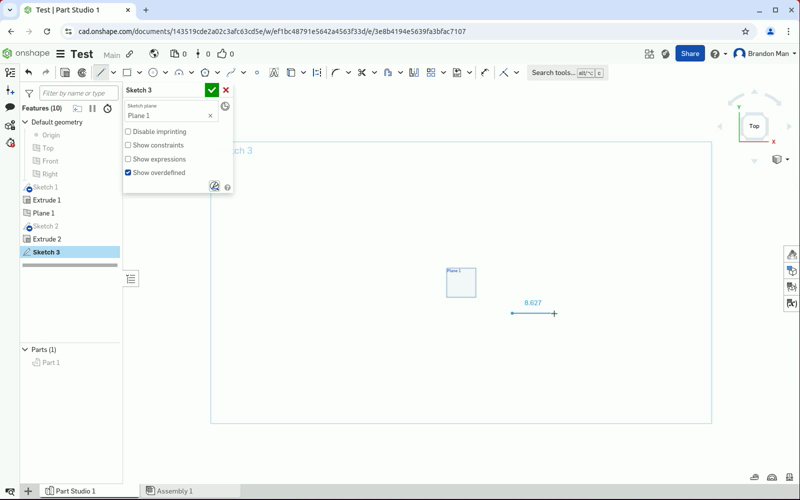
click(554, 313)
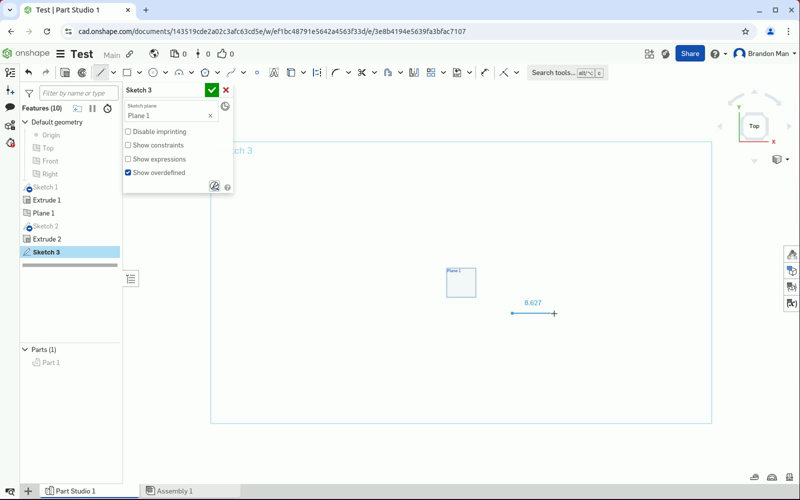
key_up(shift)
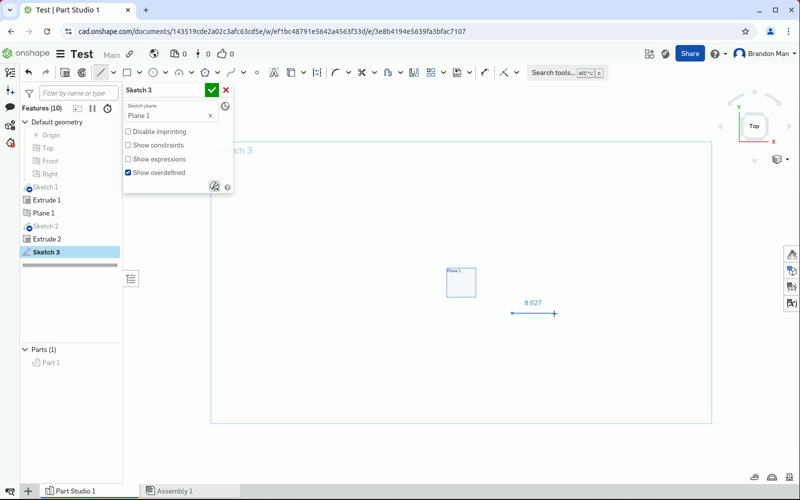
key(esc)
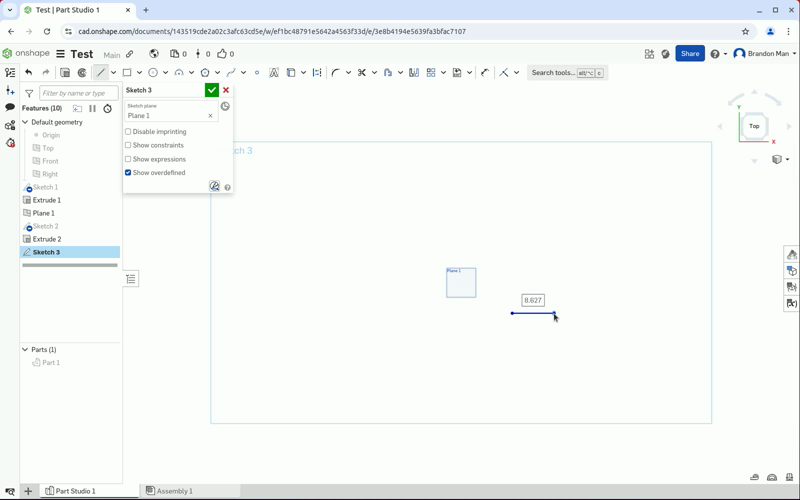
key(a)
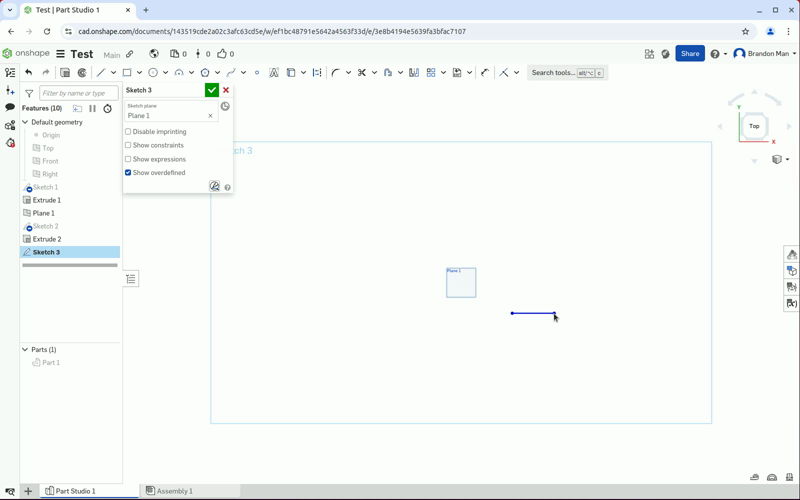
mouse_move(554, 313)
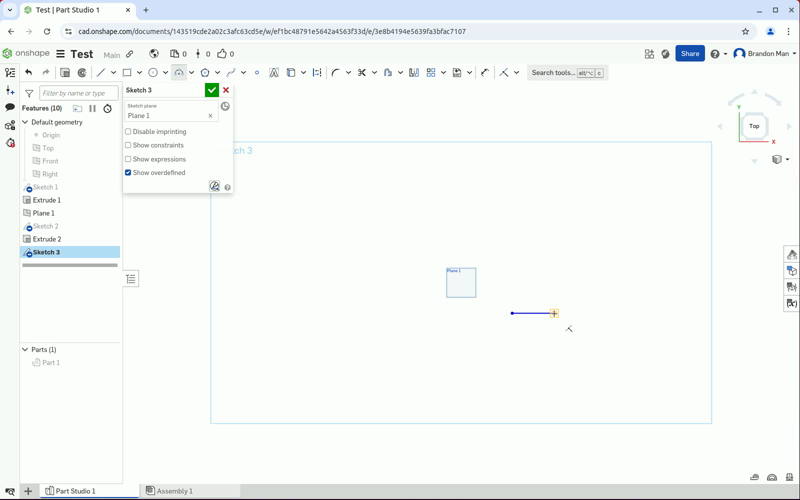
click(554, 313)
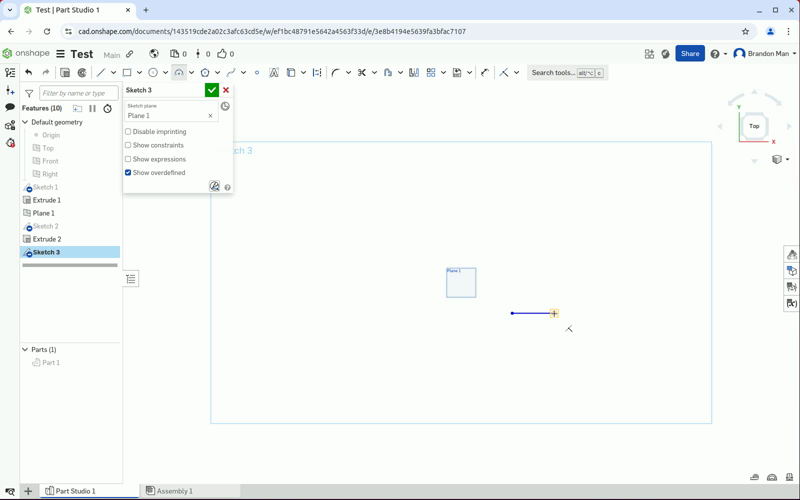
key_down(shift)
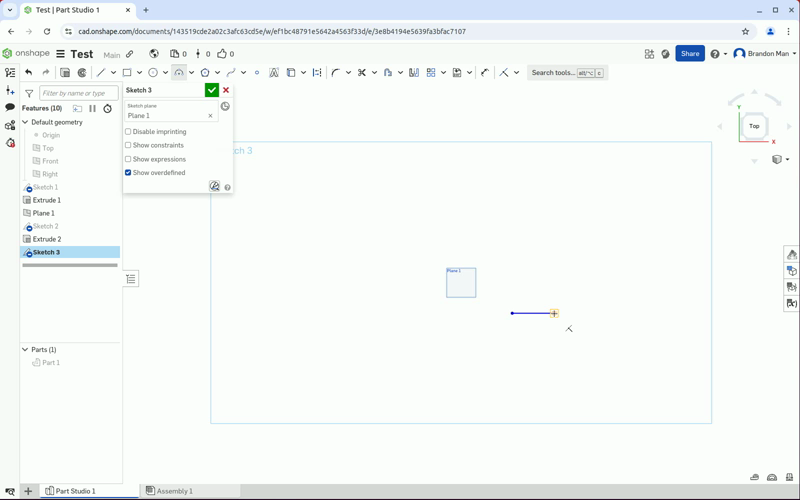
mouse_move(554, 292)
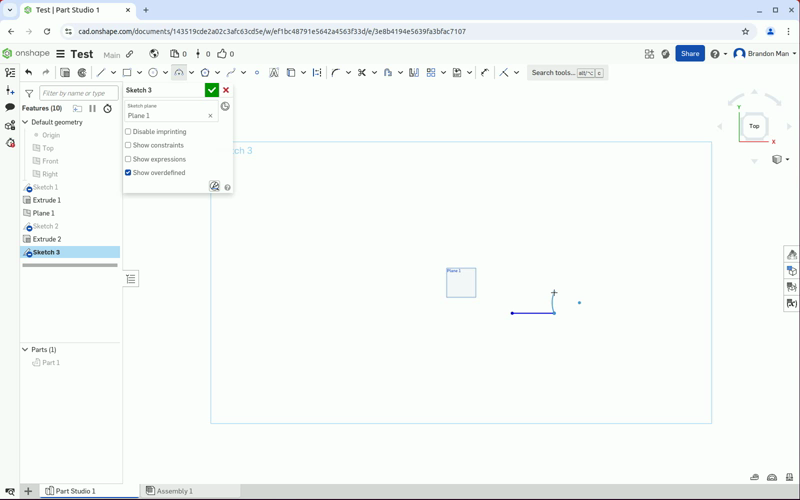
click(554, 292)
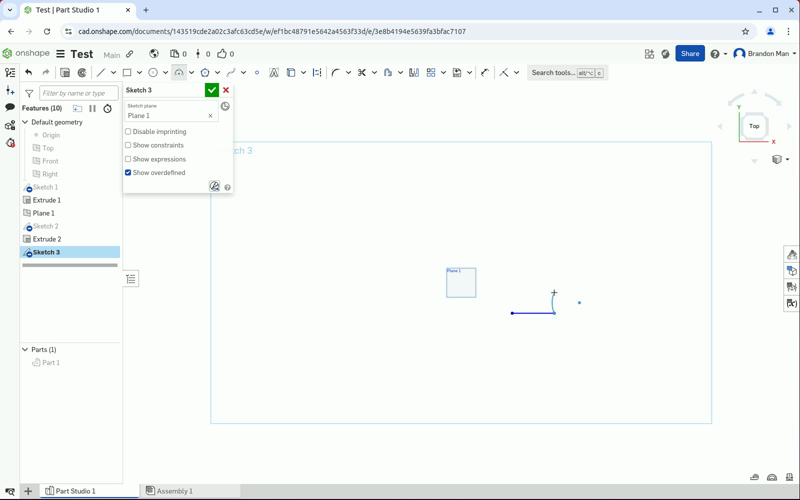
mouse_move(543, 302)
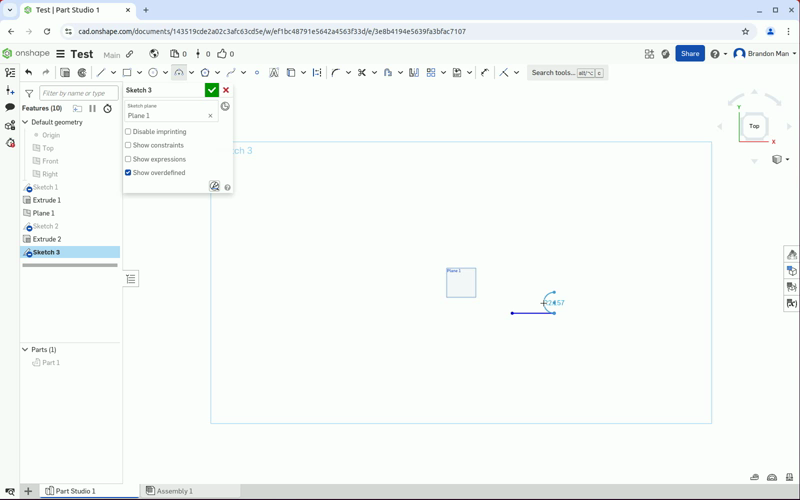
click(543, 302)
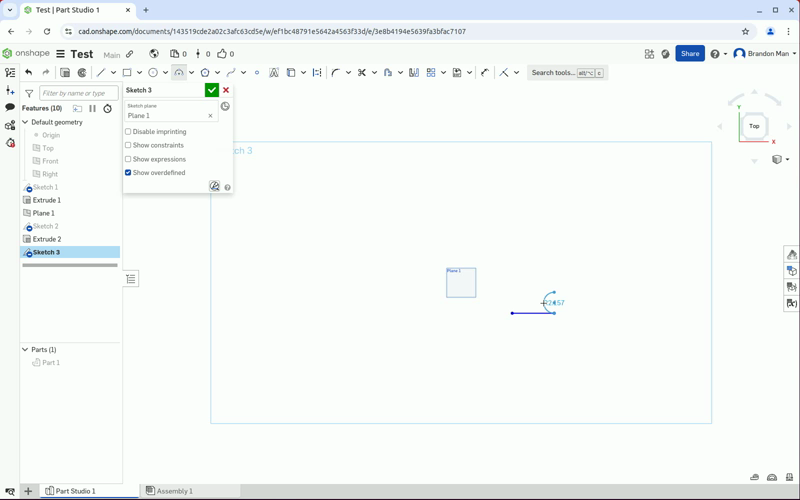
key_up(shift)
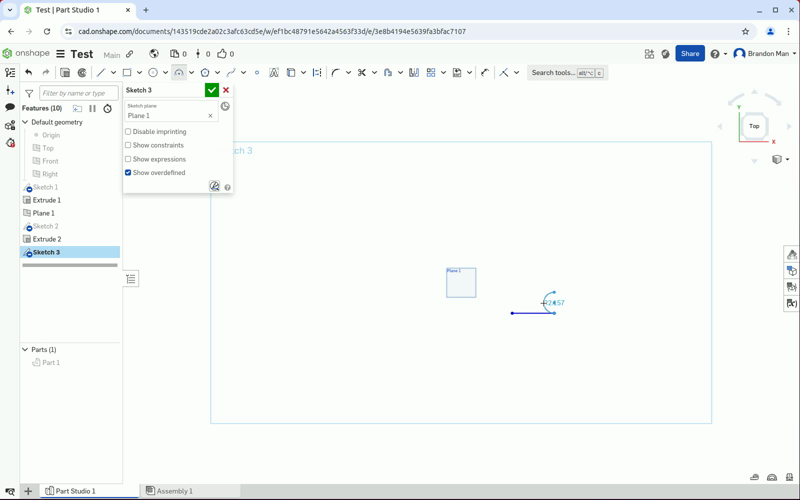
key(esc)
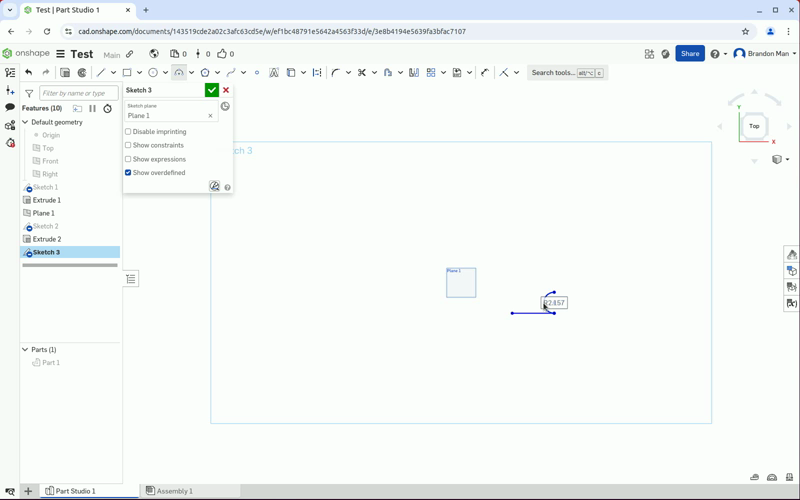
key(l)
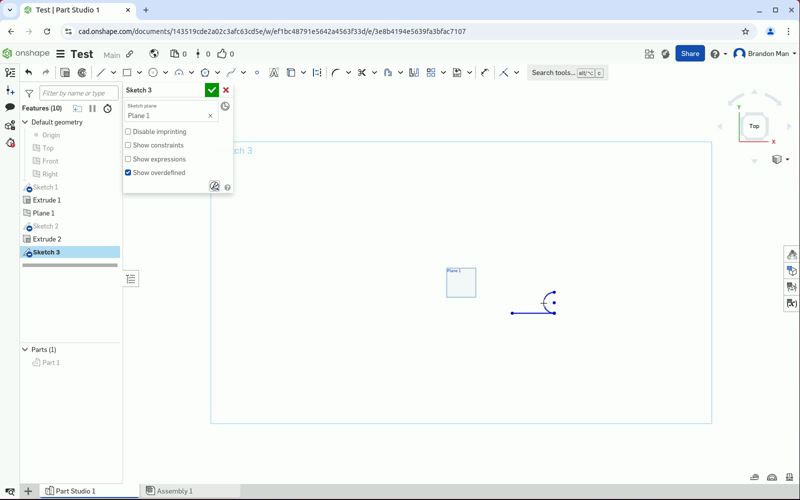
mouse_move(554, 292)
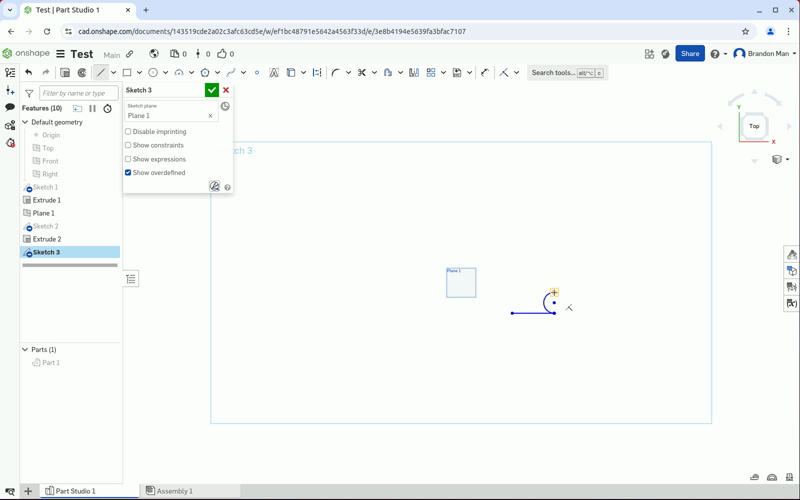
click(554, 292)
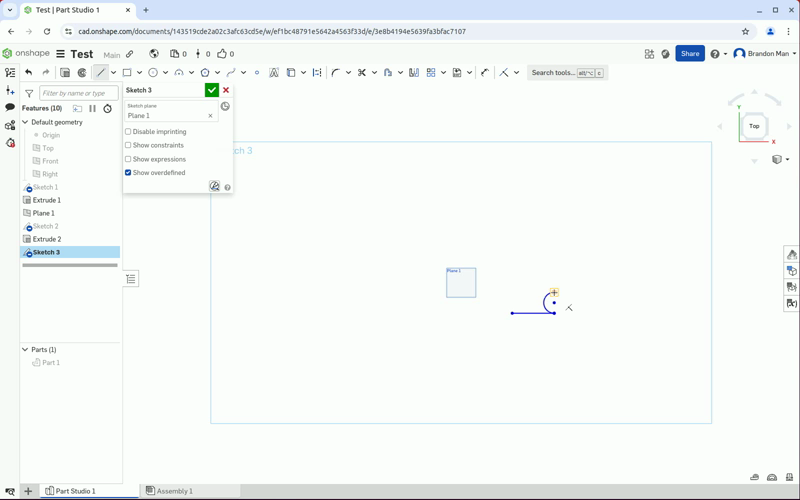
key_down(shift)
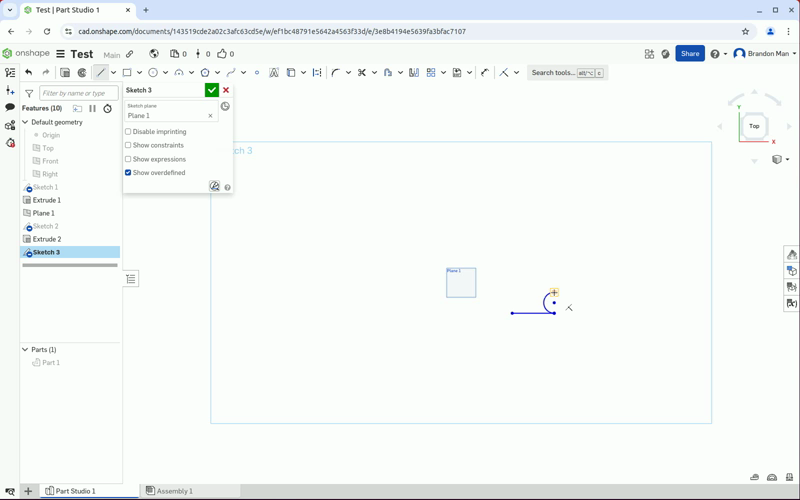
mouse_move(584, 292)
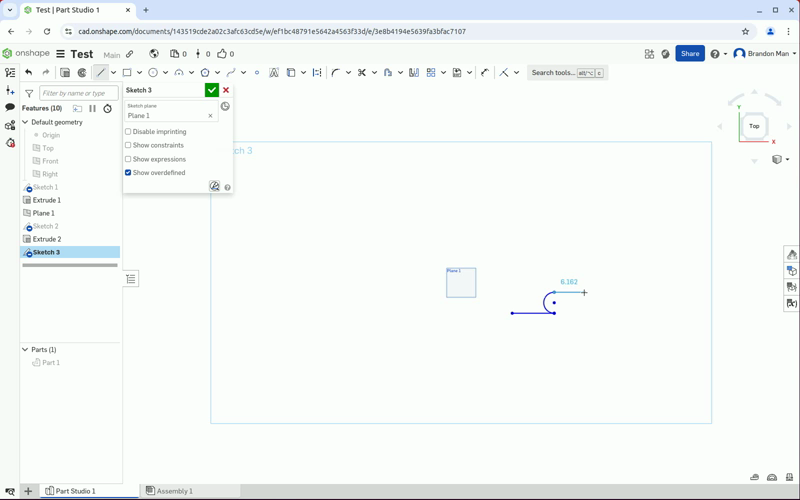
mouse_move(512, 292)
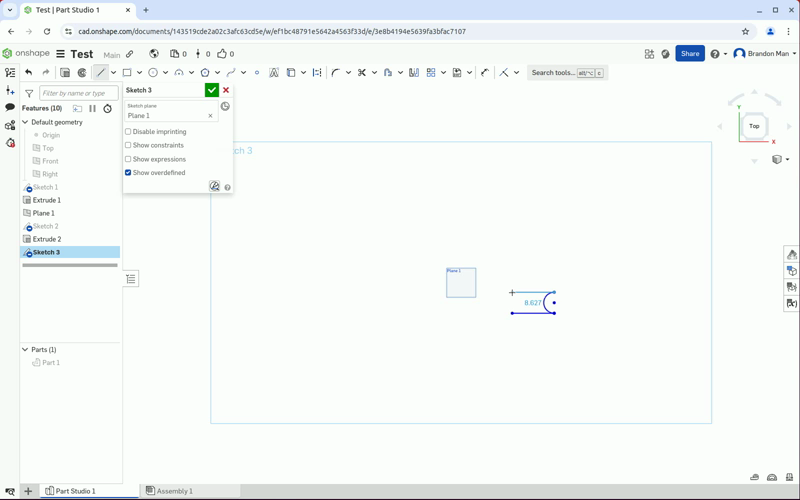
click(512, 292)
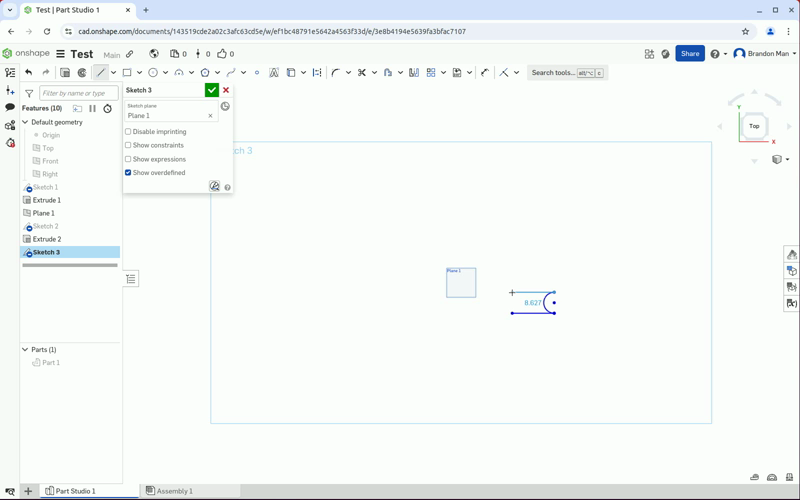
key_up(shift)
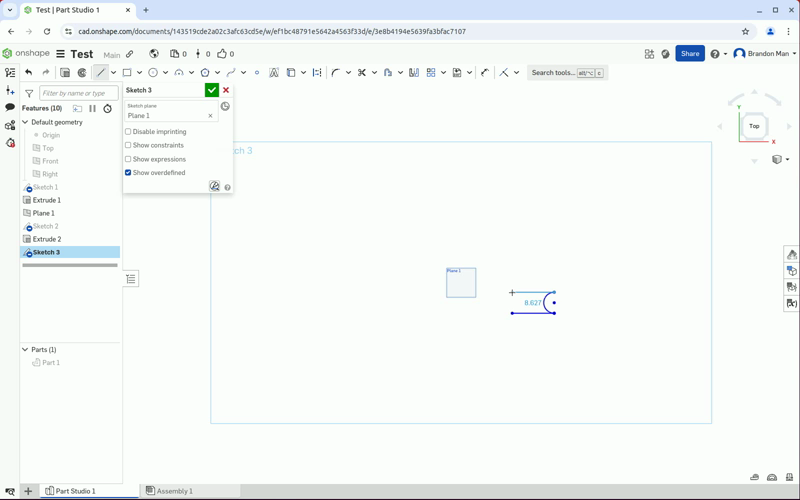
key(esc)
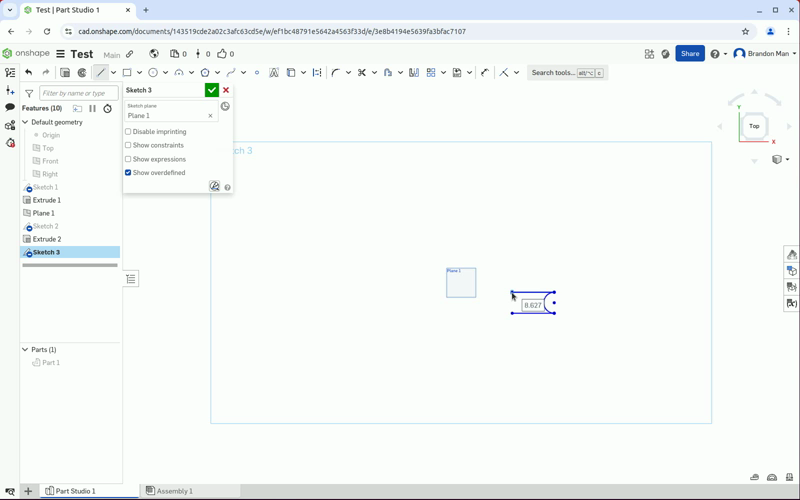
key(a)
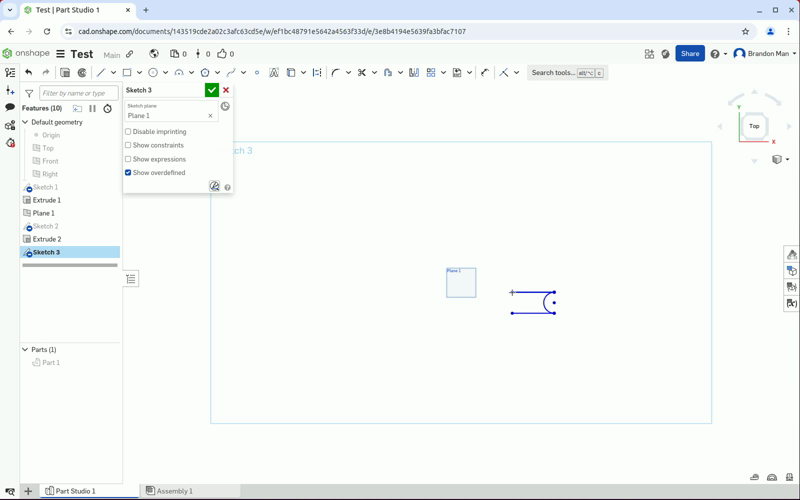
mouse_move(512, 292)
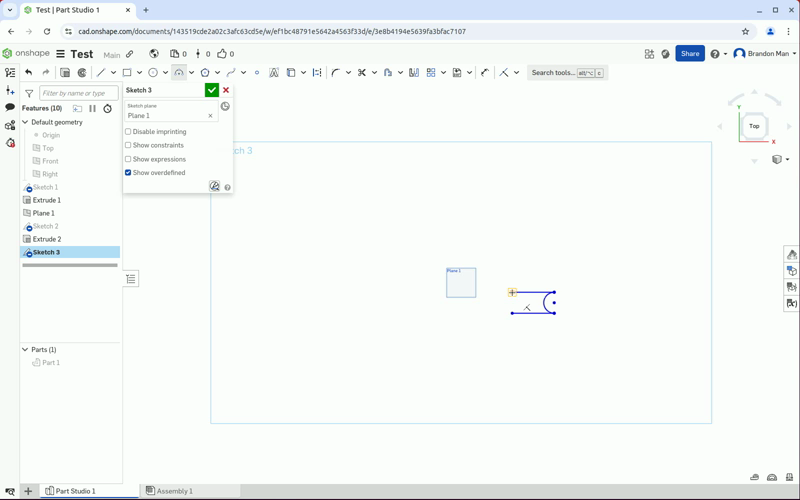
click(512, 292)
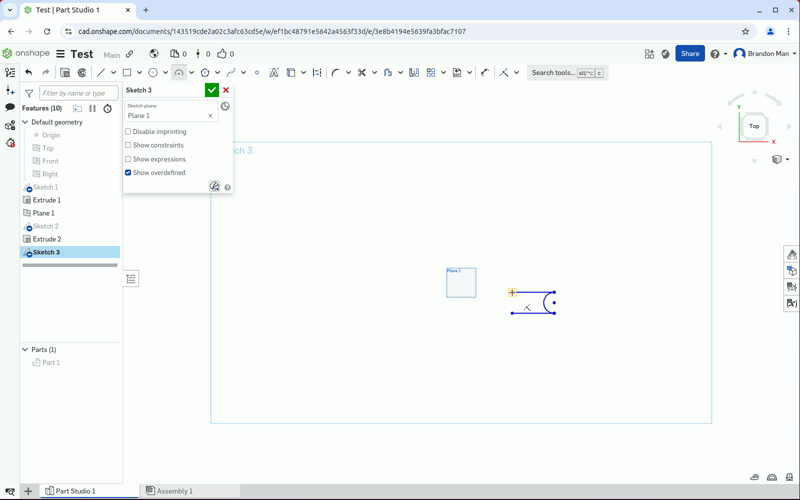
mouse_move(512, 313)
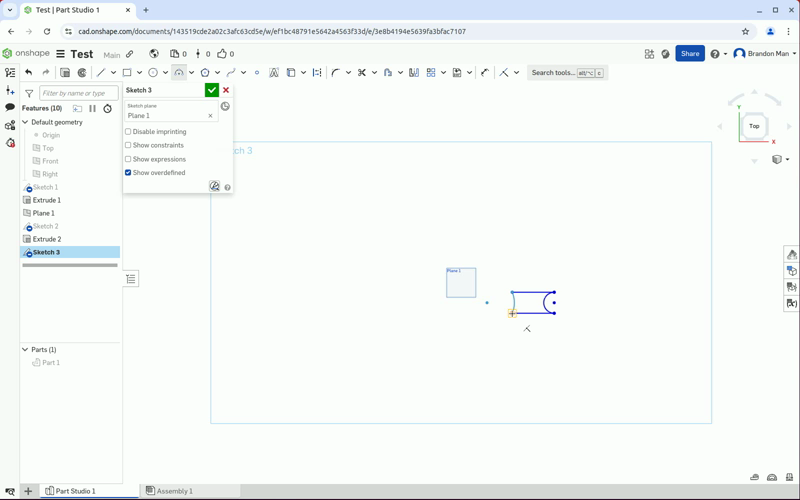
click(512, 313)
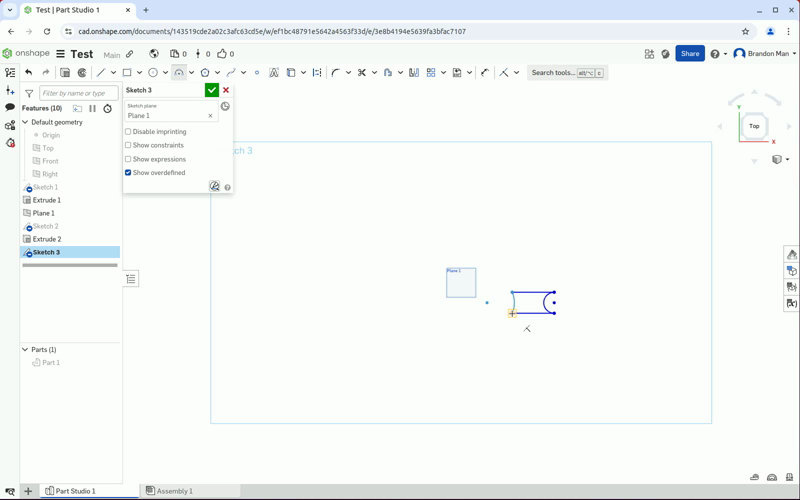
key_down(shift)
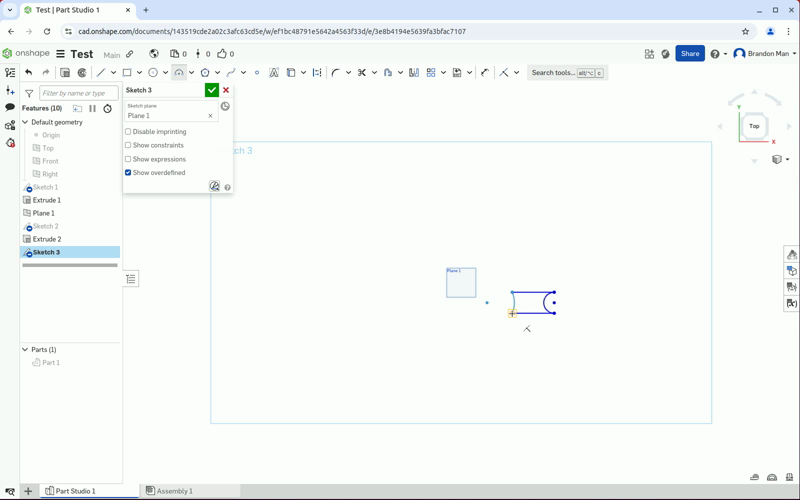
mouse_move(522, 302)
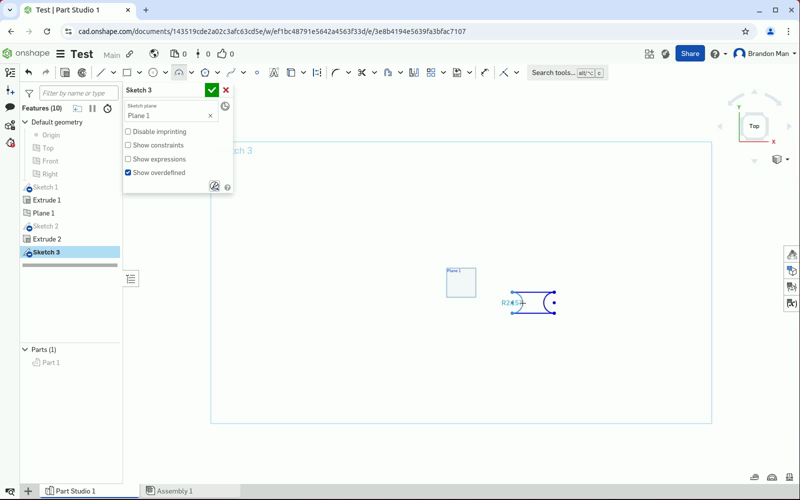
click(522, 302)
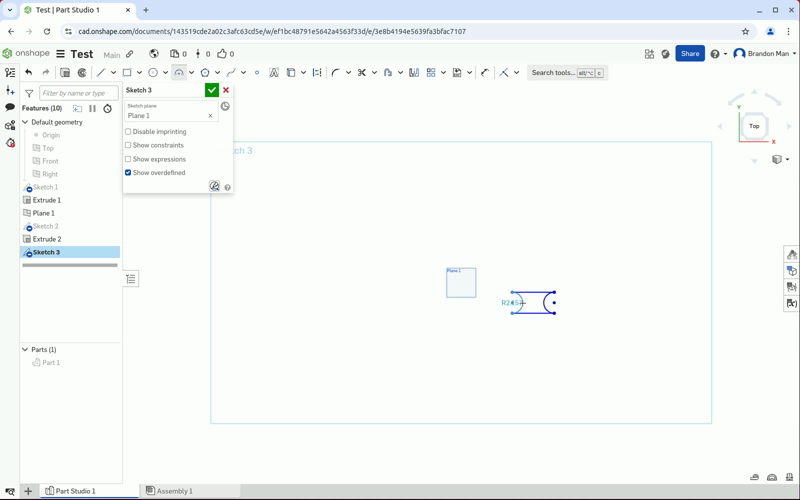
key_up(shift)
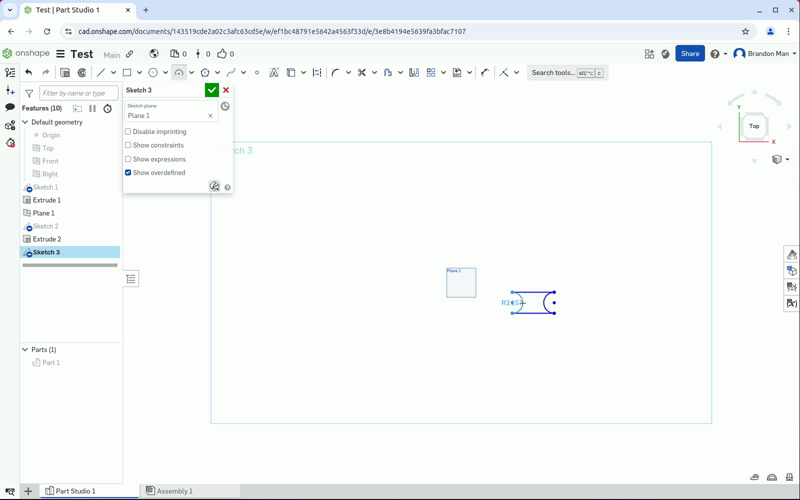
key(esc)
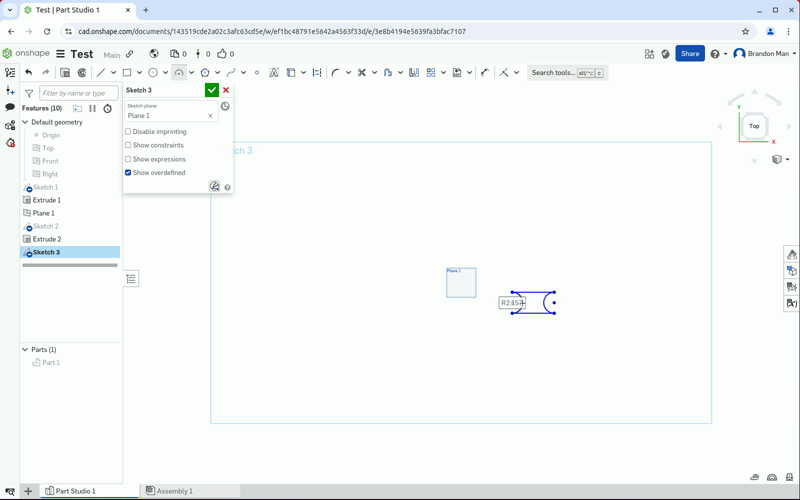
mouse_move(551, 299)
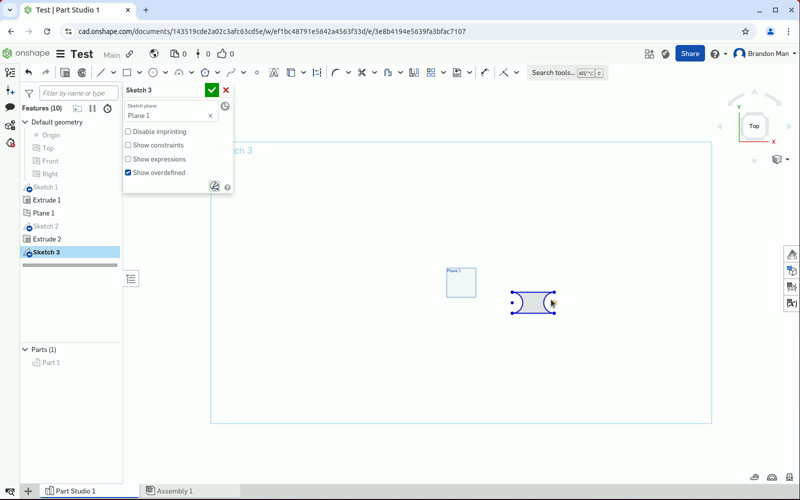
scroll(6)
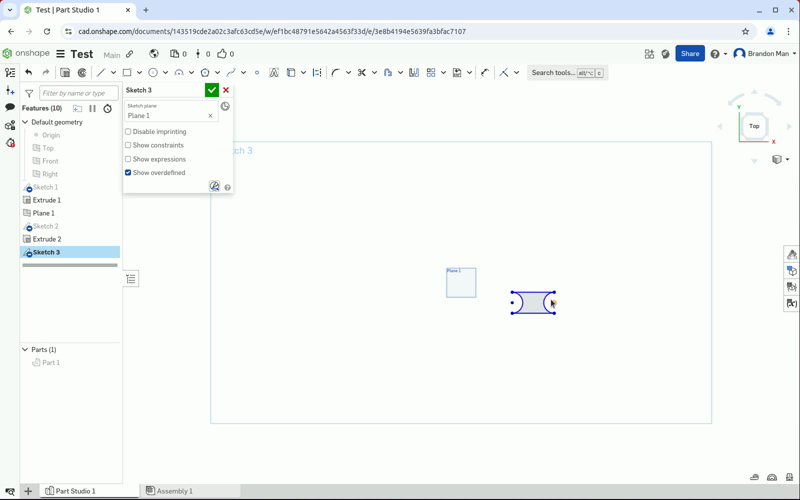
scroll(6)
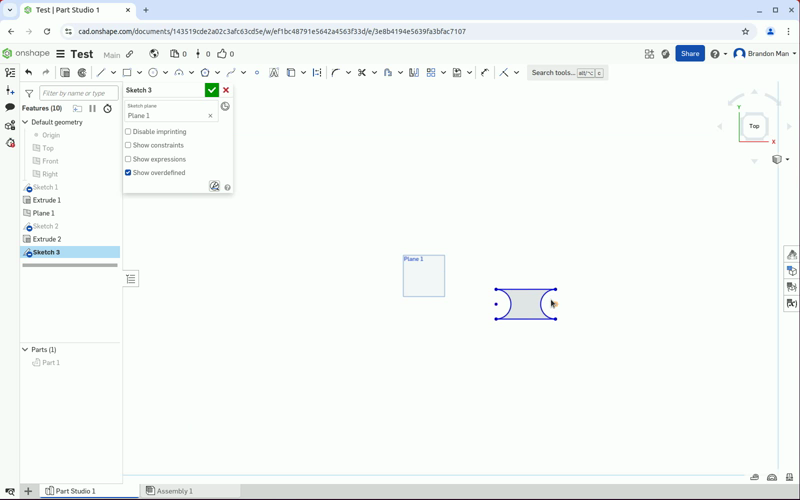
scroll(6)
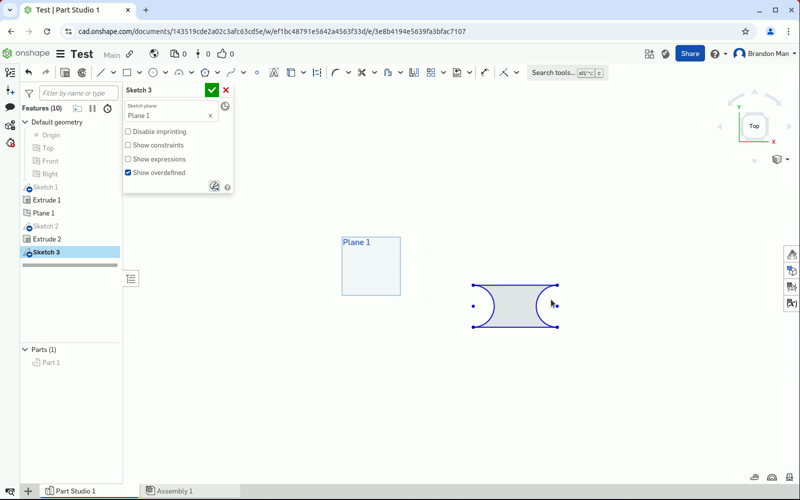
scroll(6)
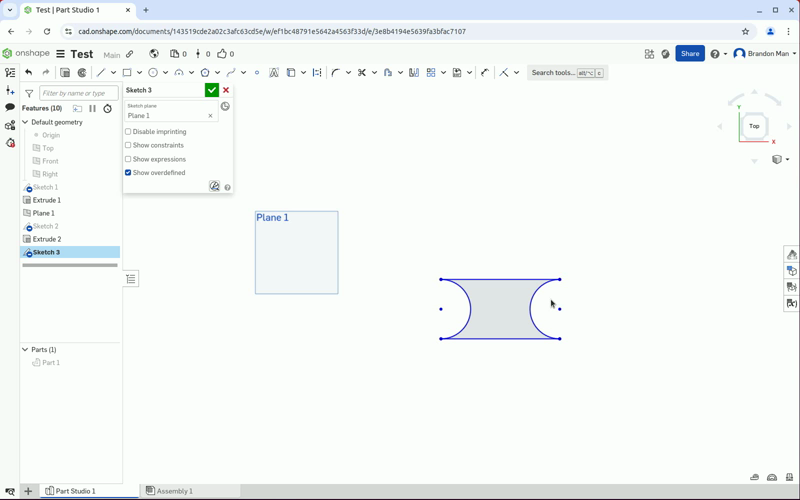
scroll(6)
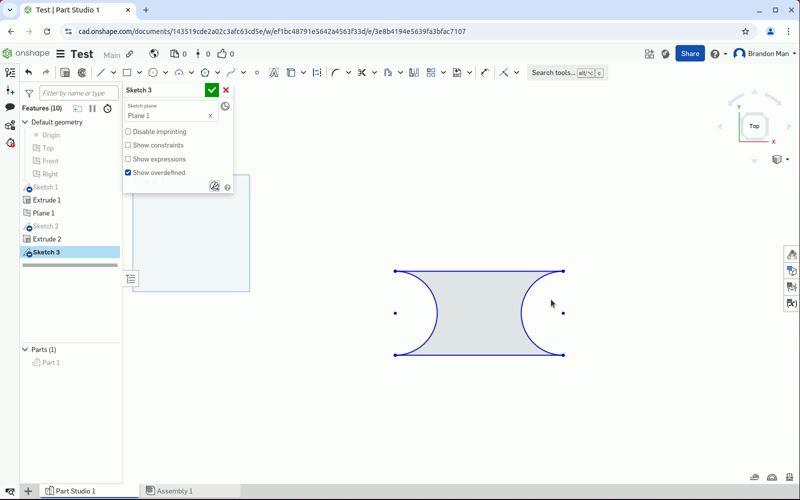
scroll(6)
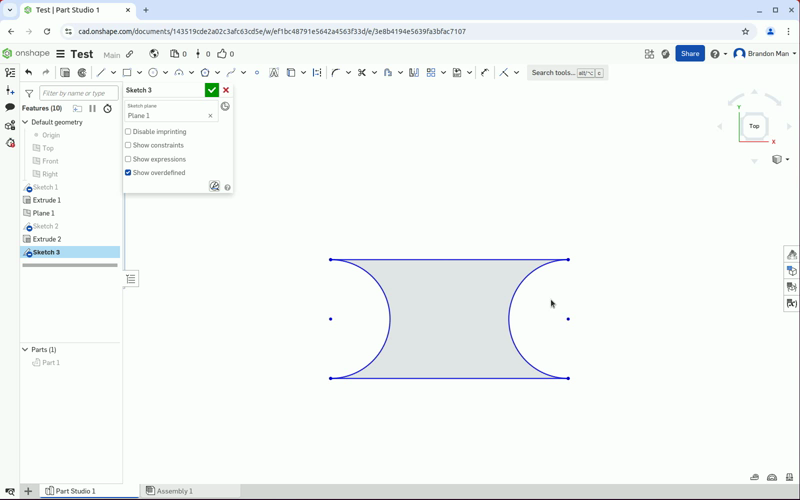
scroll(6)
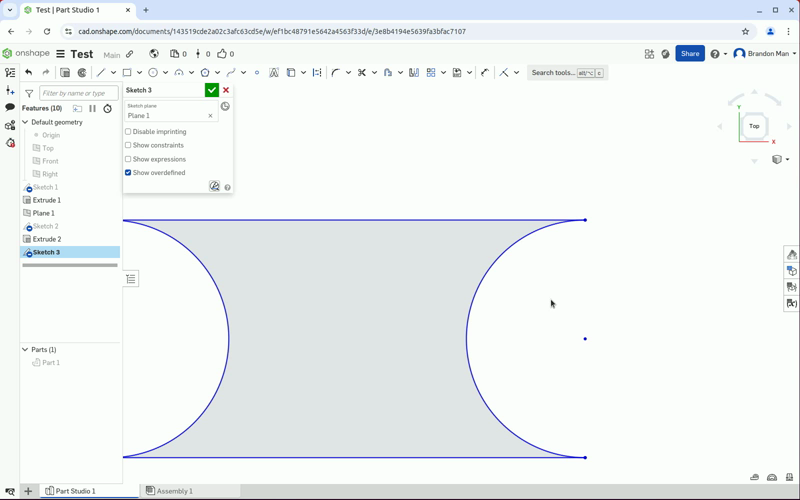
click(551, 299)
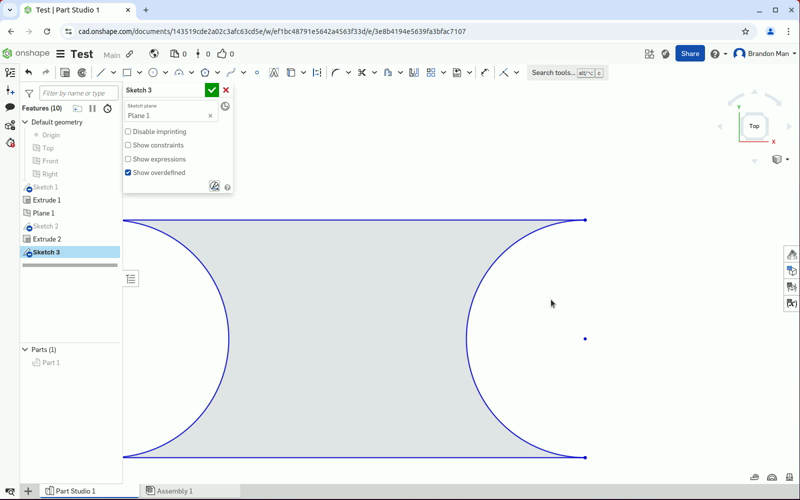
scroll(-6)
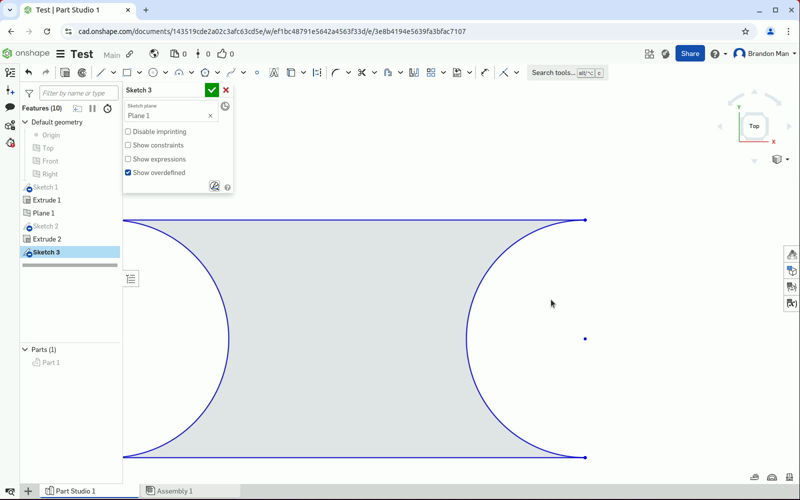
scroll(-6)
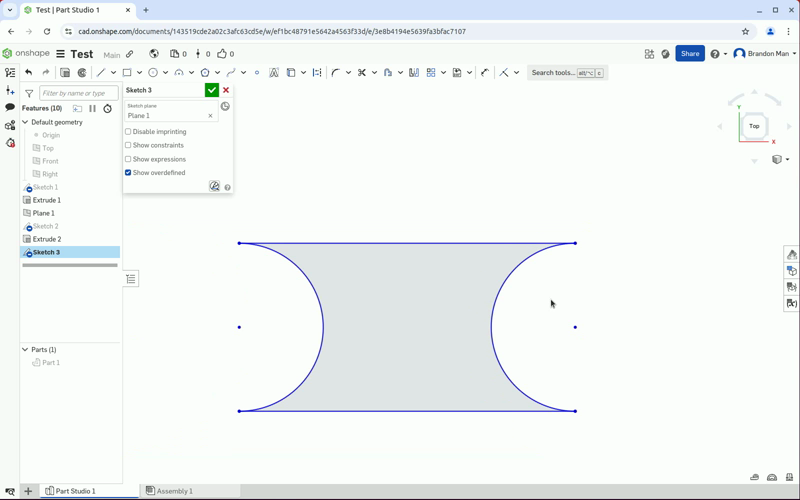
scroll(-6)
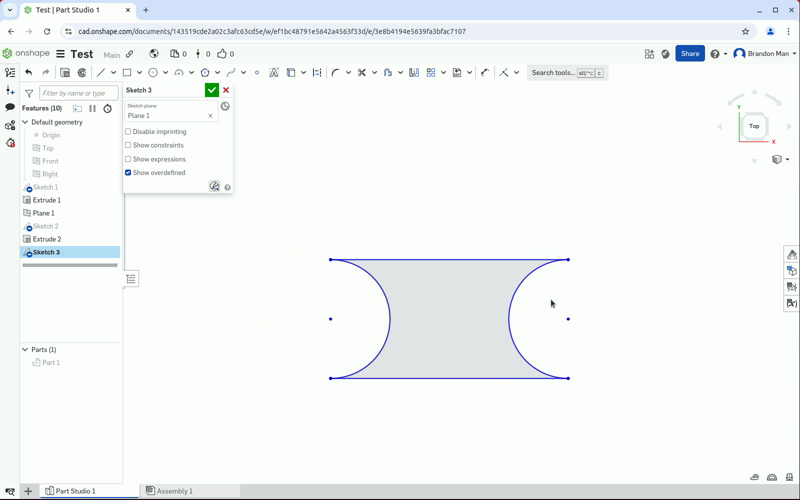
scroll(-6)
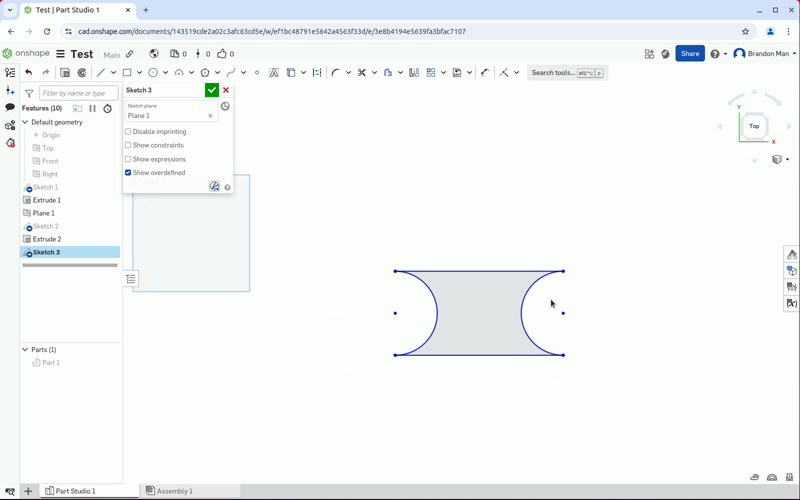
scroll(-6)
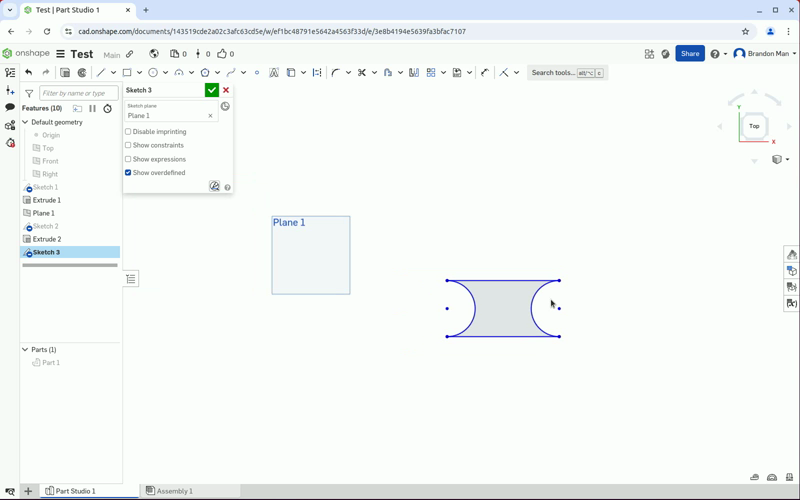
scroll(-6)
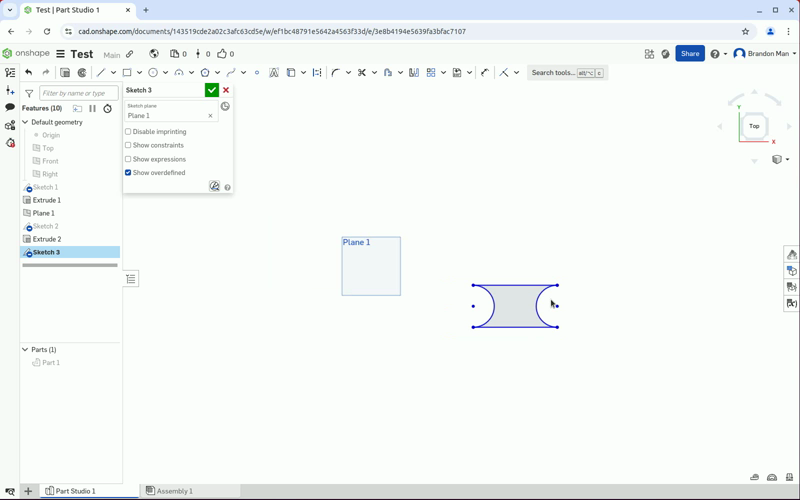
scroll(-6)
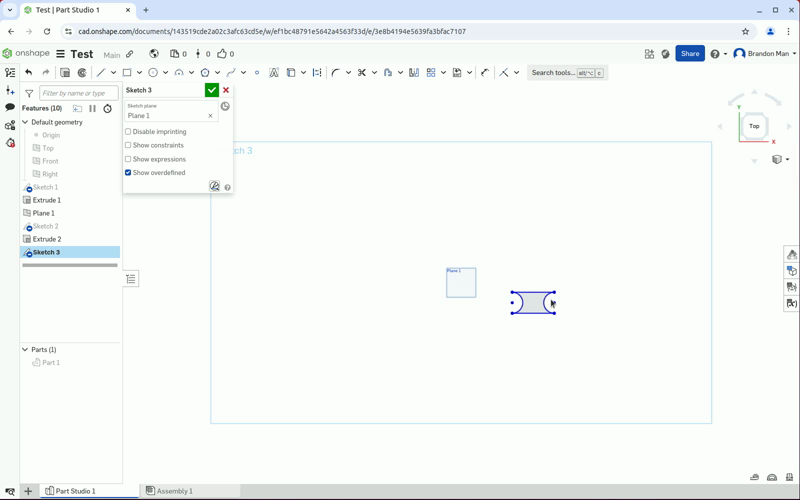
mouse_move(73, 352)
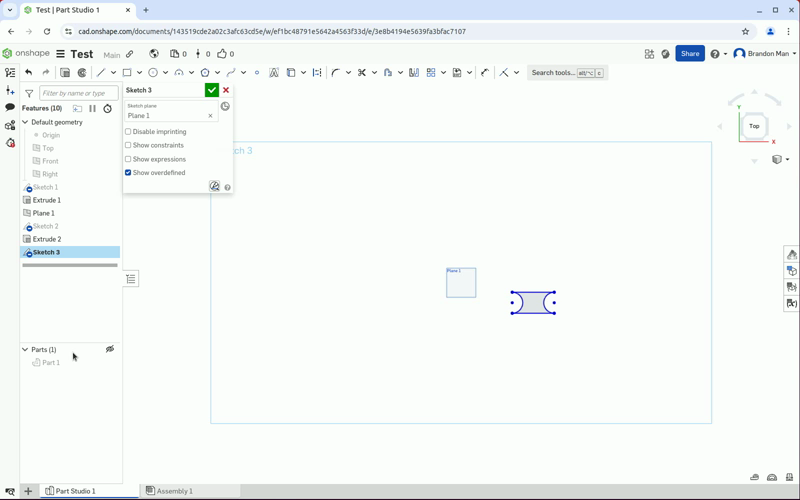
key(shift+y)
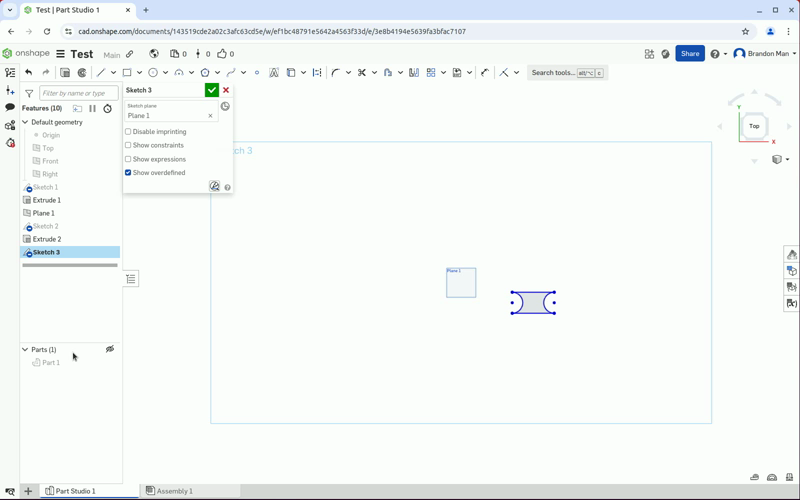
key(shift+e)
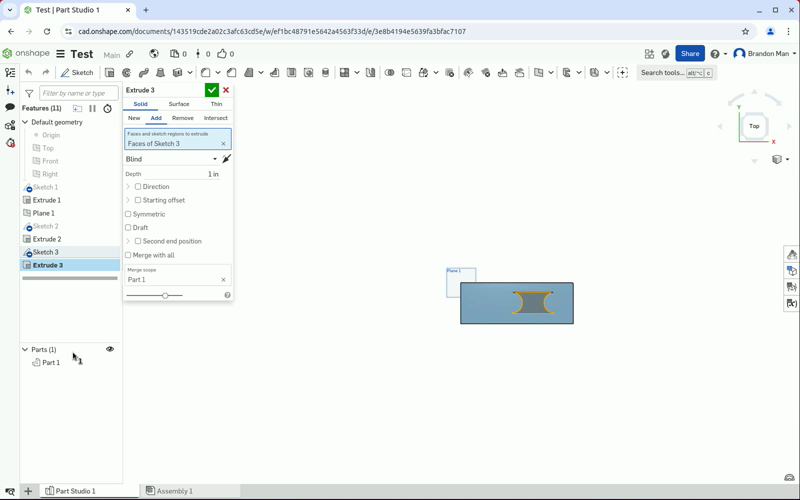
mouse_move(143, 106)
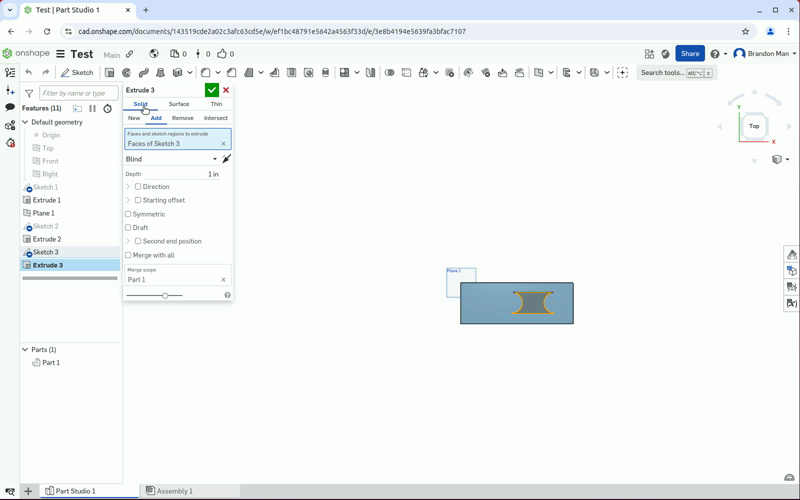
click(143, 106)
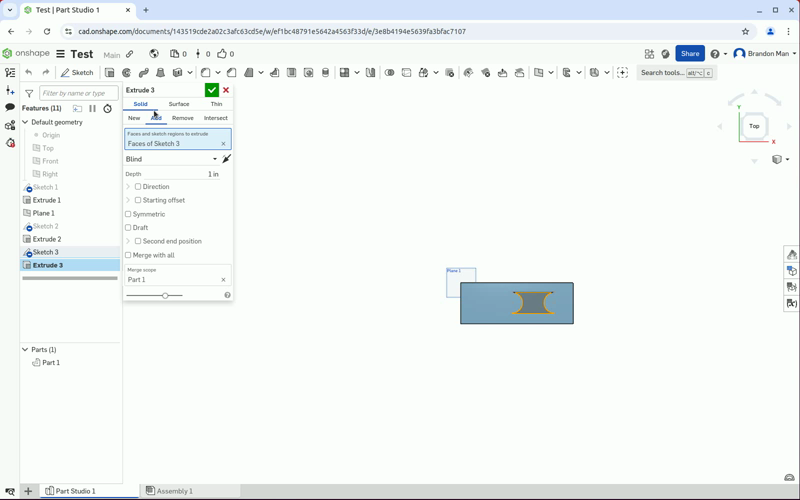
mouse_move(186, 120)
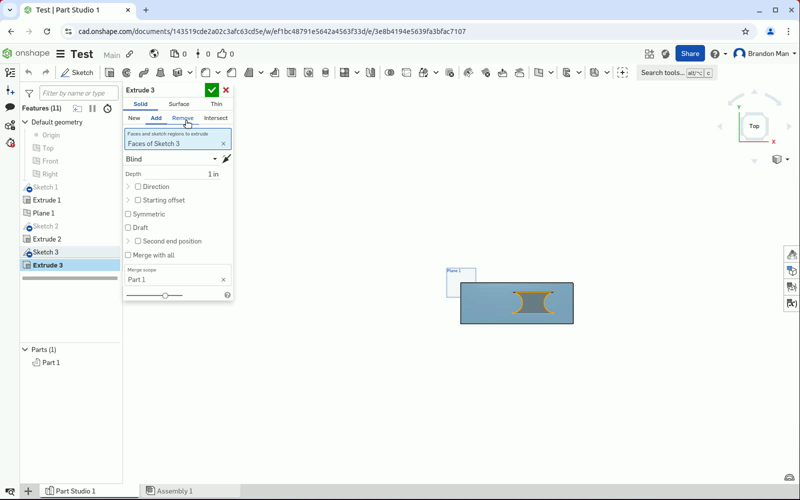
click(186, 120)
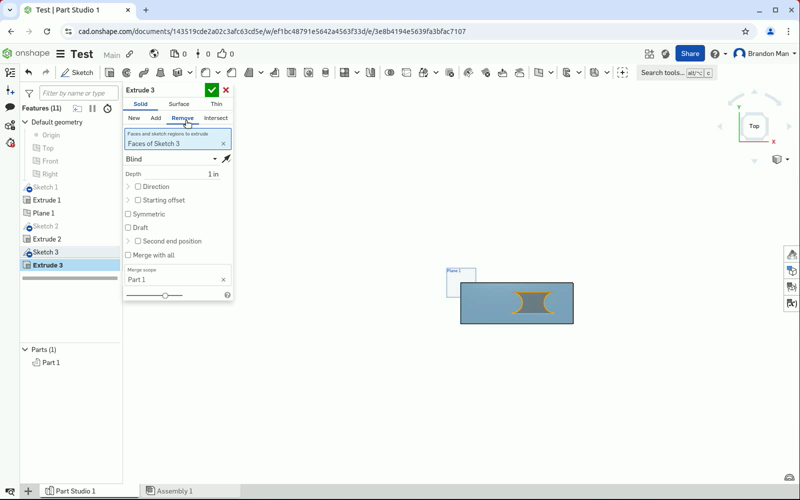
key(tab, 4)
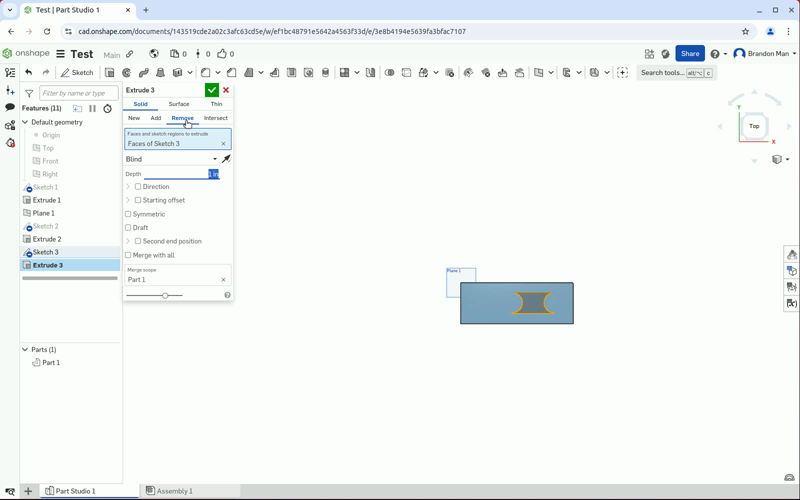
text(4.092)
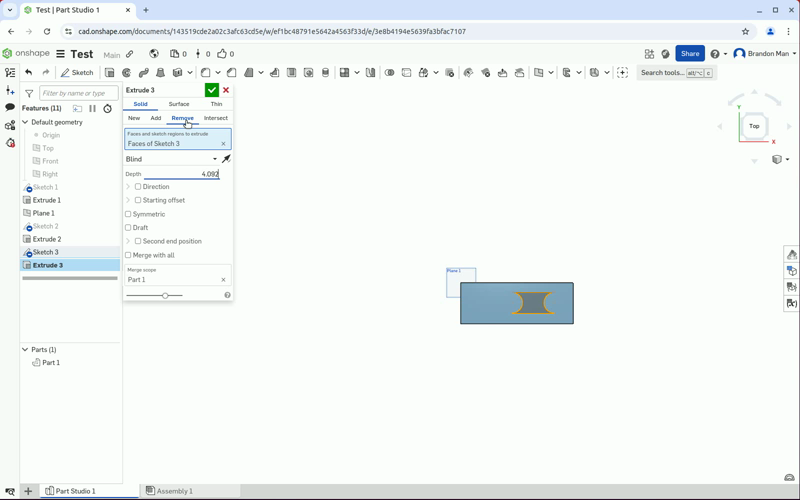
key(tab, 6)
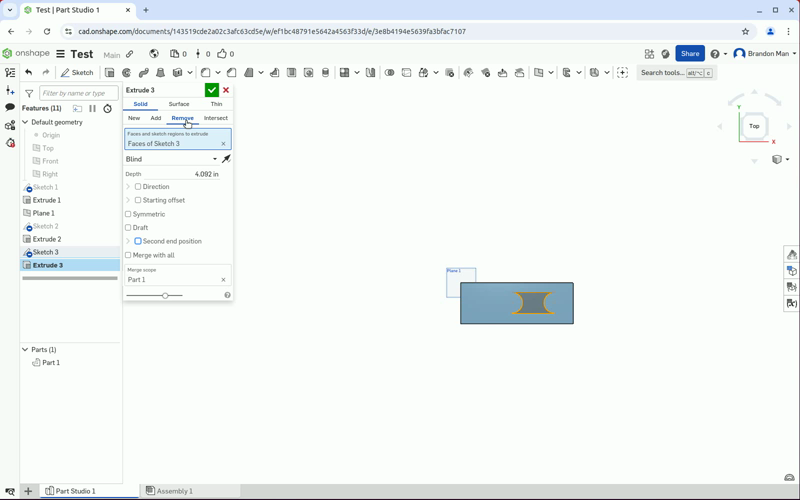
key(space)
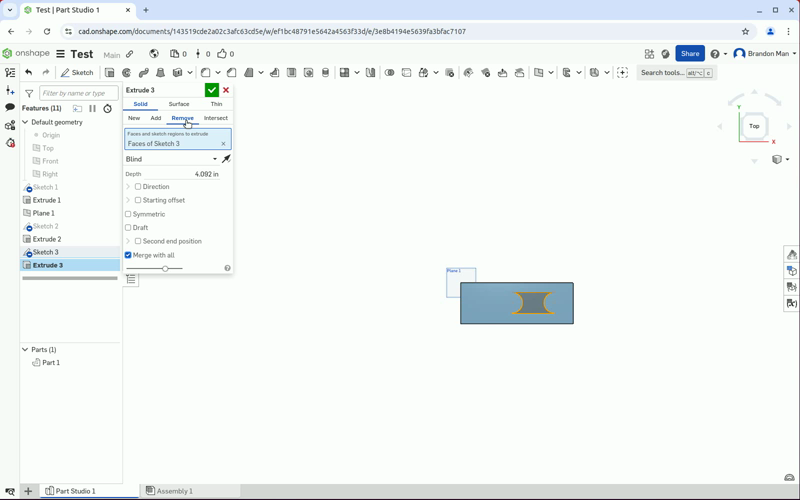
key(enter)
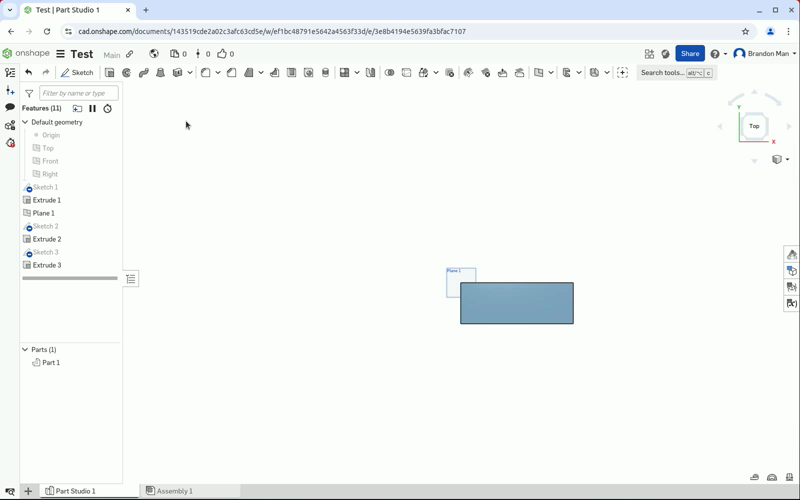
key(shift+h)
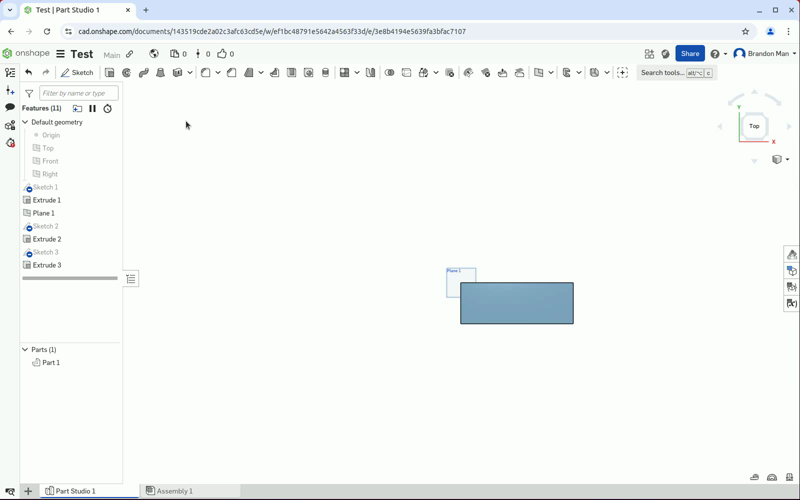
key(shift+h)
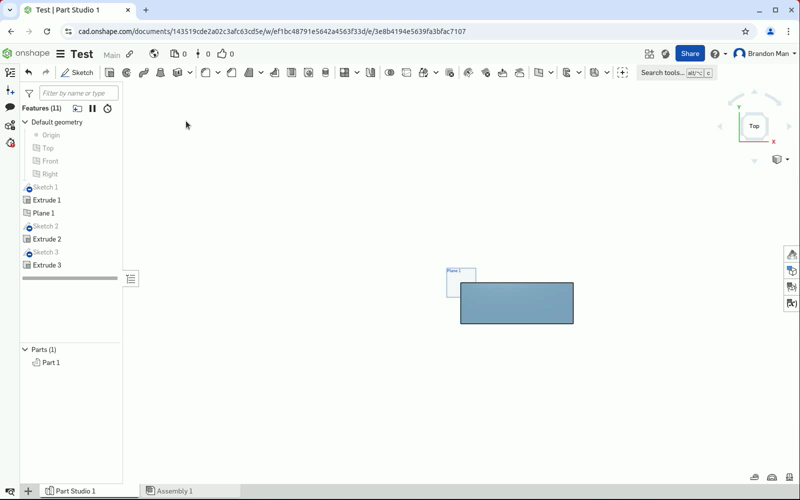
mouse_move(73, 189)
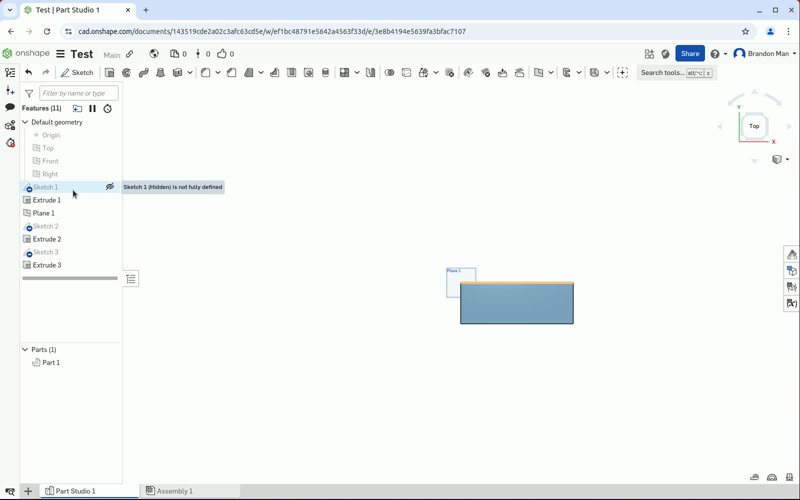
click(73, 189)
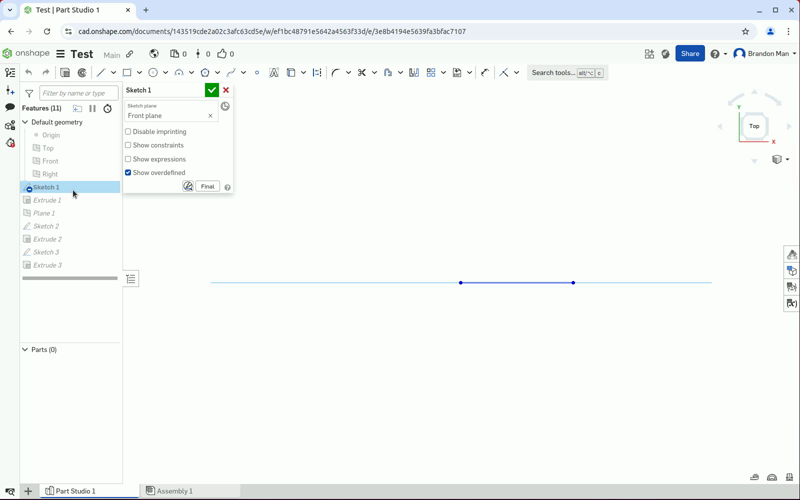
mouse_move(229, 92)
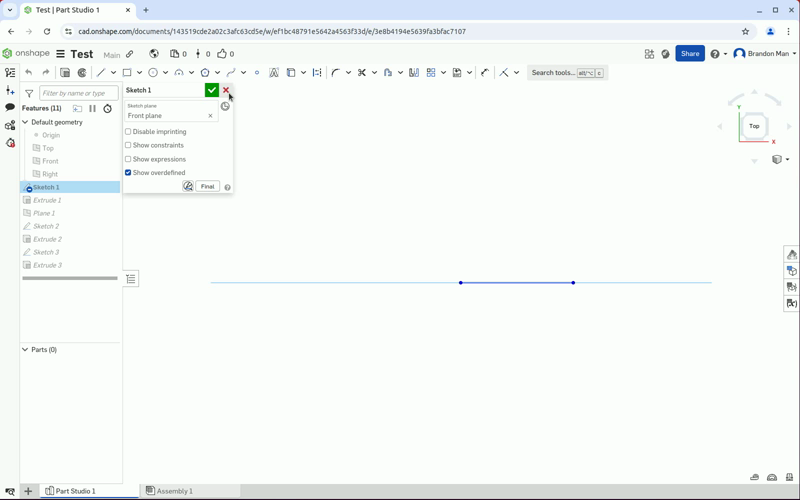
click(229, 92)
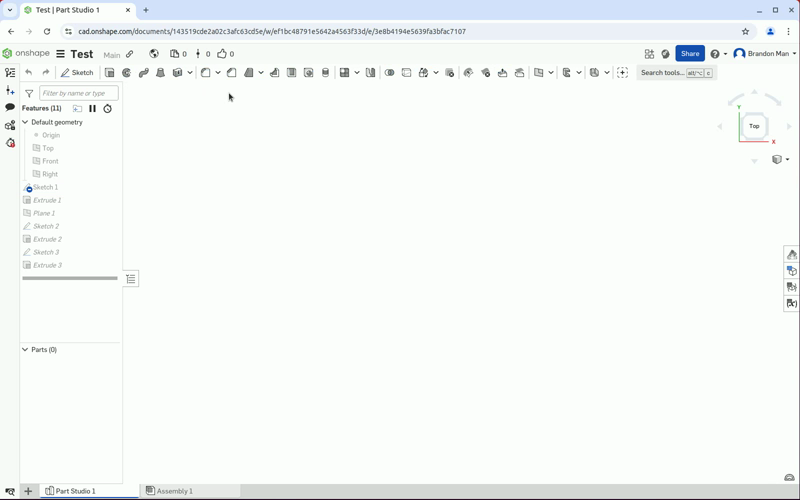
key(shift+s)
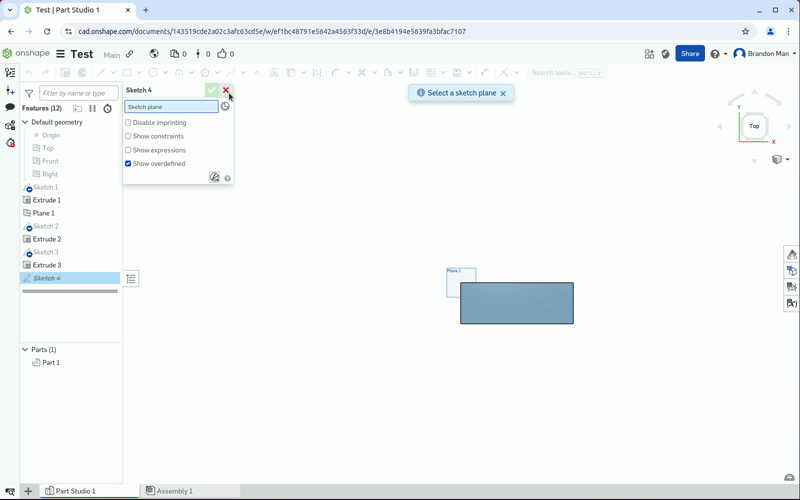
mouse_move(73, 215)
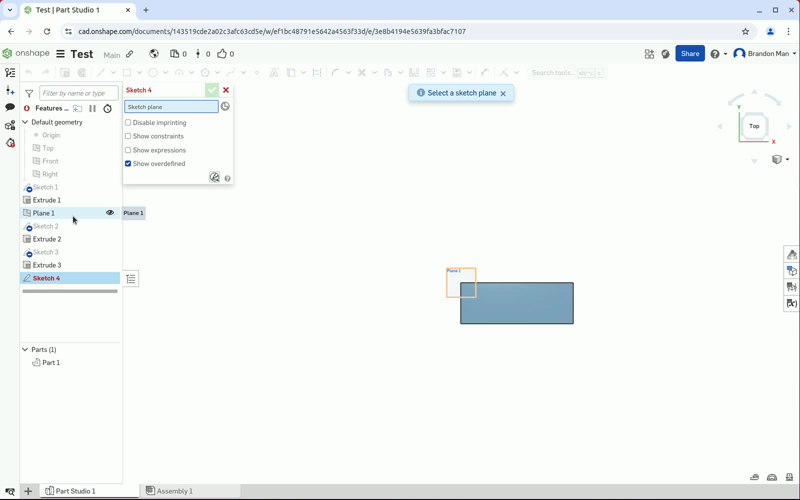
click(73, 215)
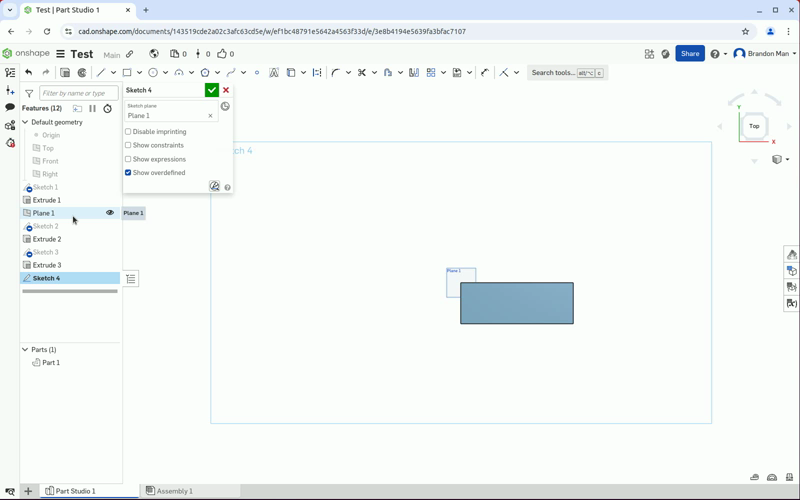
mouse_move(73, 352)
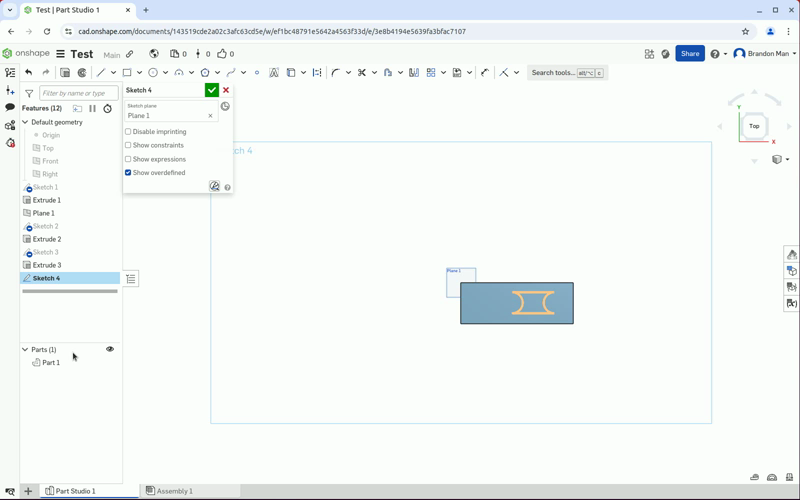
key(y)
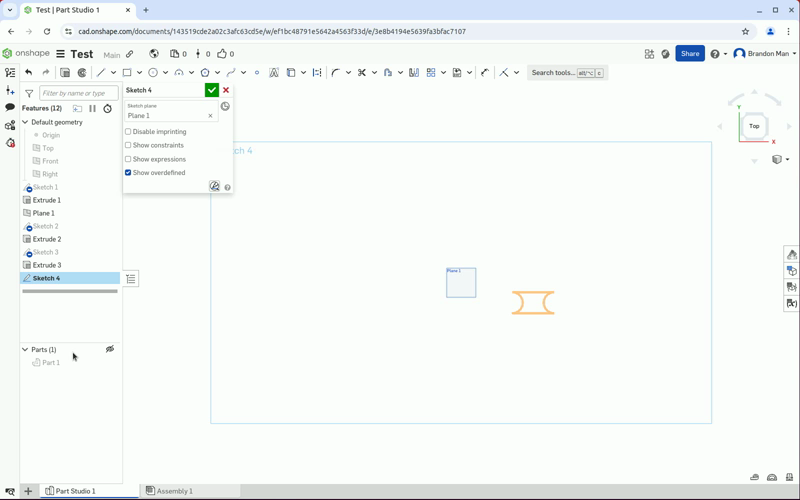
key(c)
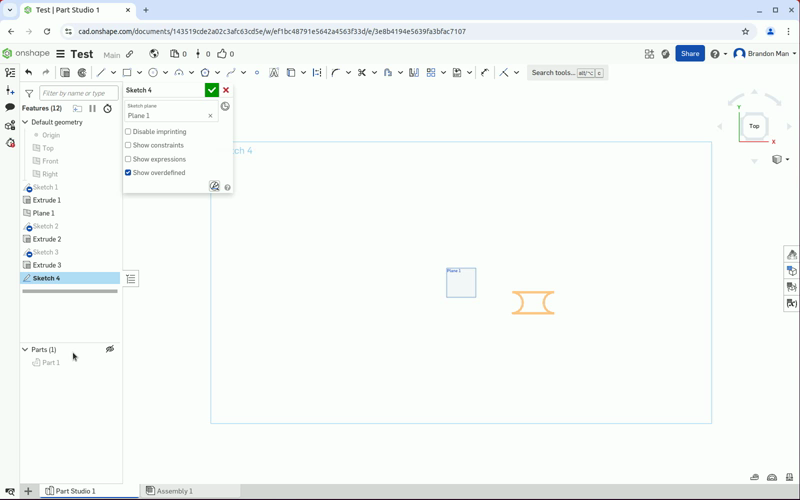
key_down(shift)
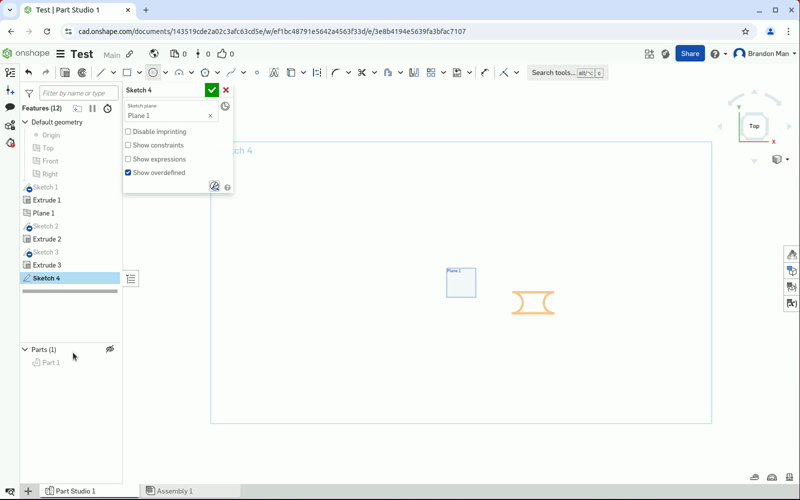
mouse_move(553, 303)
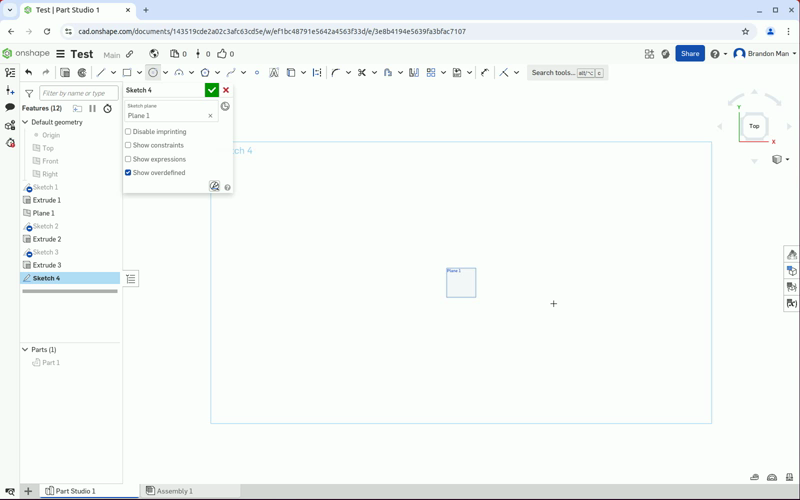
click(553, 303)
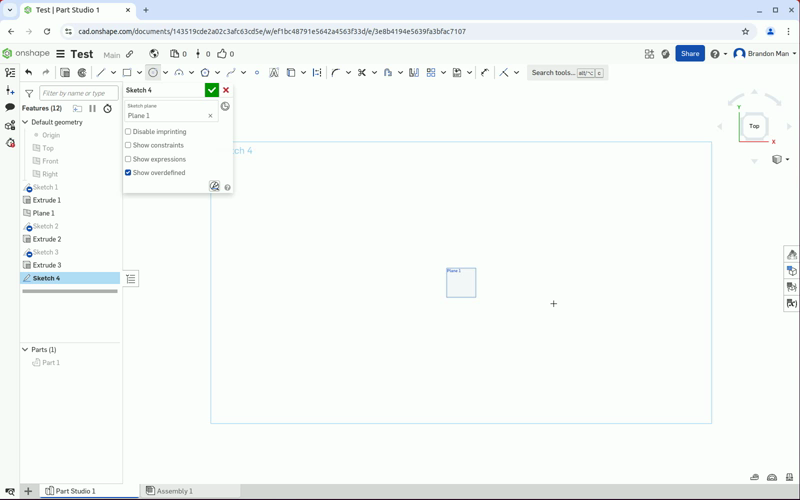
key_up(shift)
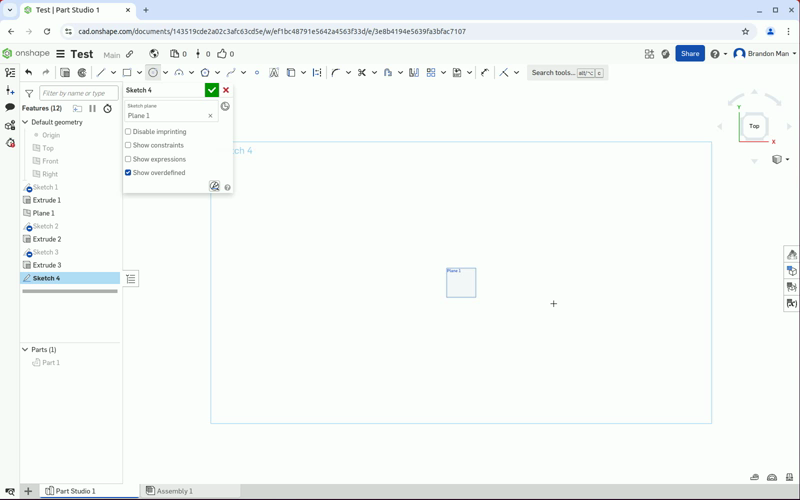
mouse_move(563, 303)
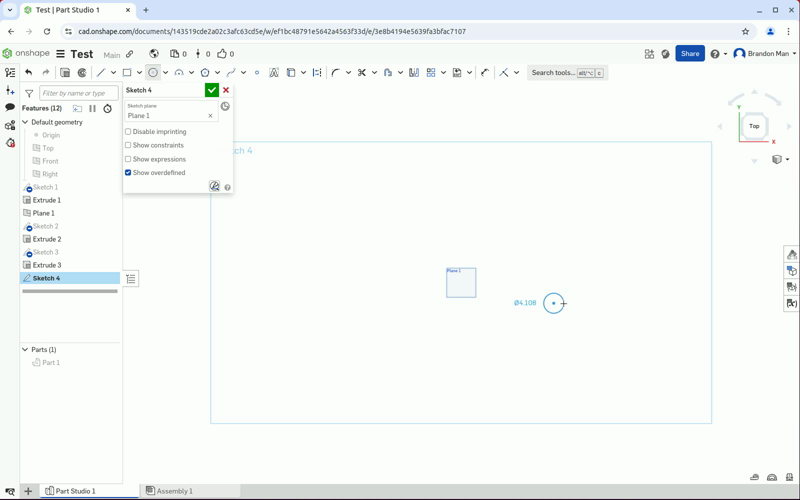
click(563, 303)
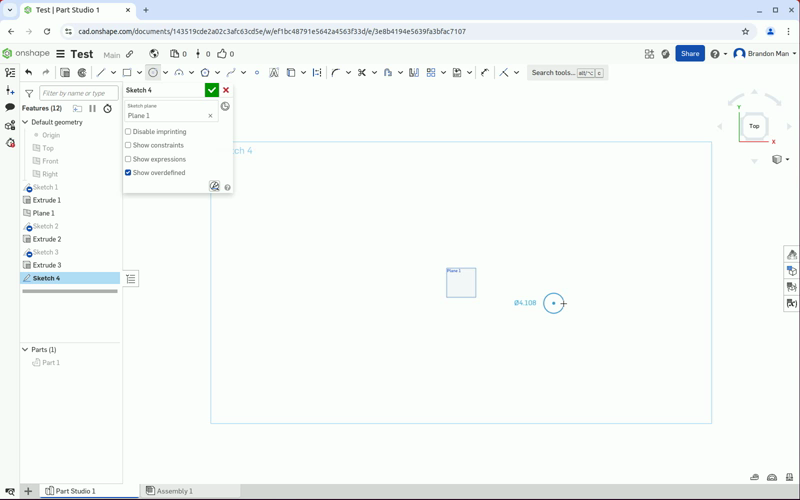
key(esc)
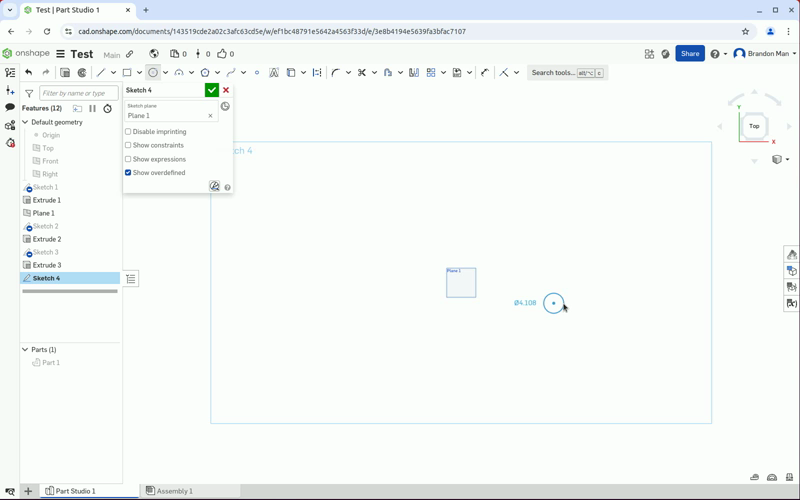
mouse_move(551, 294)
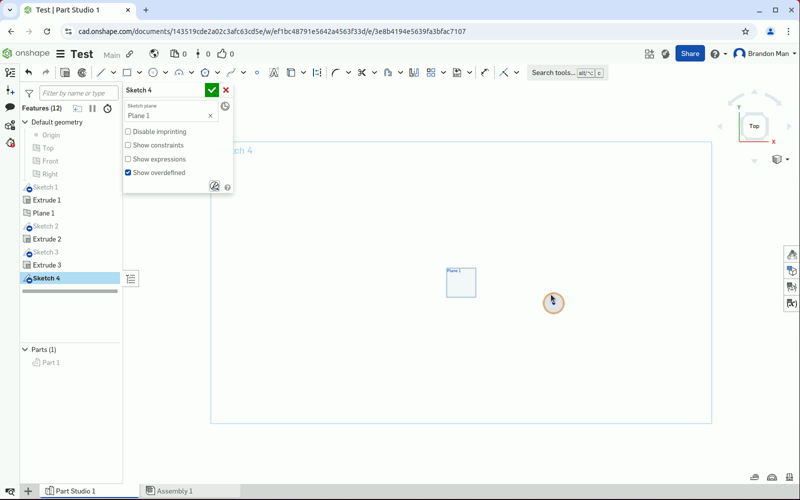
scroll(6)
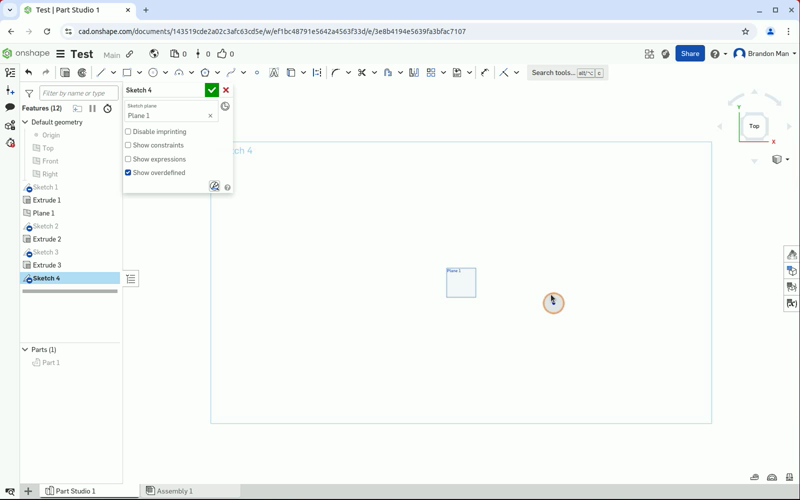
scroll(6)
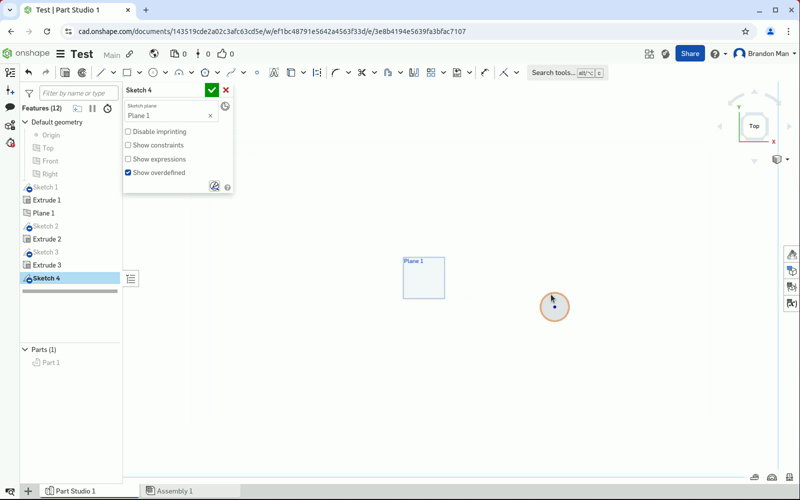
scroll(6)
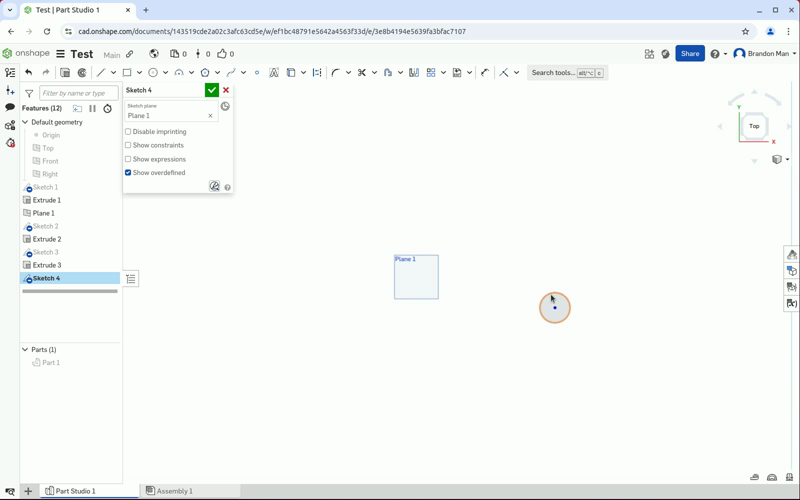
scroll(6)
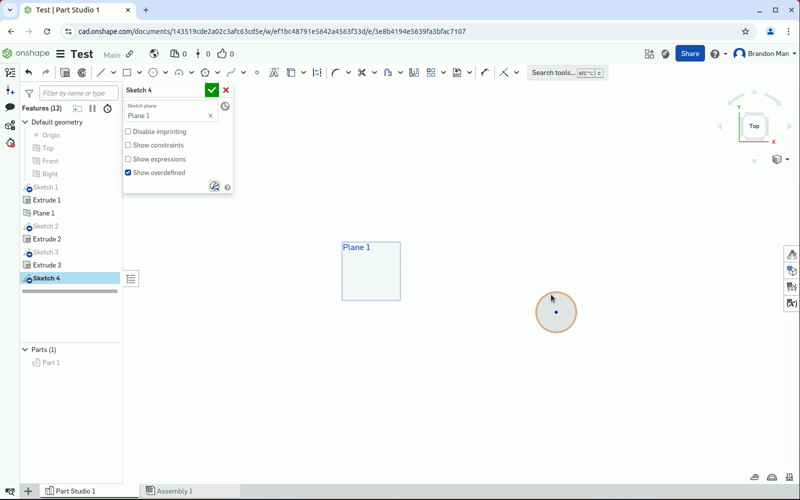
scroll(6)
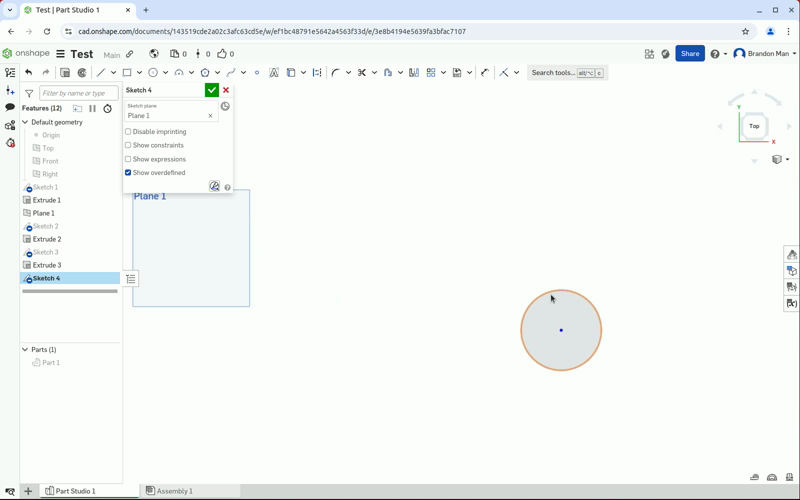
scroll(6)
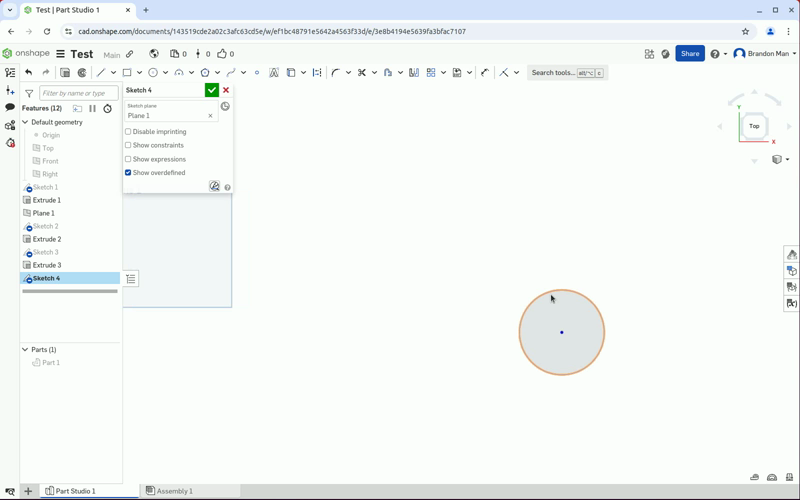
scroll(6)
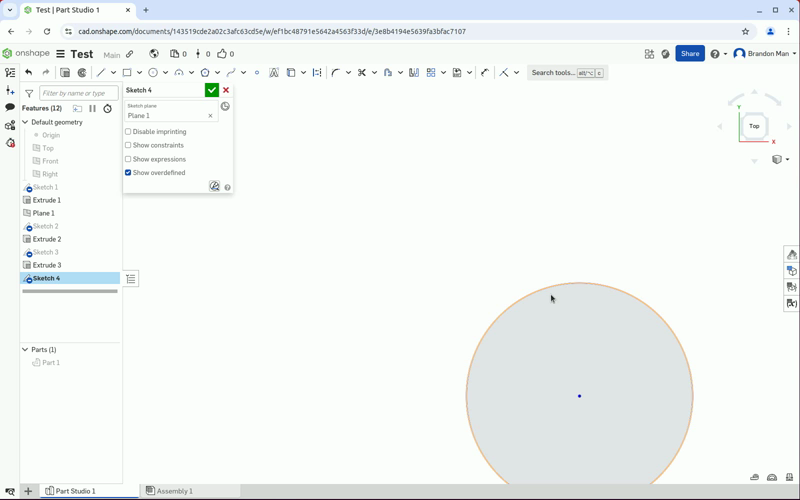
click(551, 294)
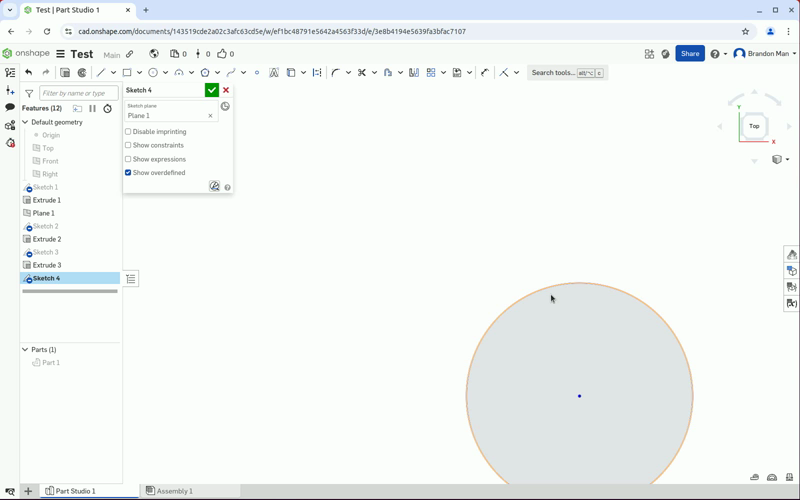
scroll(-6)
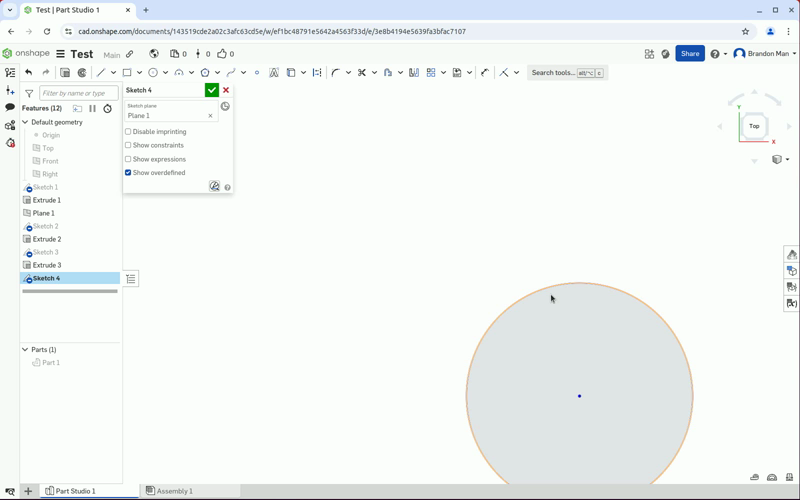
scroll(-6)
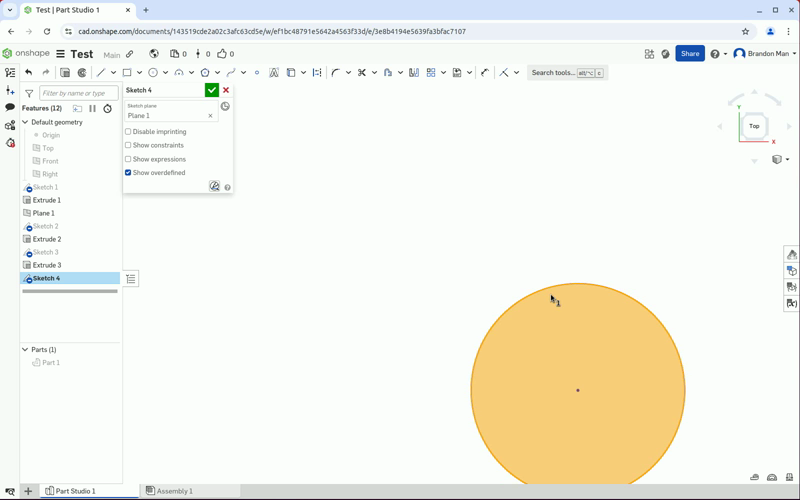
scroll(-6)
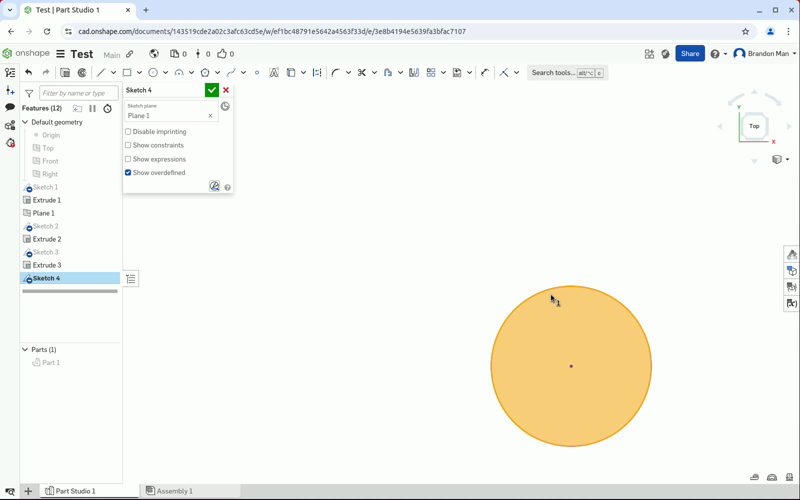
scroll(-6)
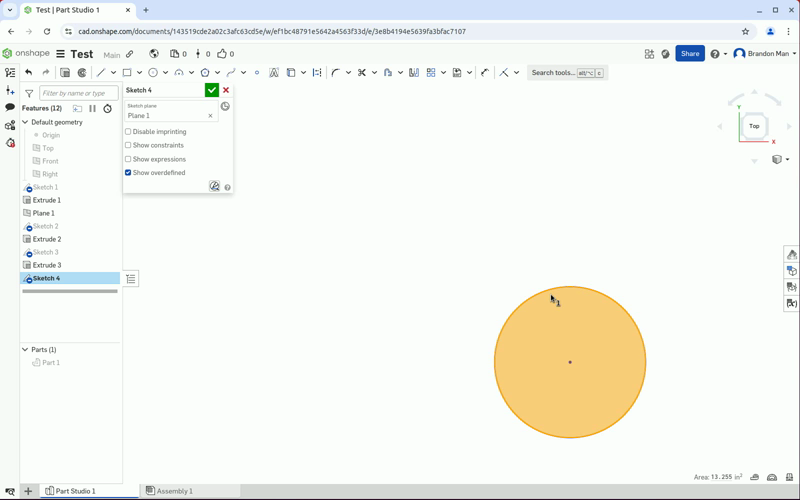
scroll(-6)
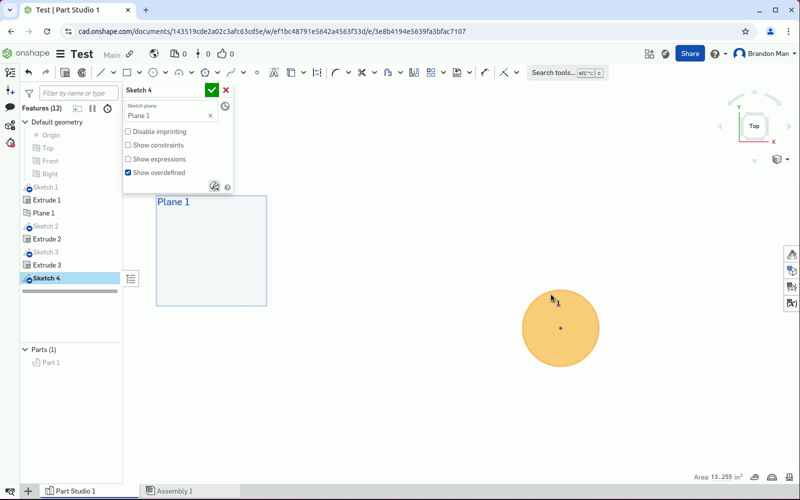
scroll(-6)
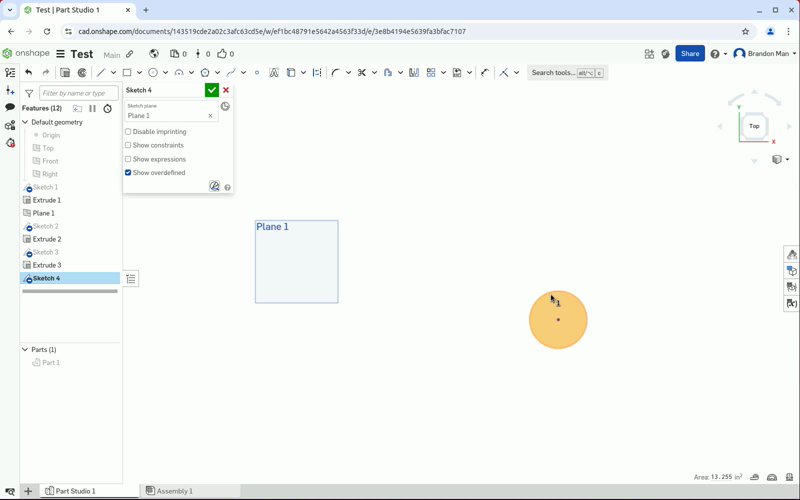
scroll(-6)
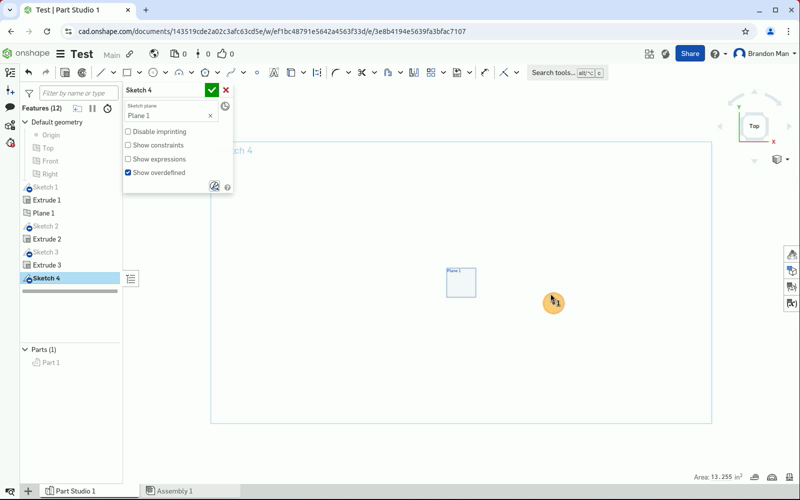
mouse_move(73, 352)
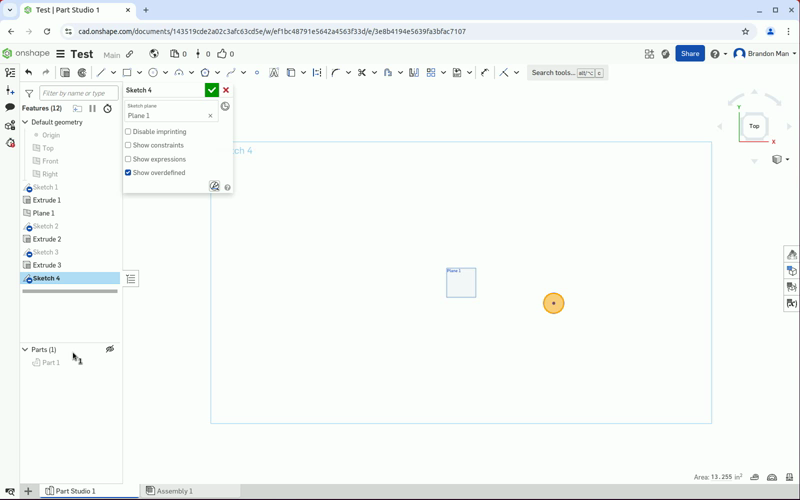
key(shift+y)
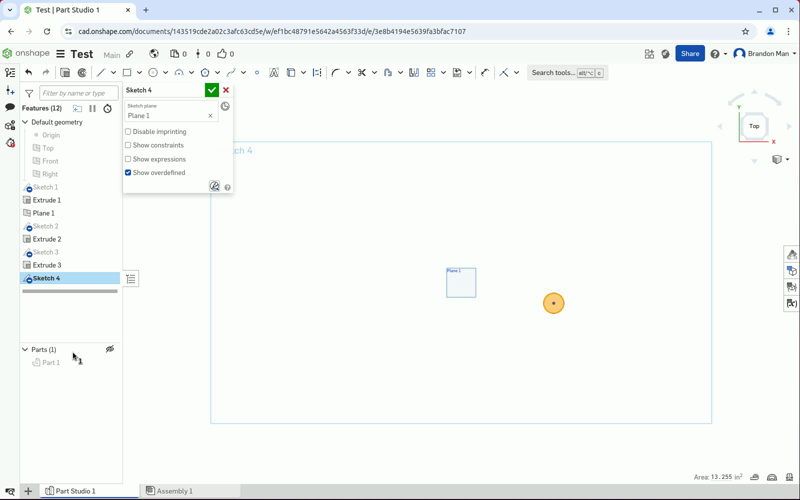
key(shift+e)
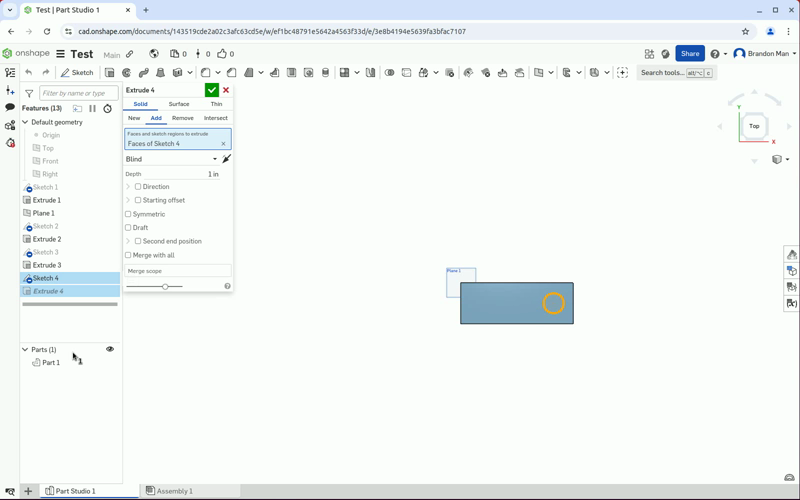
mouse_move(143, 106)
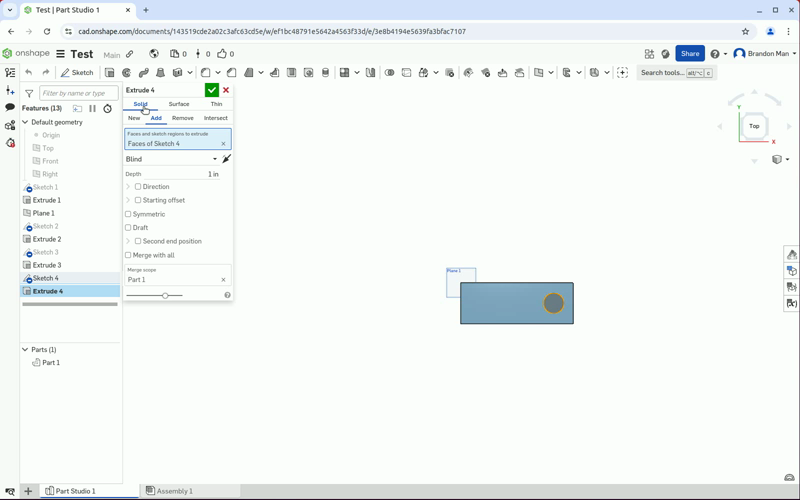
click(143, 106)
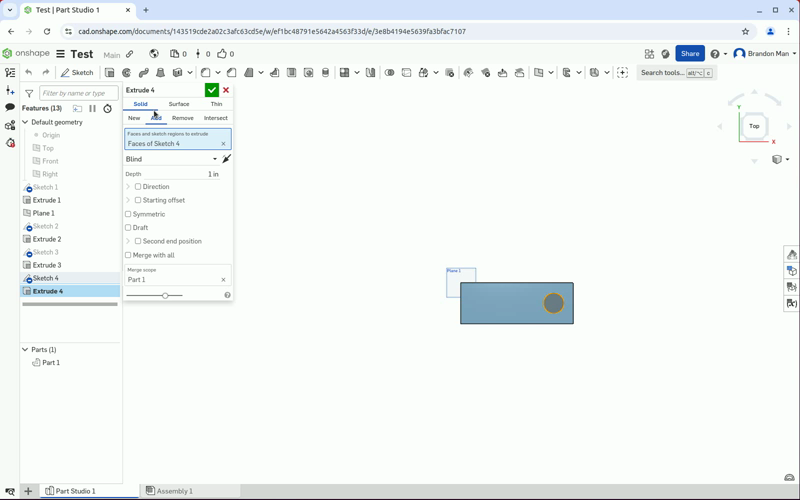
mouse_move(186, 120)
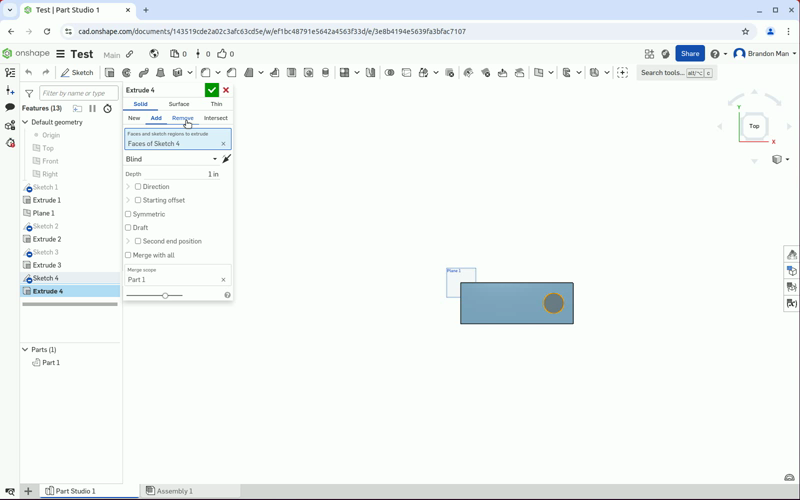
click(186, 120)
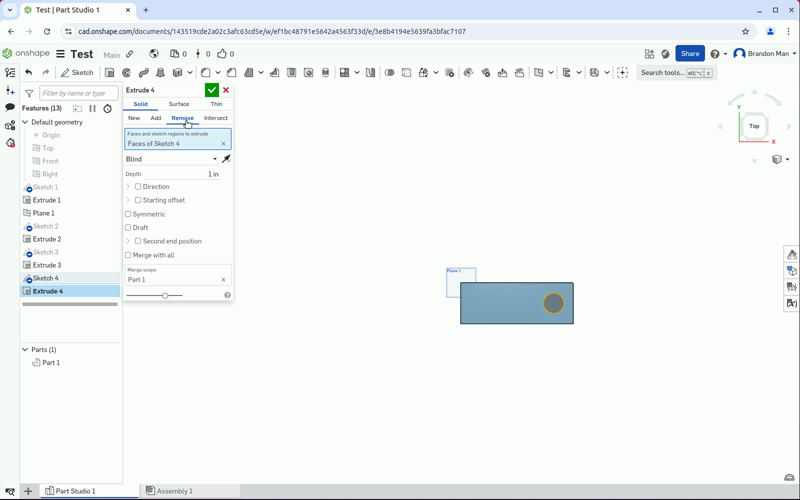
key(tab, 4)
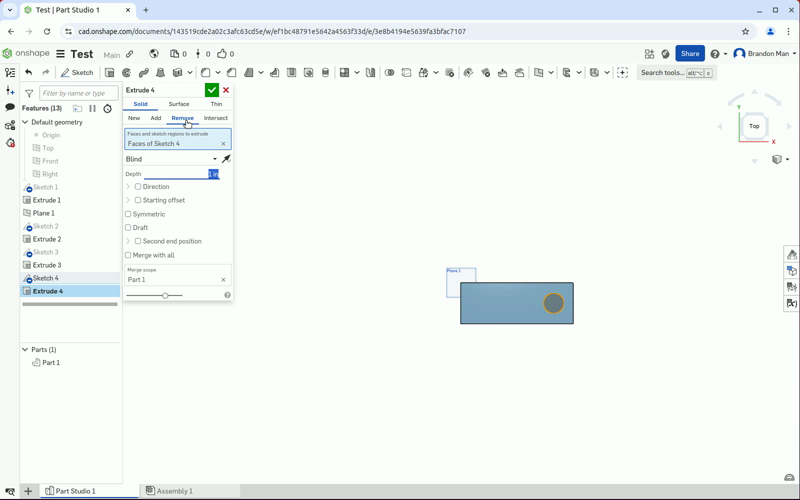
text(4.092)
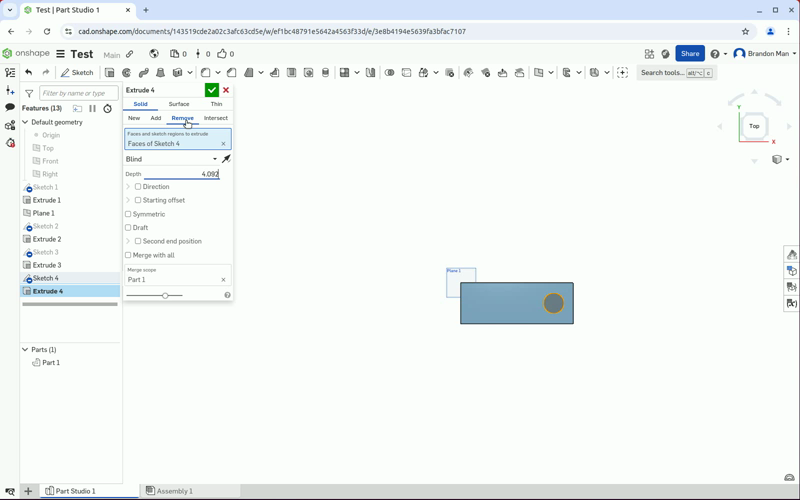
key(tab, 6)
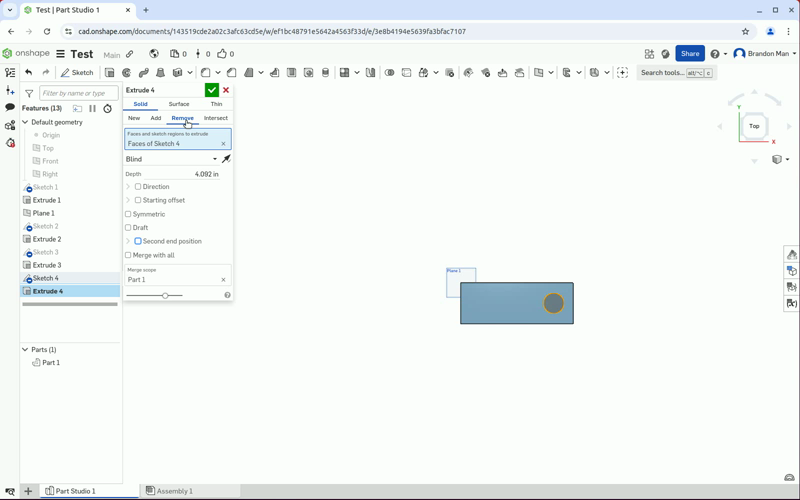
key(space)
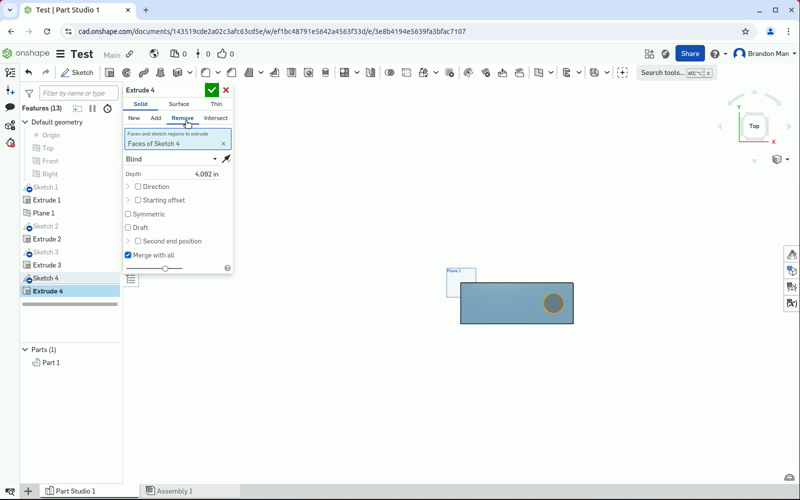
key(enter)
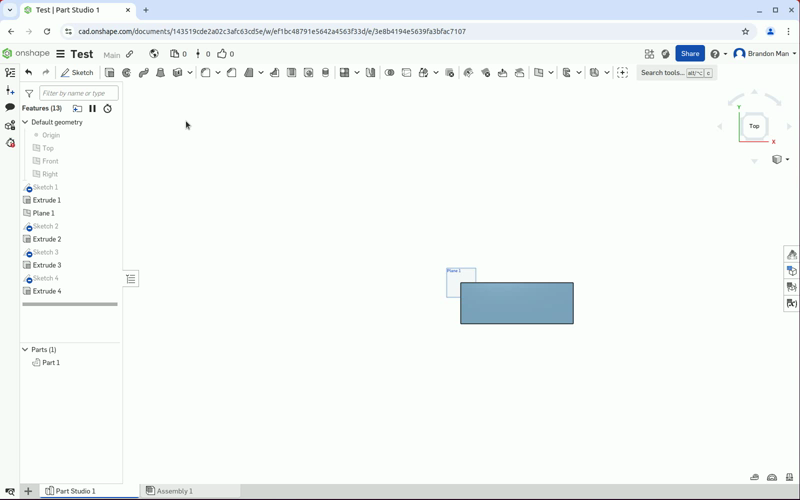
key(shift+h)
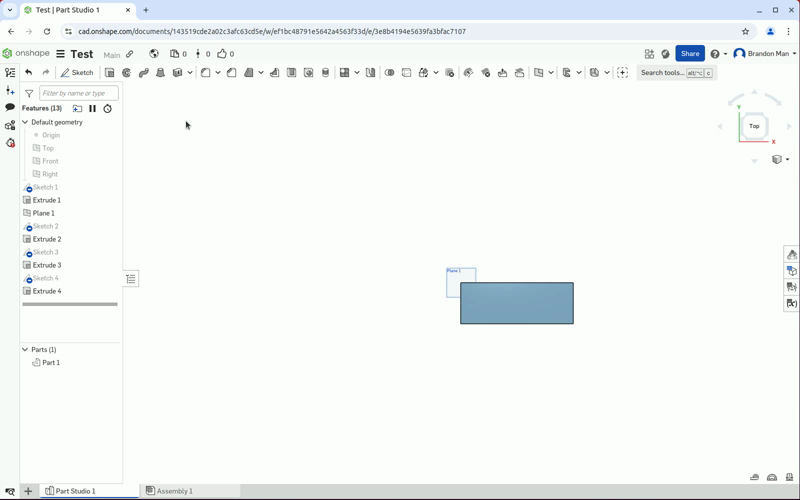
key(shift+h)
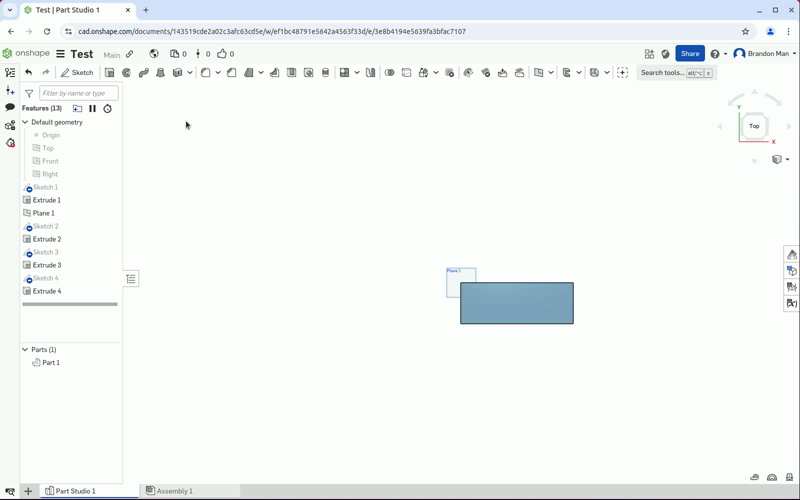
mouse_move(73, 189)
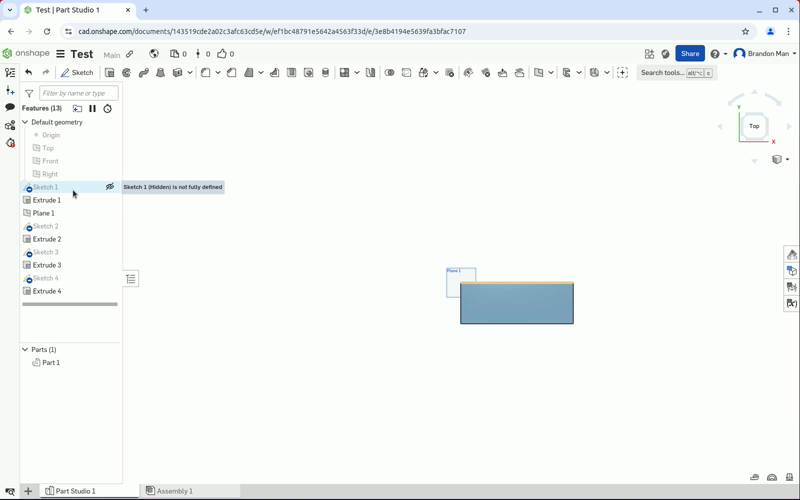
click(73, 189)
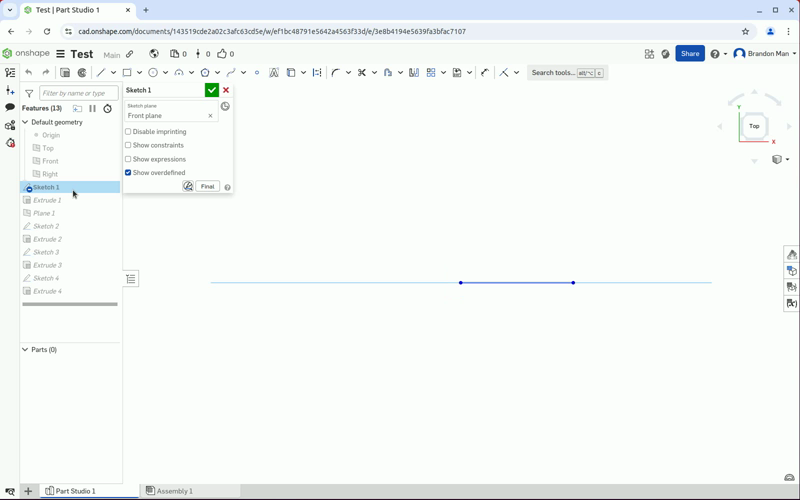
mouse_move(229, 92)
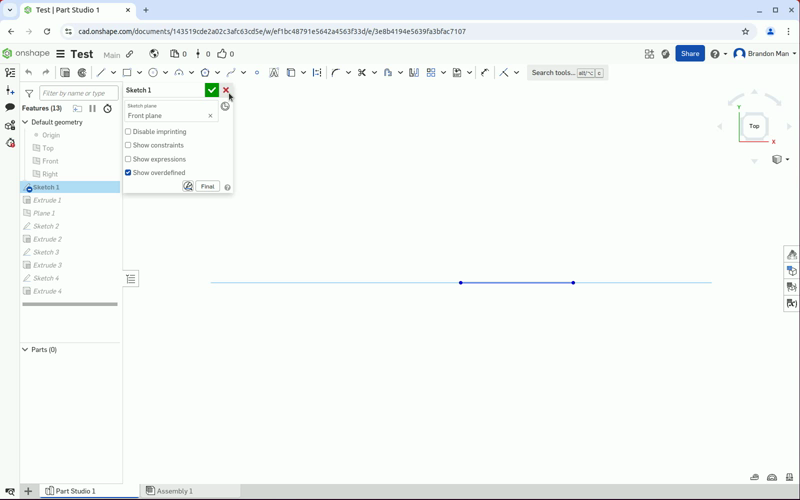
click(229, 92)
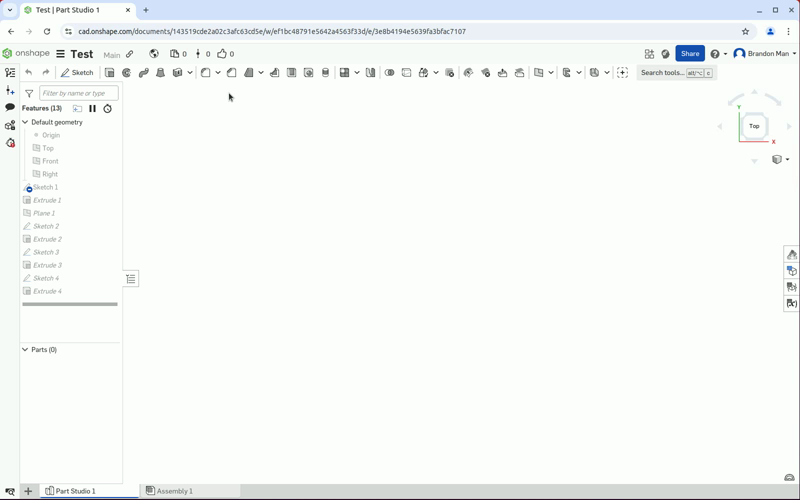
key(shift+s)
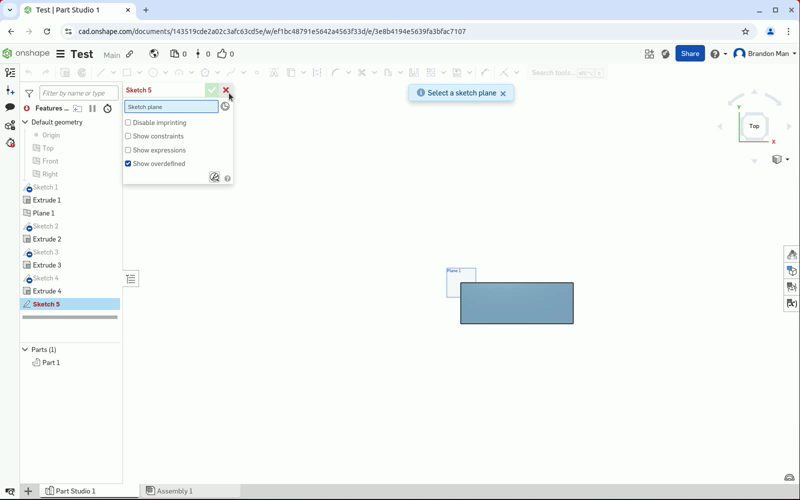
mouse_move(73, 215)
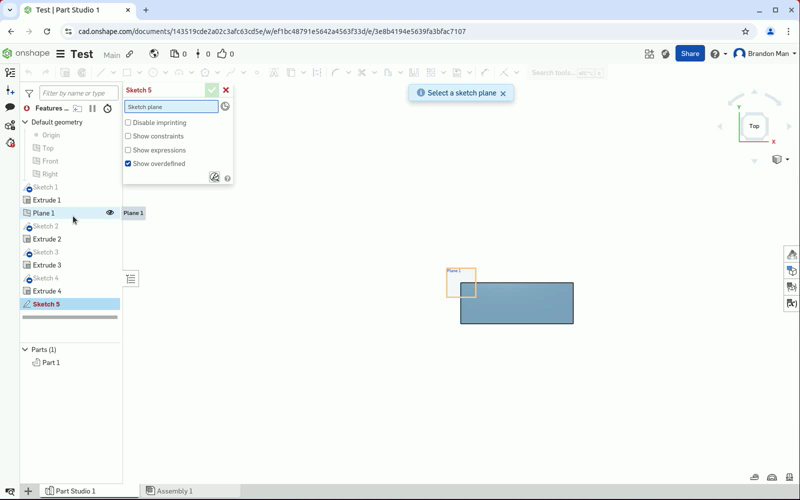
click(73, 215)
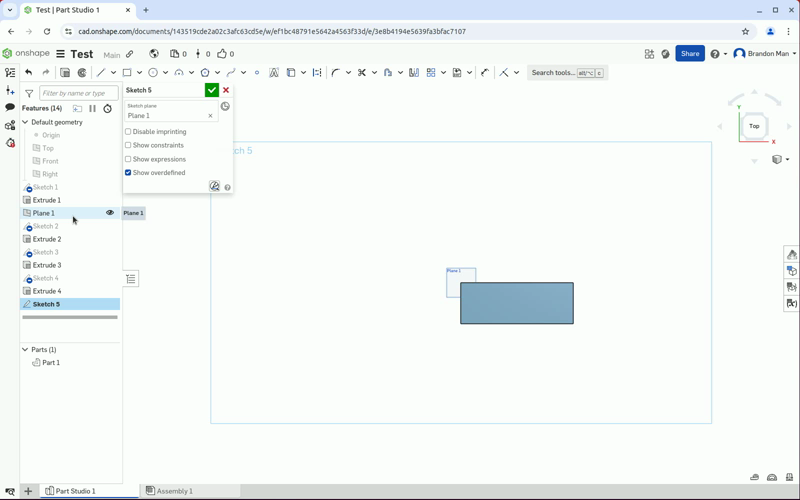
mouse_move(73, 352)
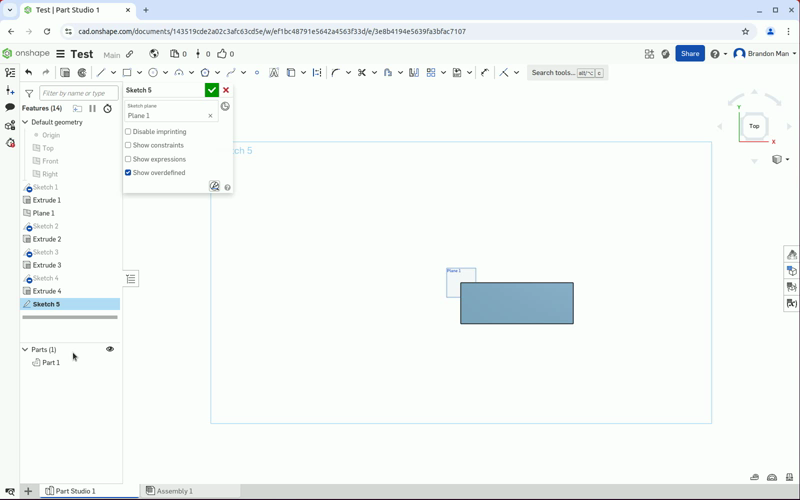
key(y)
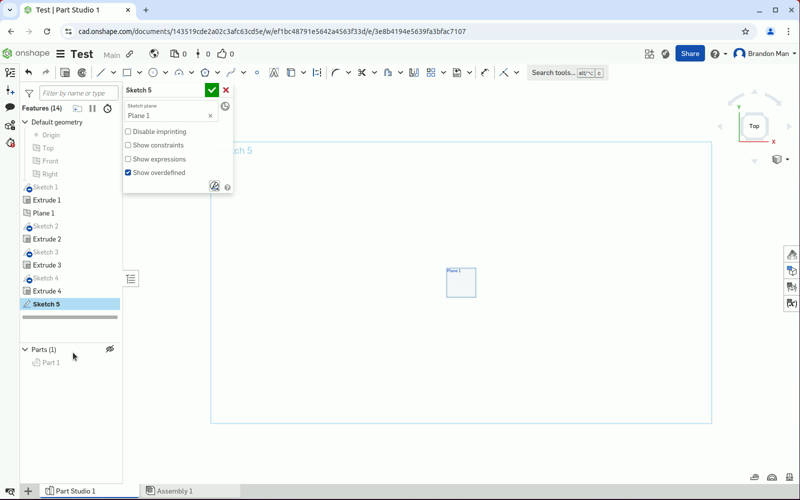
key(c)
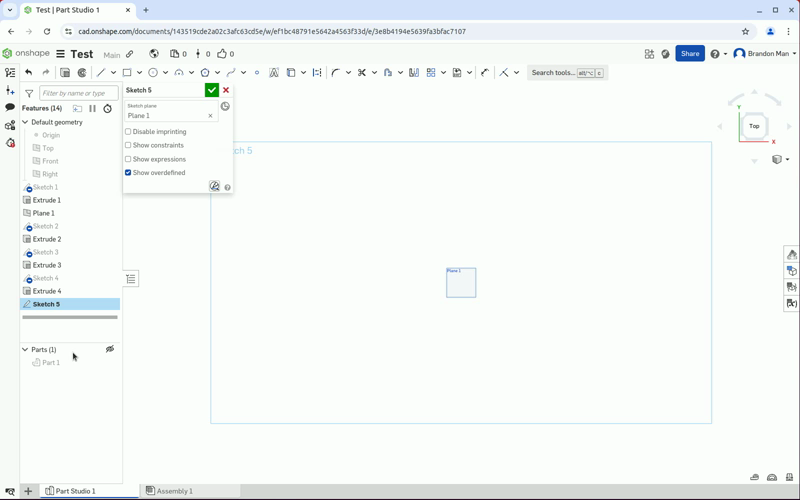
key_down(shift)
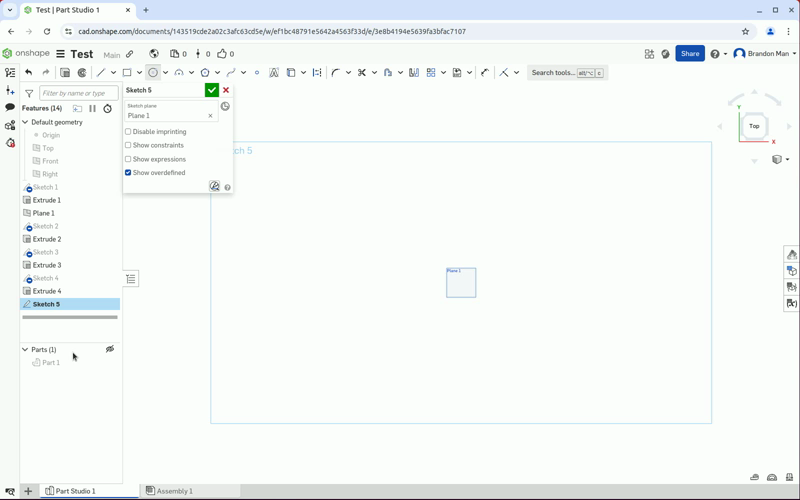
mouse_move(481, 303)
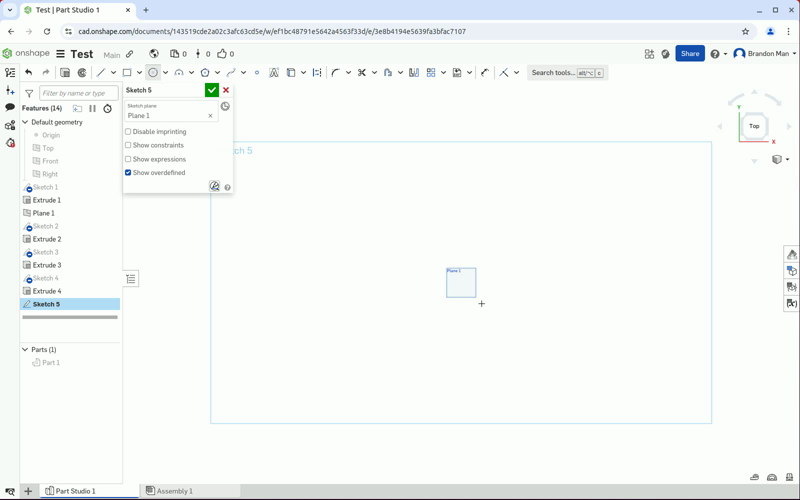
click(481, 303)
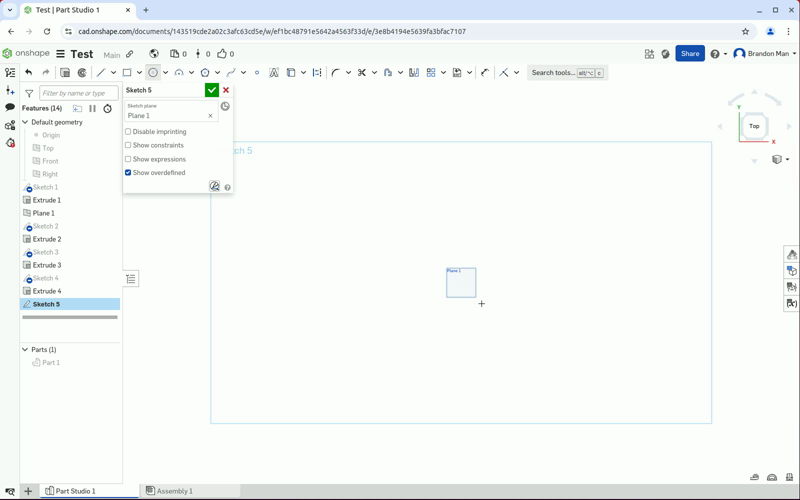
key_up(shift)
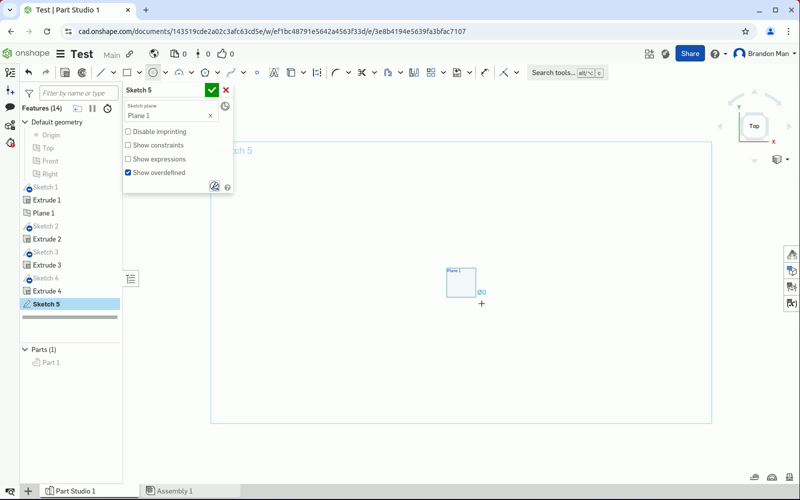
mouse_move(502, 303)
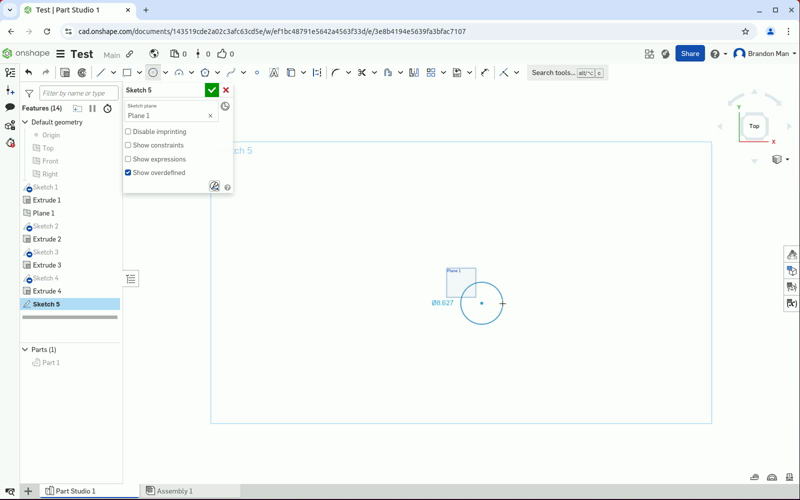
click(502, 303)
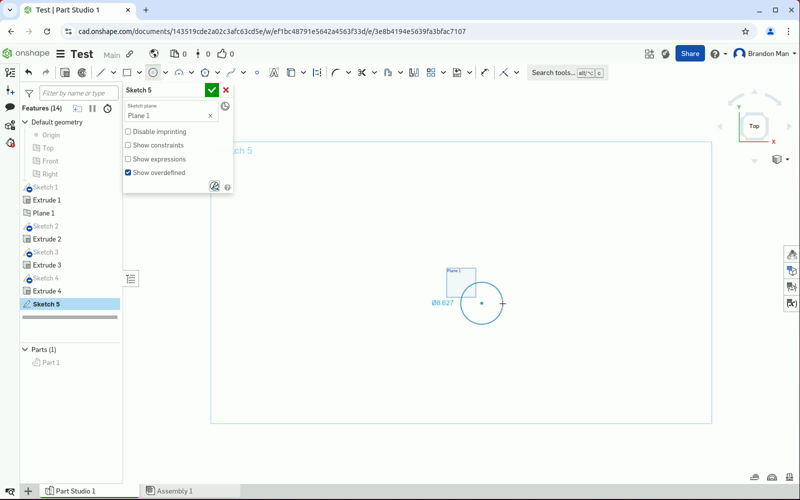
key(esc)
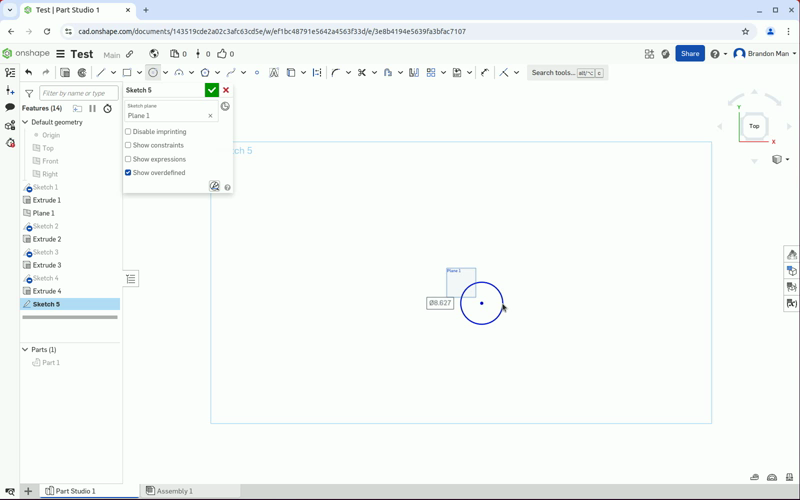
mouse_move(471, 286)
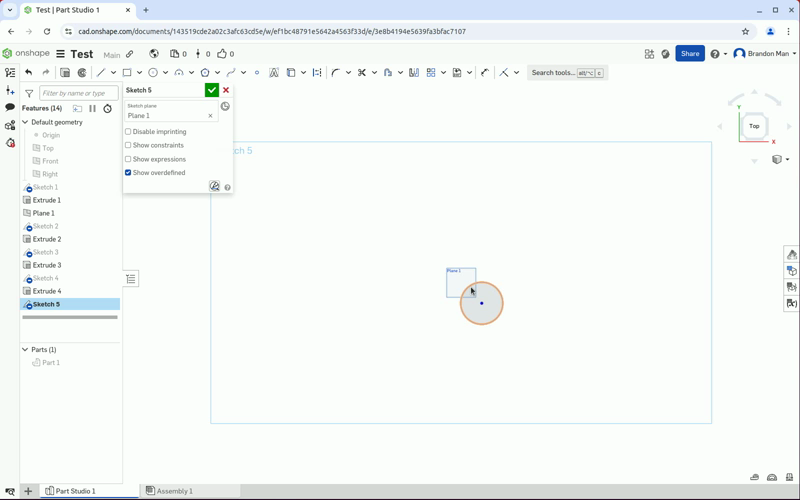
scroll(6)
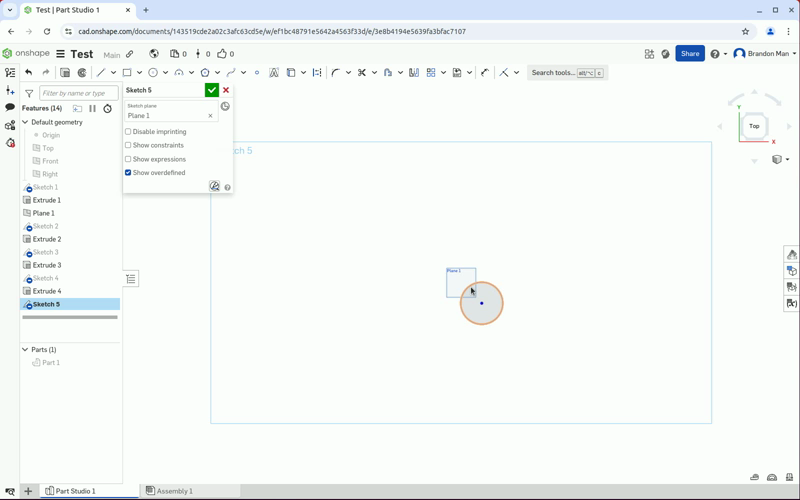
scroll(6)
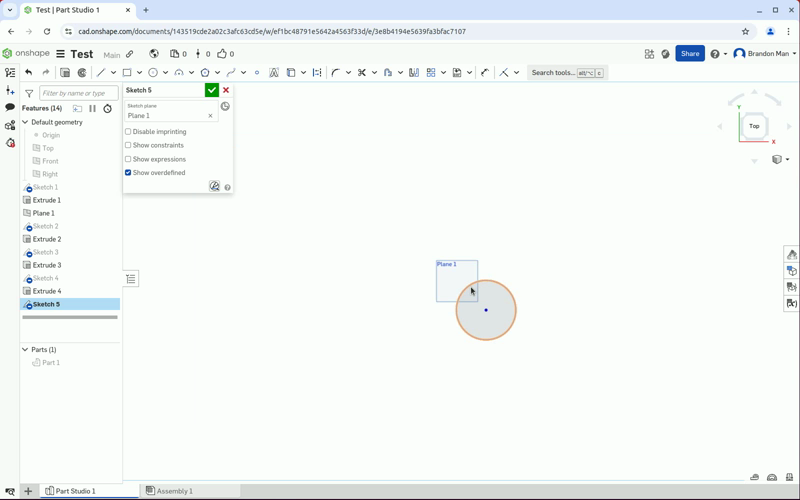
scroll(6)
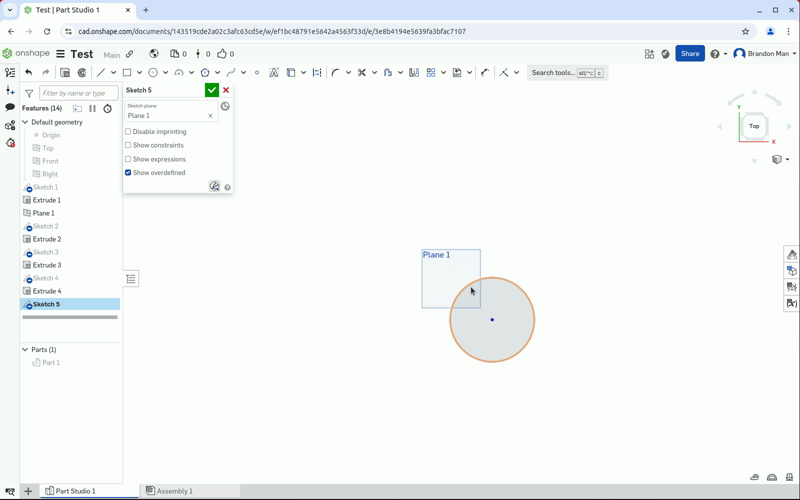
scroll(6)
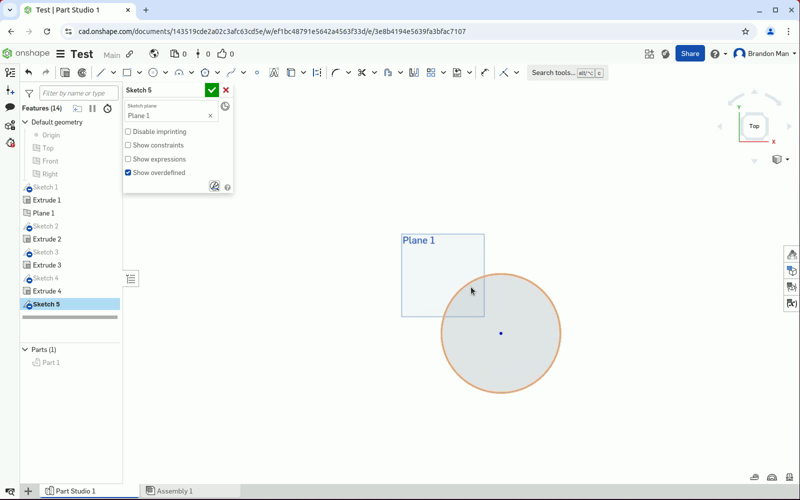
scroll(6)
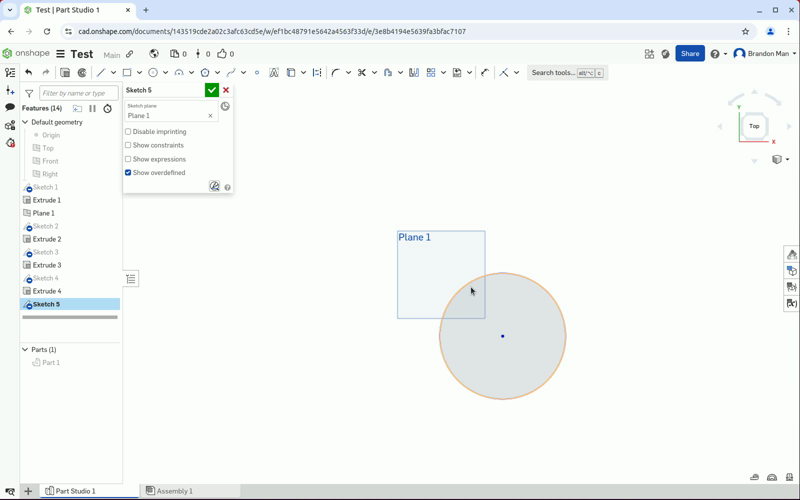
scroll(6)
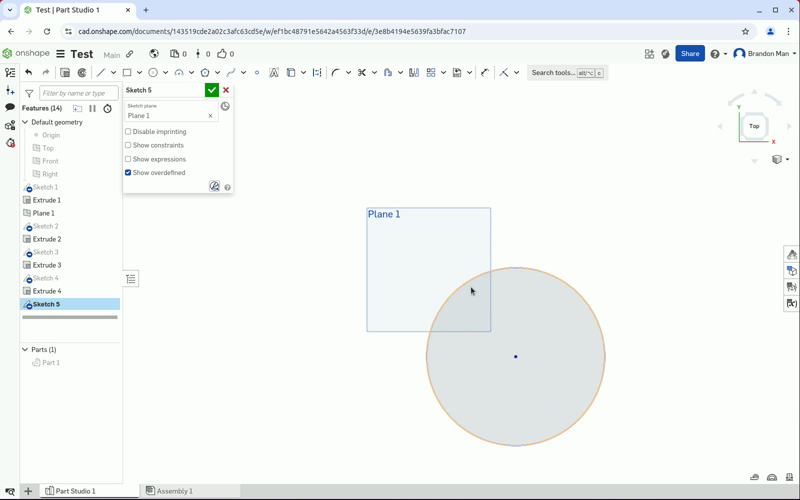
scroll(6)
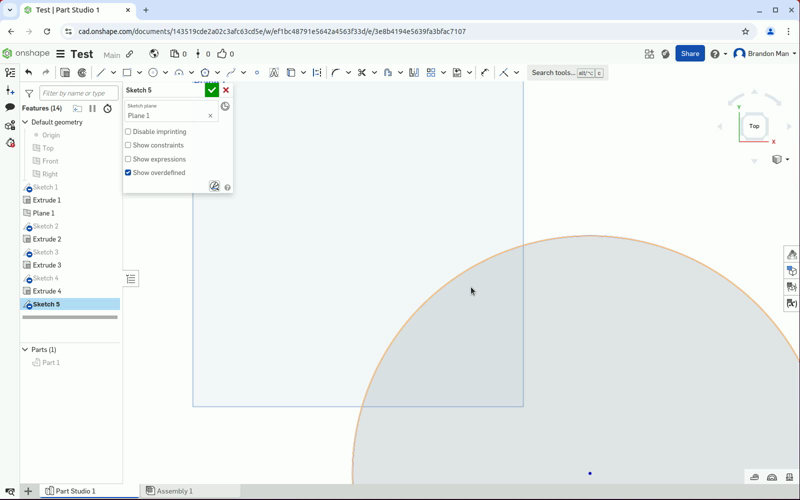
click(471, 286)
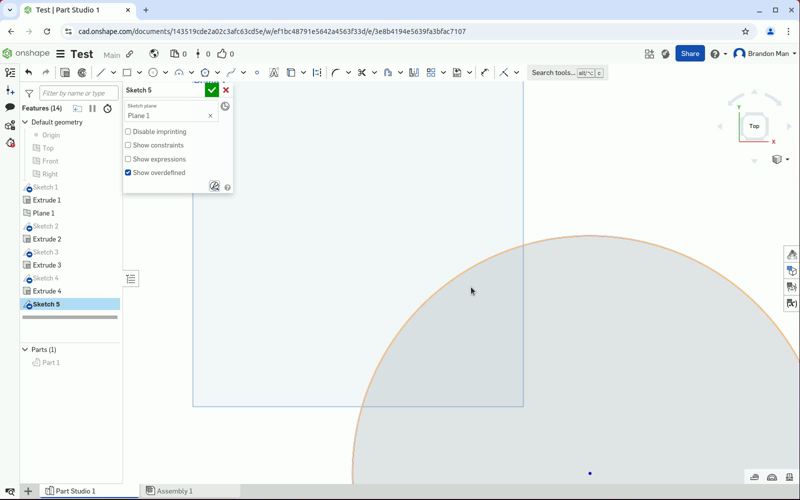
scroll(-6)
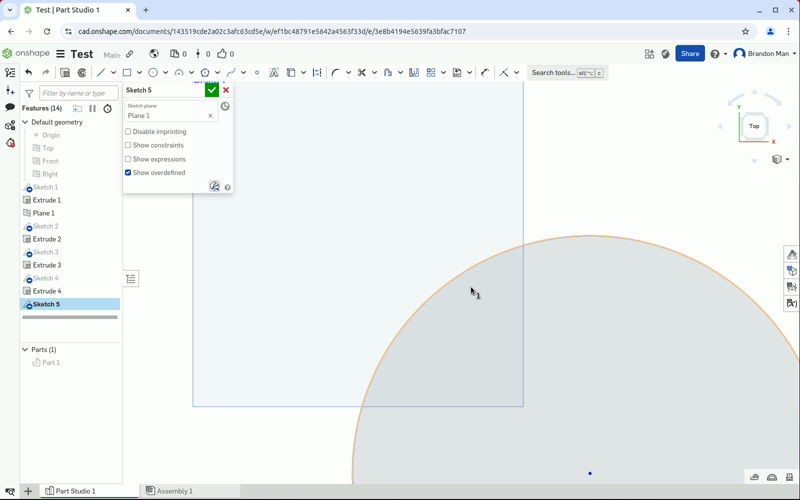
scroll(-6)
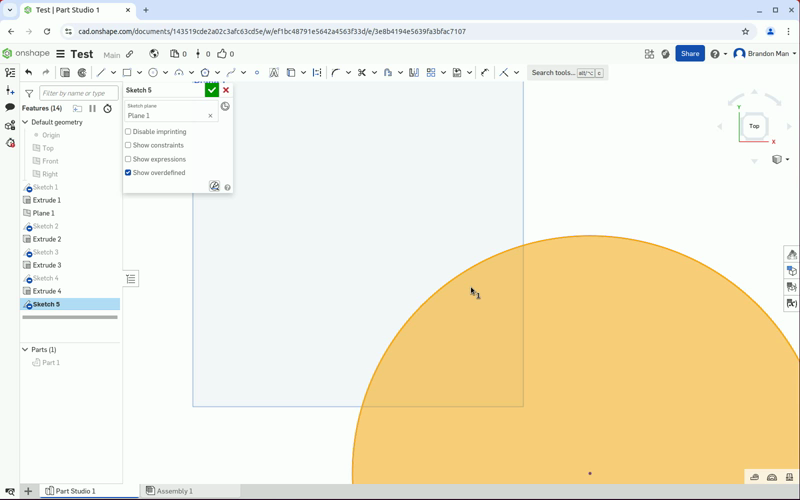
scroll(-6)
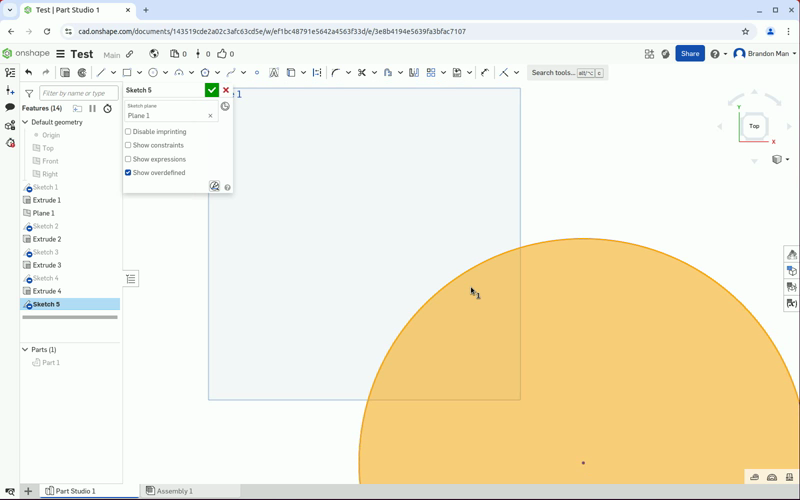
scroll(-6)
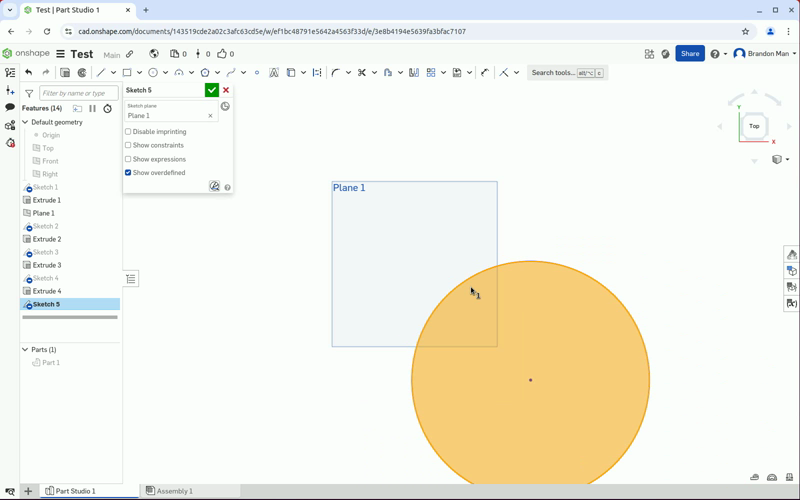
scroll(-6)
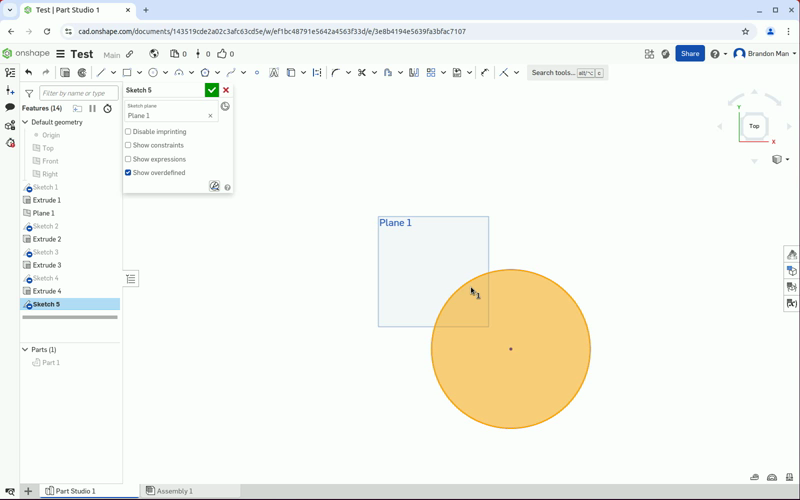
scroll(-6)
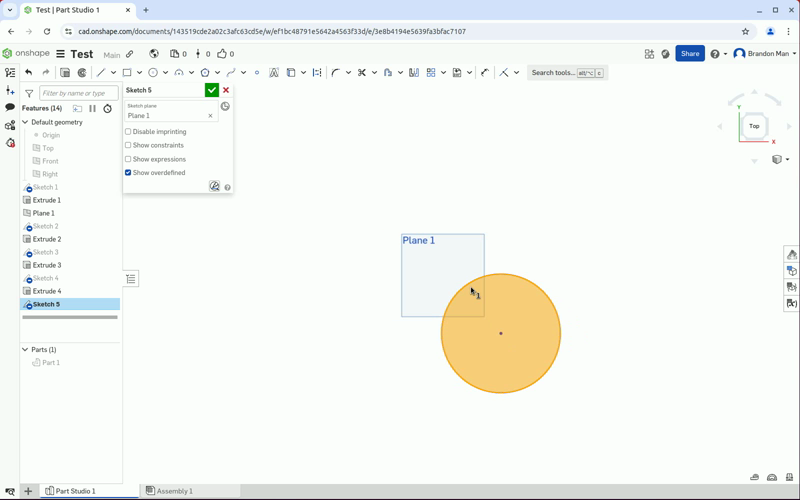
scroll(-6)
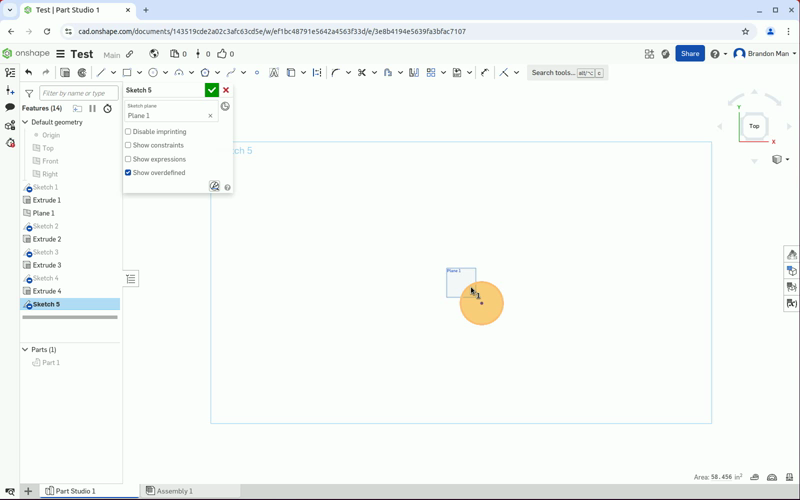
mouse_move(73, 352)
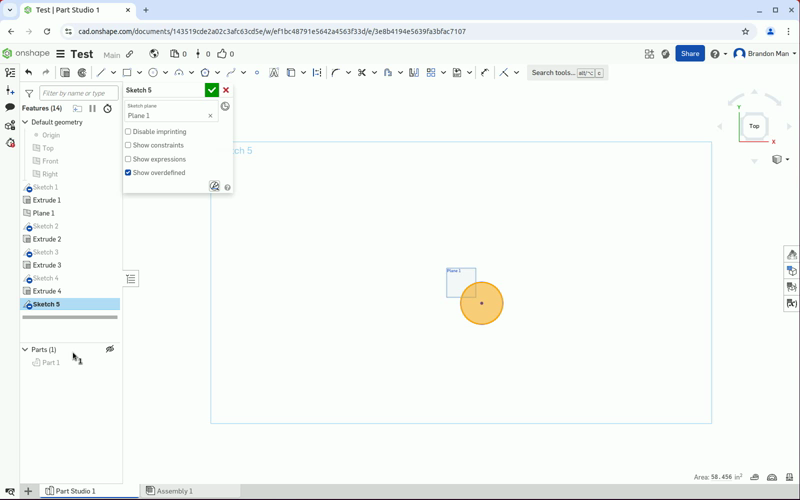
key(shift+y)
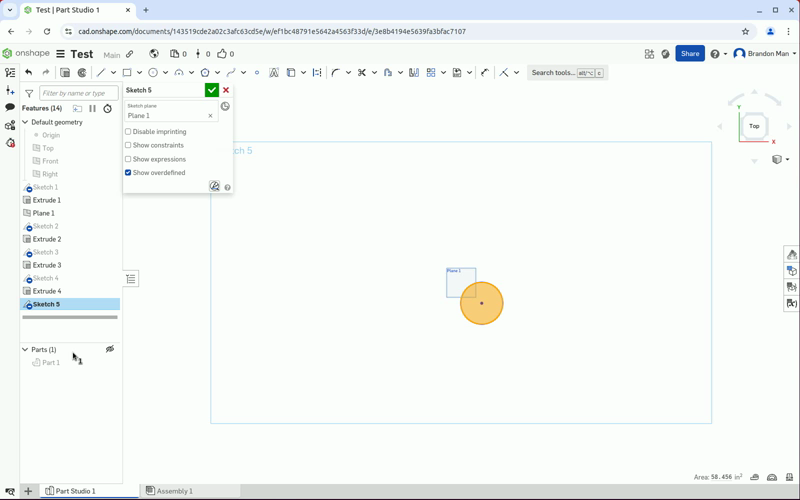
key(shift+e)
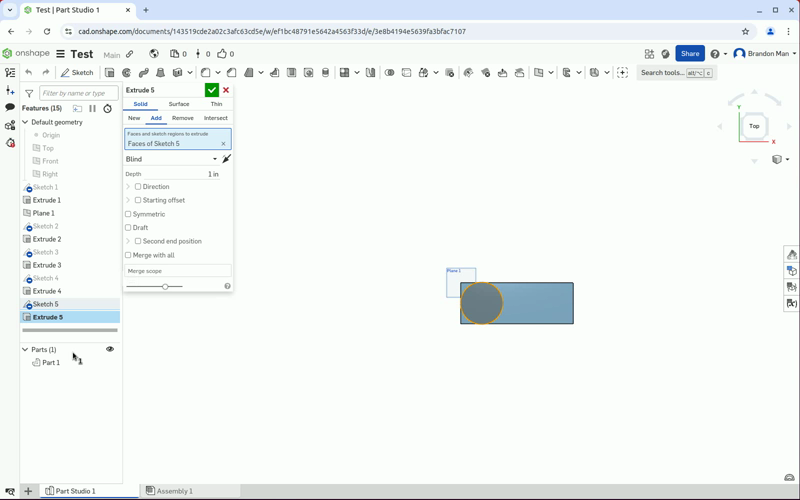
mouse_move(143, 106)
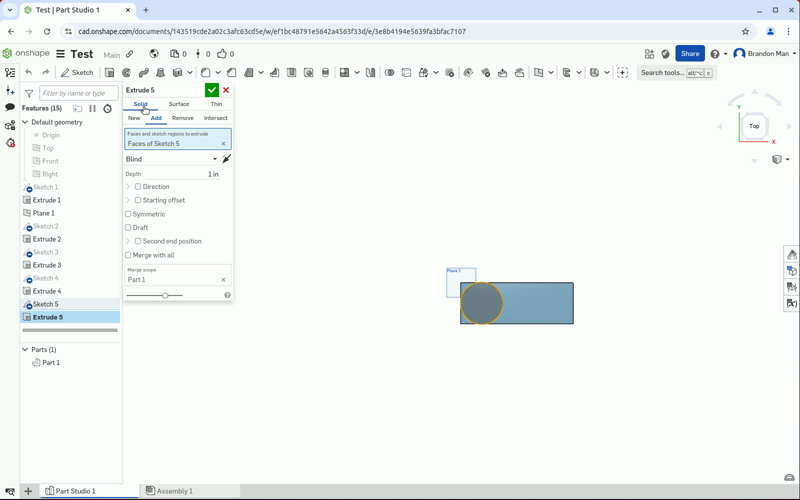
click(143, 106)
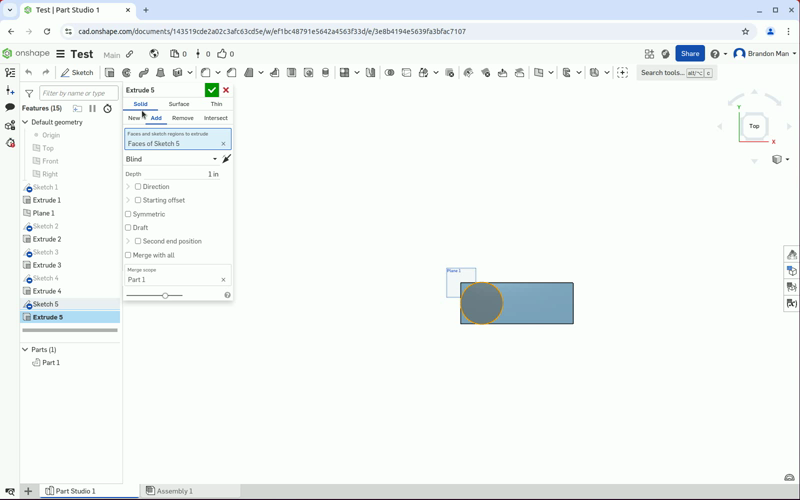
mouse_move(137, 120)
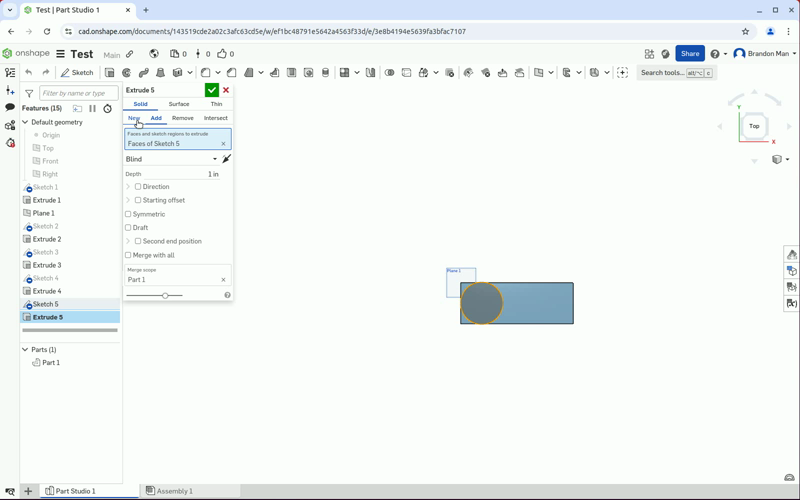
click(137, 120)
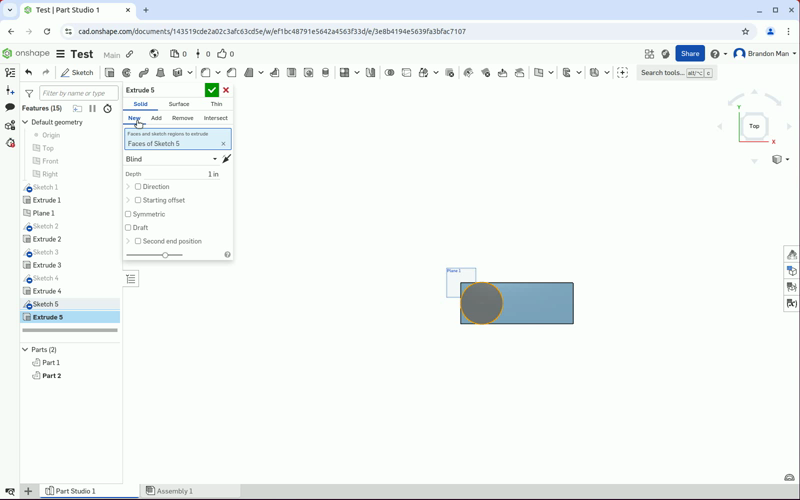
key(tab, 4)
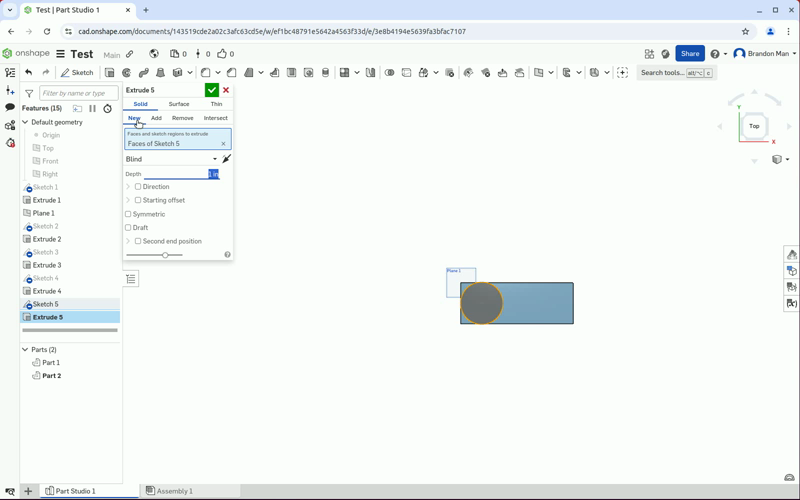
text(8.425)
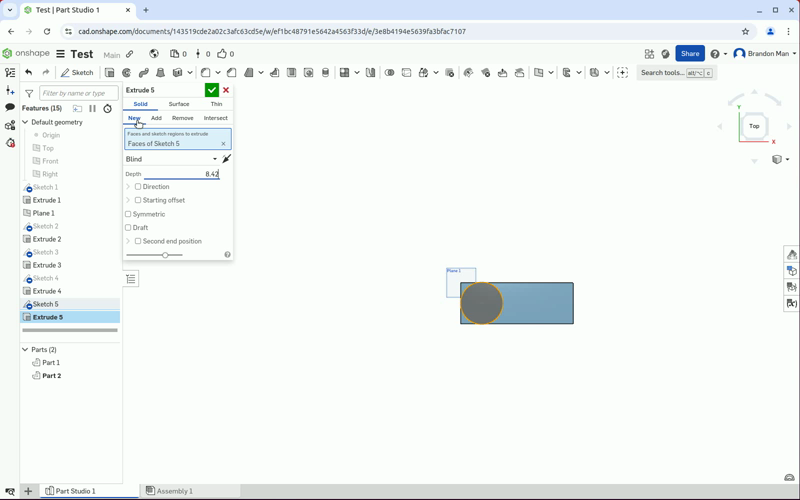
key(enter)
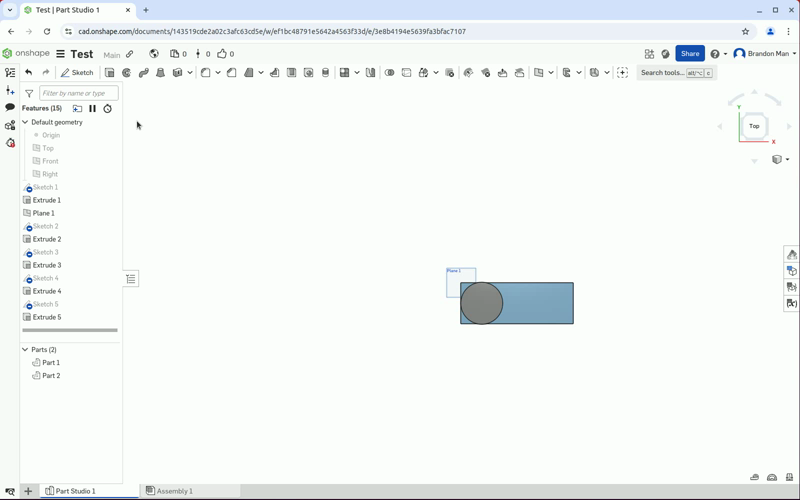
key(shift+h)
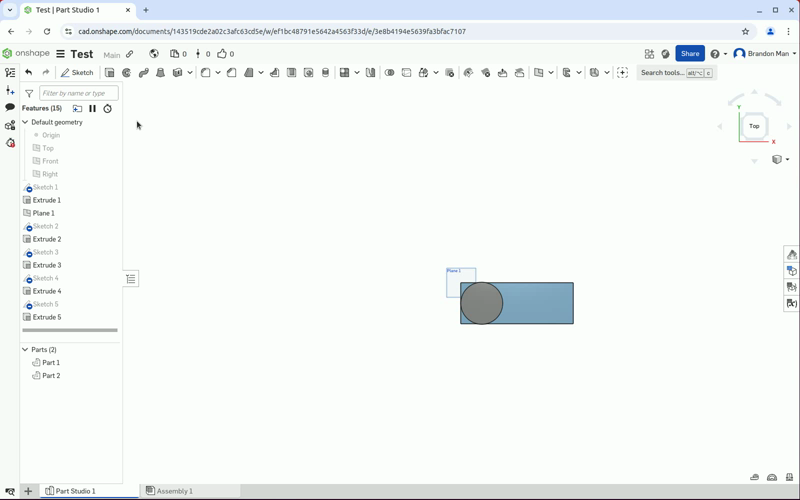
key(shift+h)
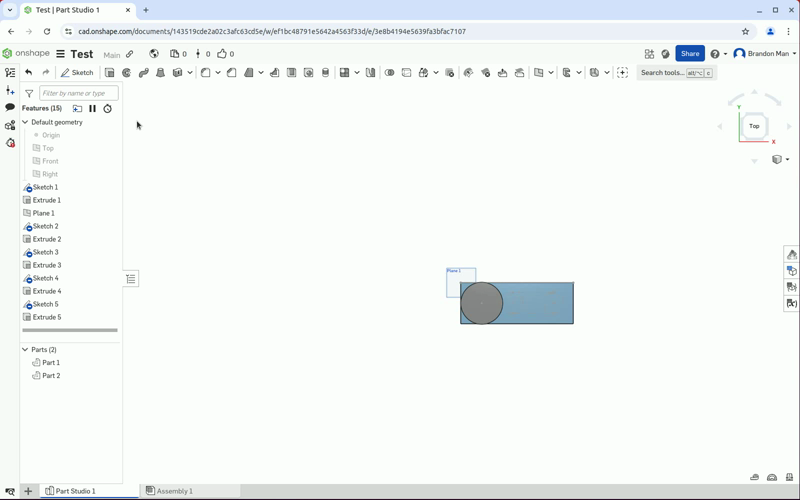
key(shift+7)
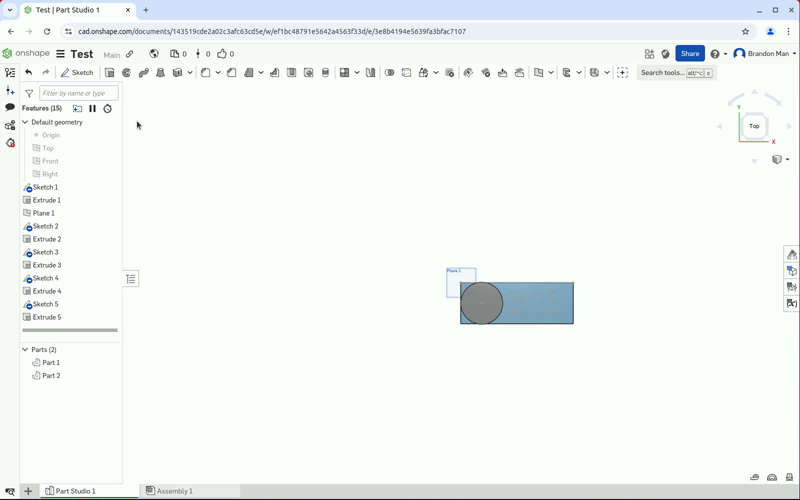
key(up, 3)
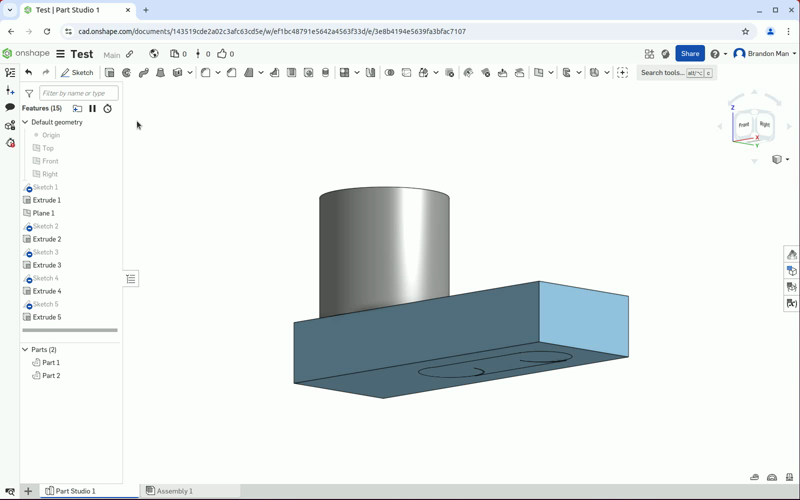
key(left, 3)
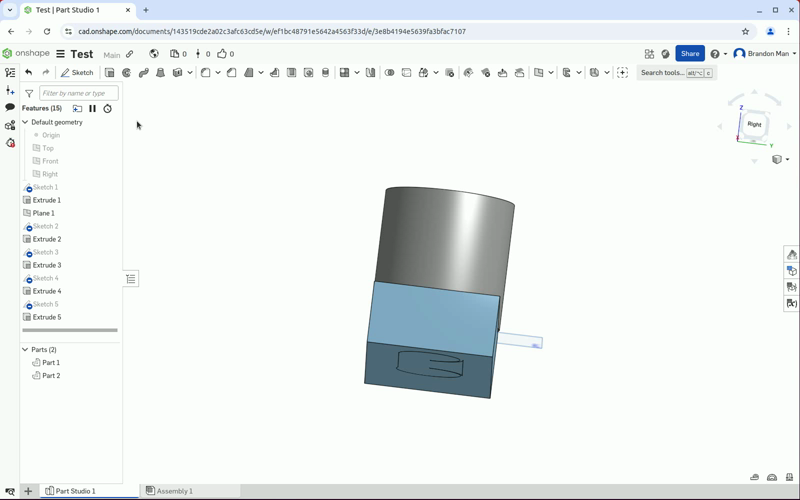
key(right, 3)
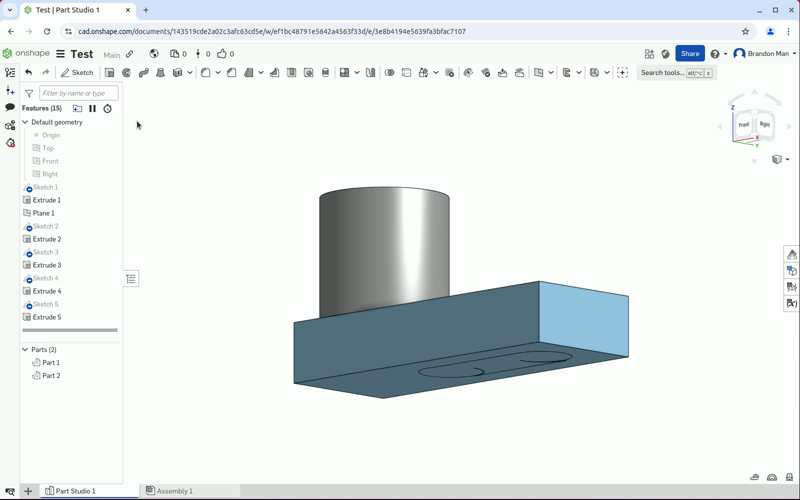
key(down, 3)
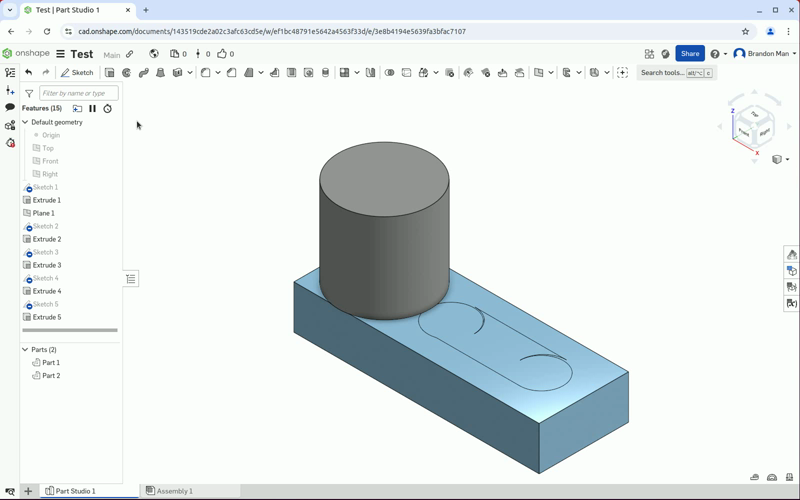
mouse_move(73, 189)
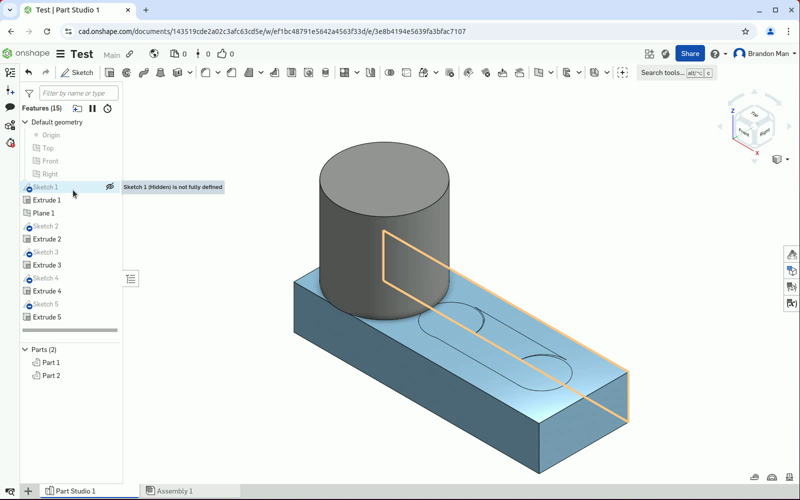
click(73, 189)